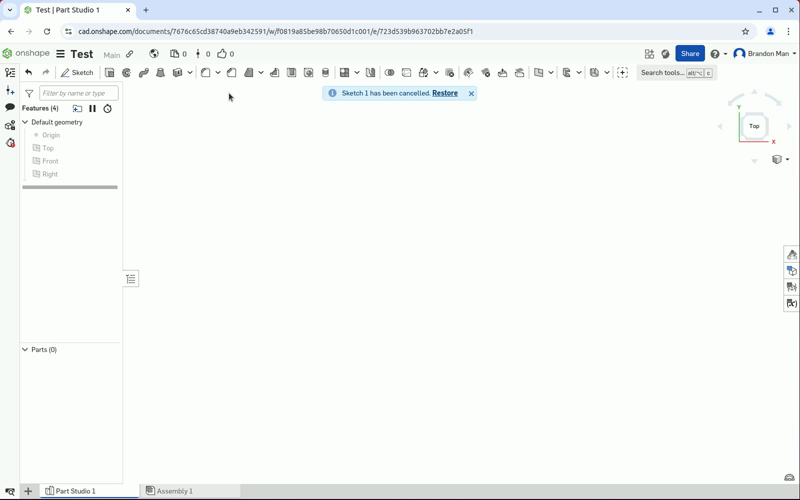
key(shift+h)
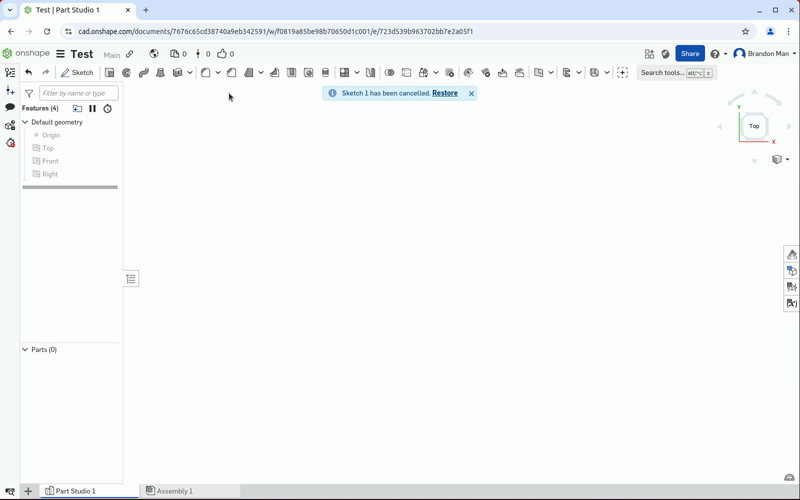
key(shift+s)
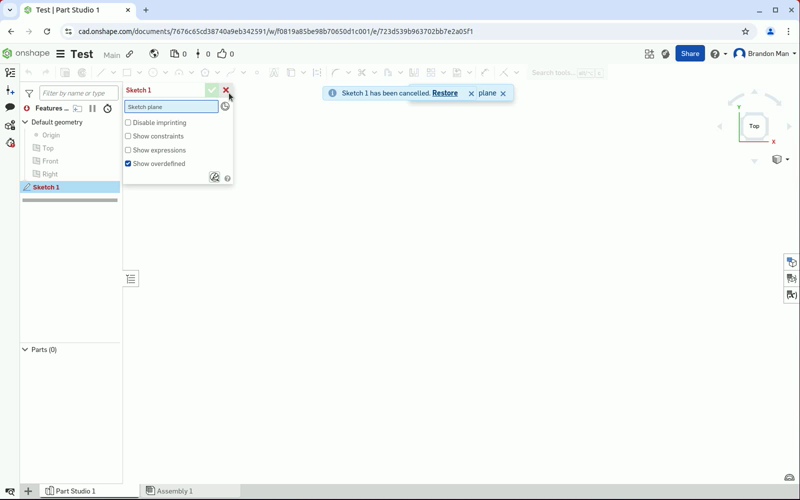
mouse_move(73, 150)
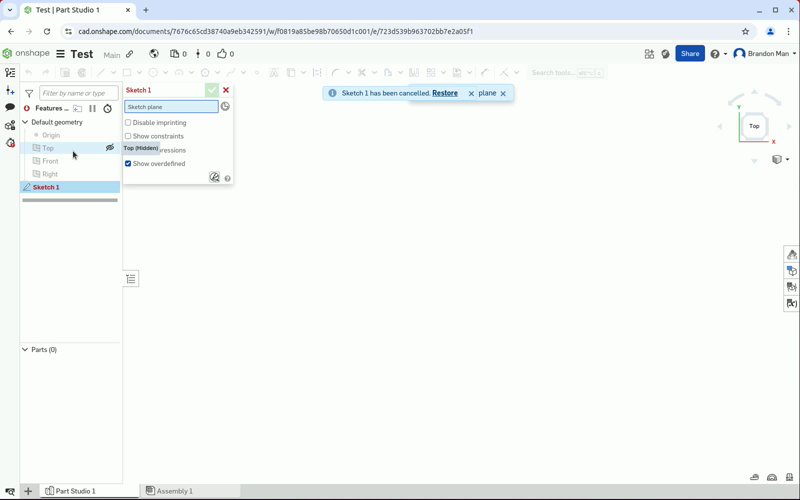
click(73, 150)
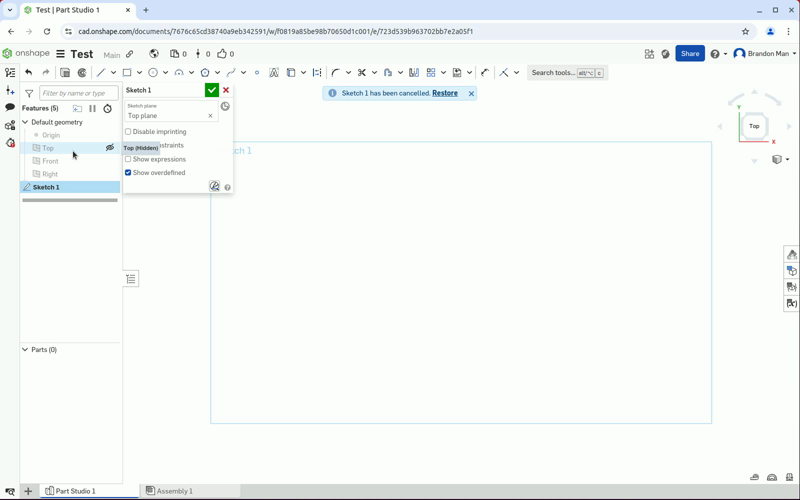
mouse_move(73, 352)
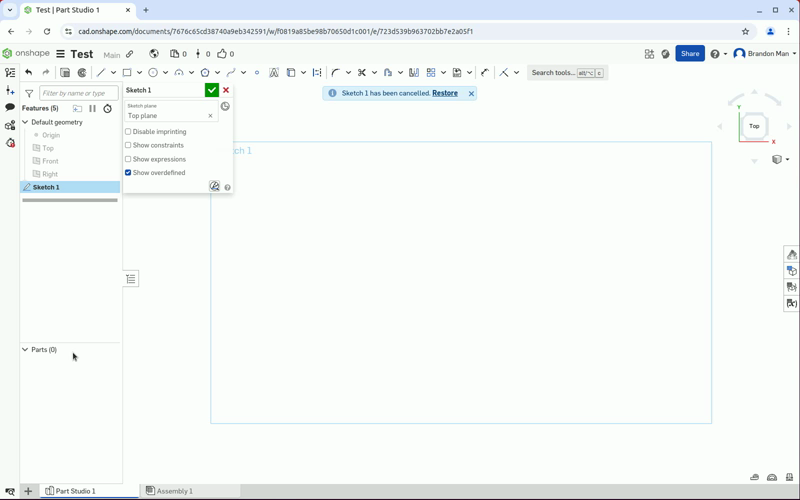
key(y)
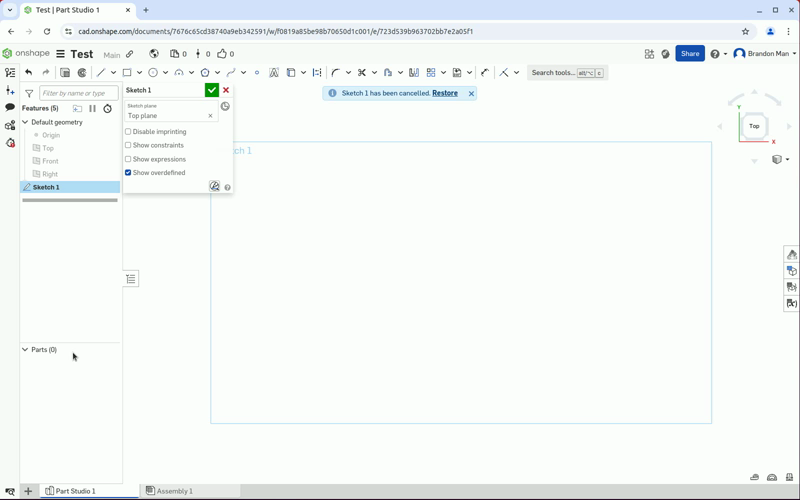
key(l)
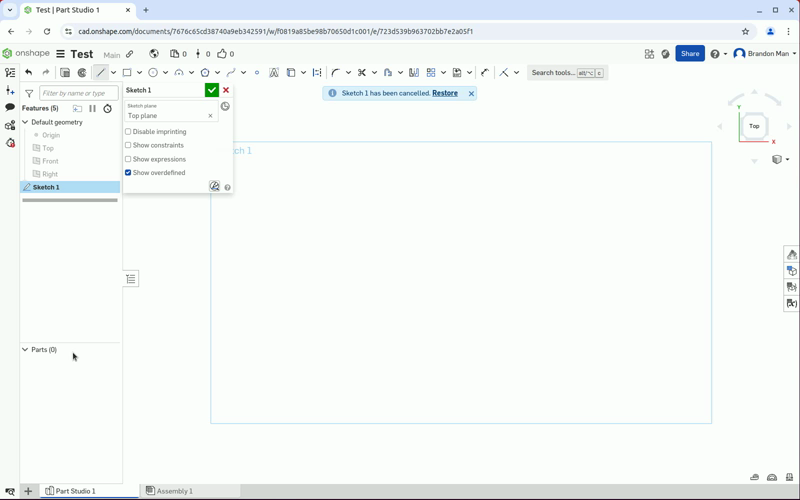
key_down(shift)
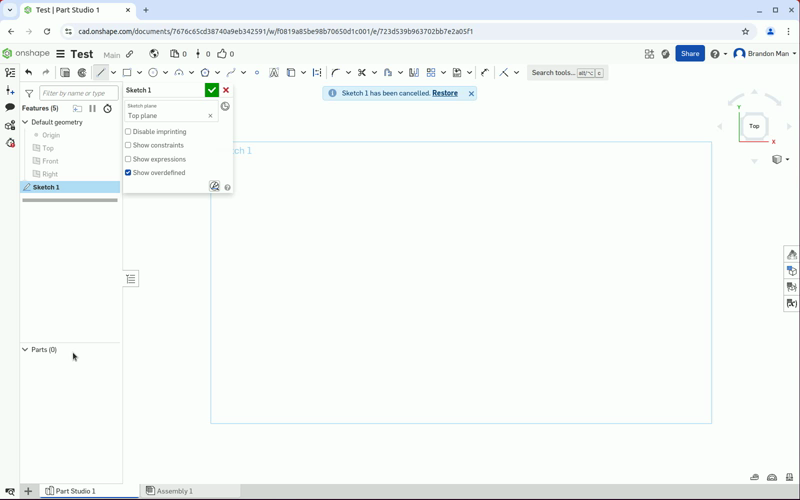
mouse_move(348, 339)
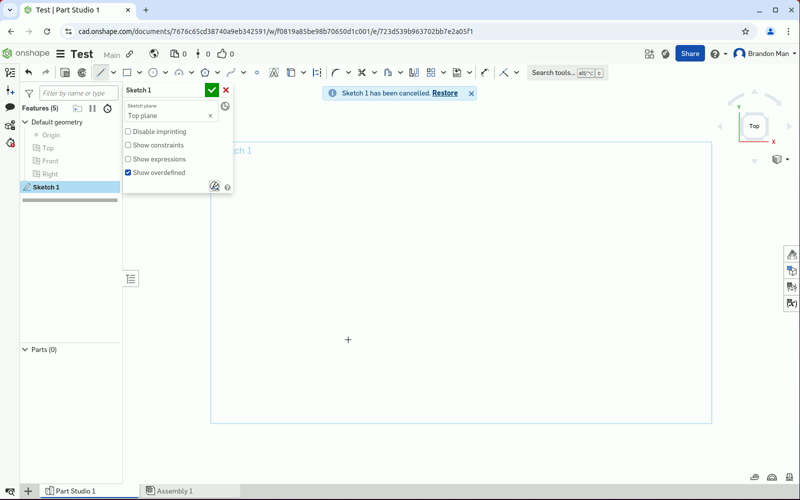
click(348, 339)
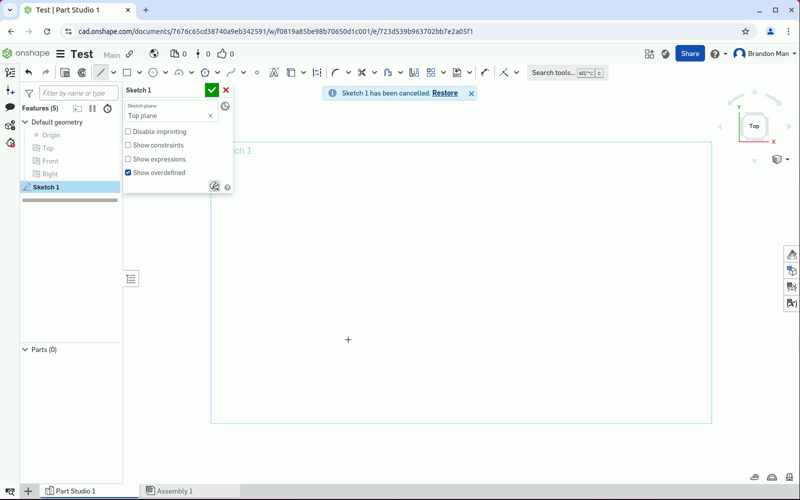
key_up(shift)
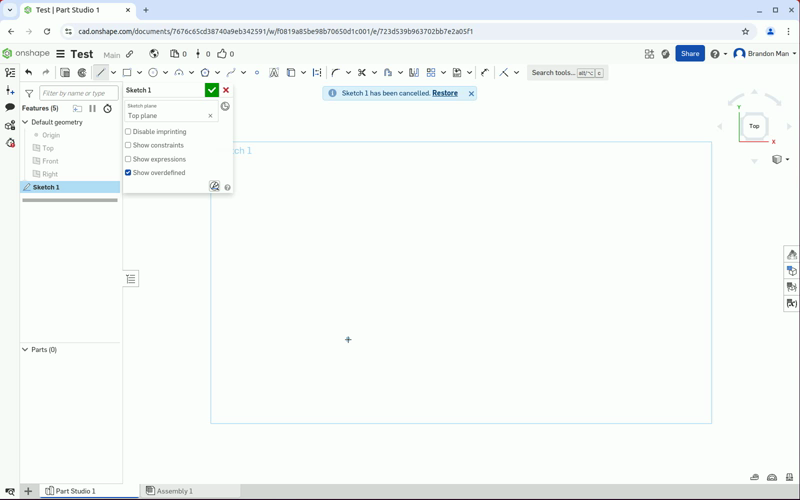
key_down(shift)
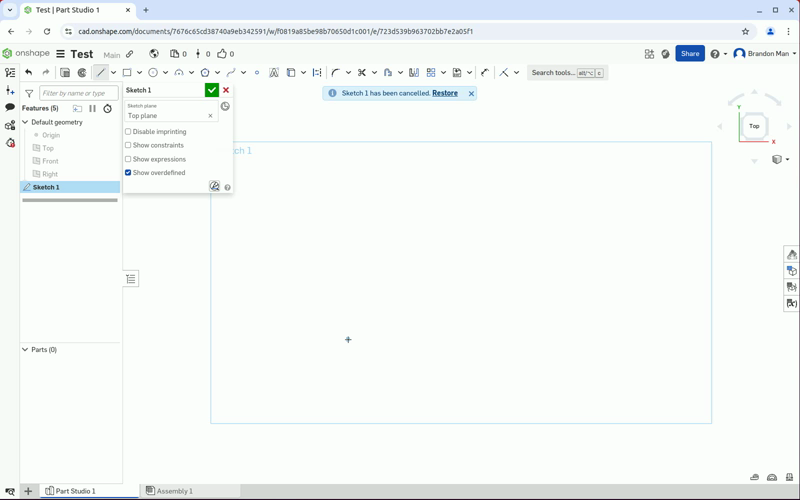
mouse_move(572, 339)
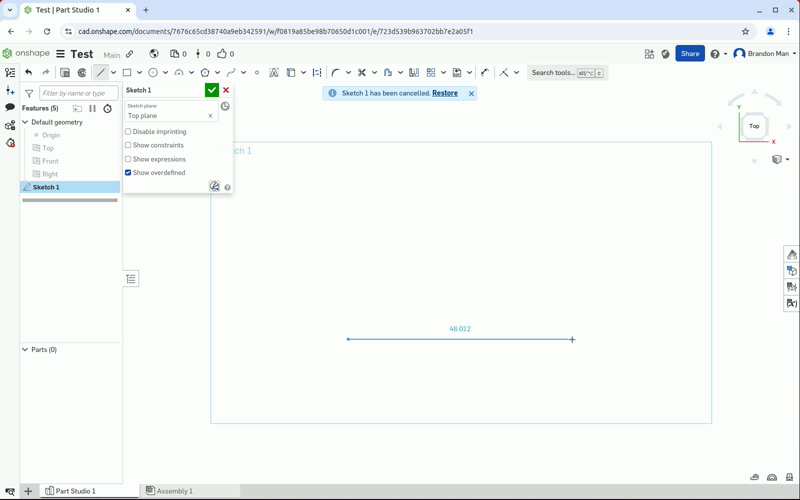
click(572, 339)
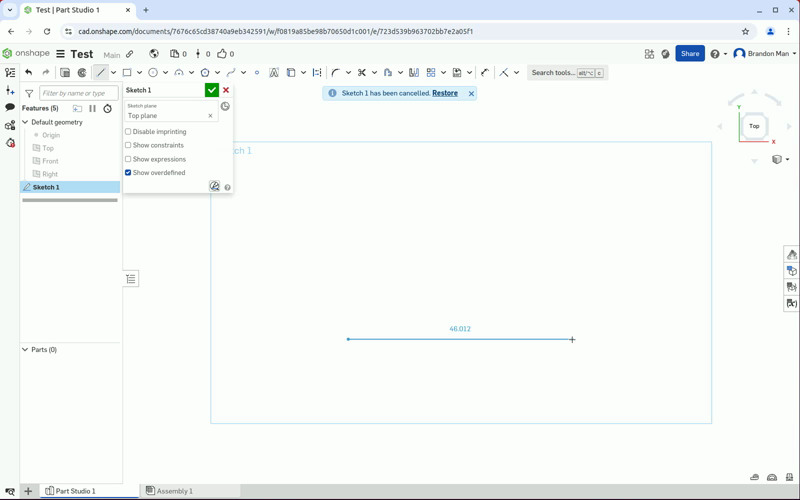
key_up(shift)
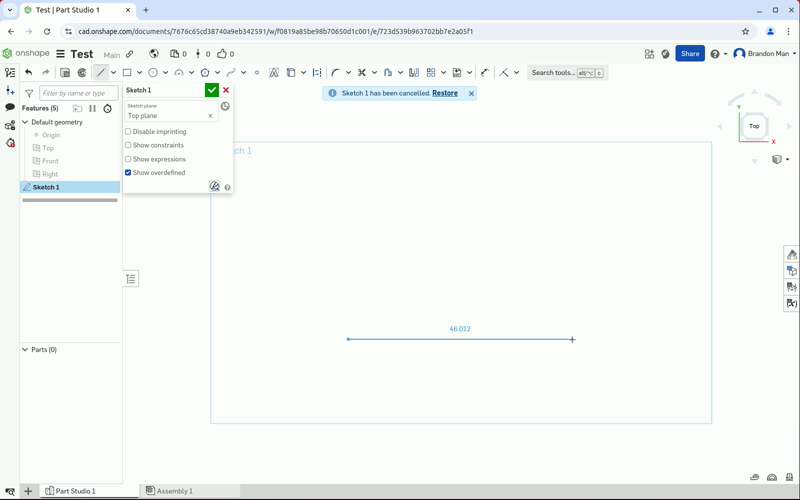
key_down(shift)
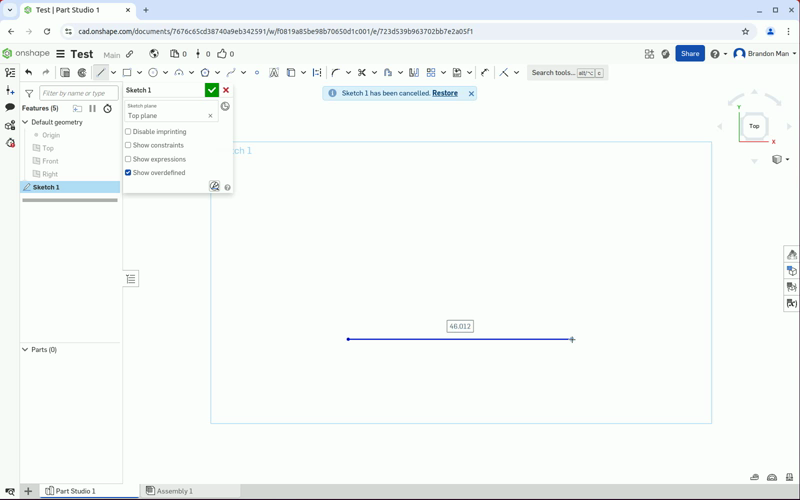
mouse_move(572, 226)
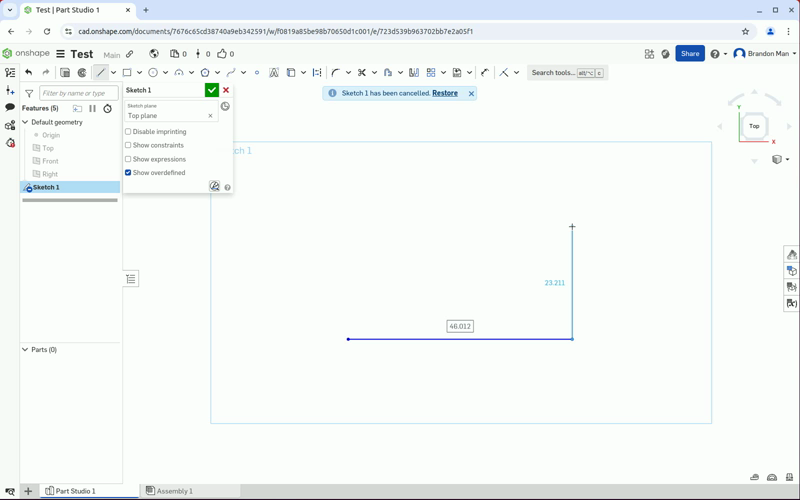
click(572, 226)
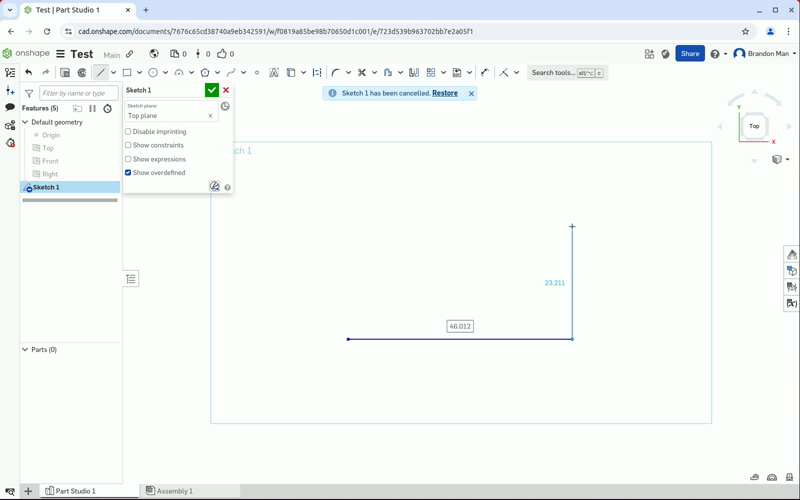
key_up(shift)
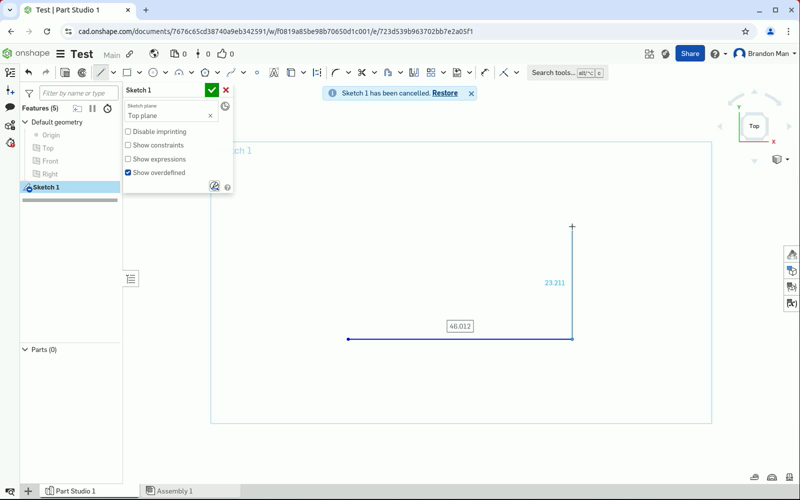
key_down(shift)
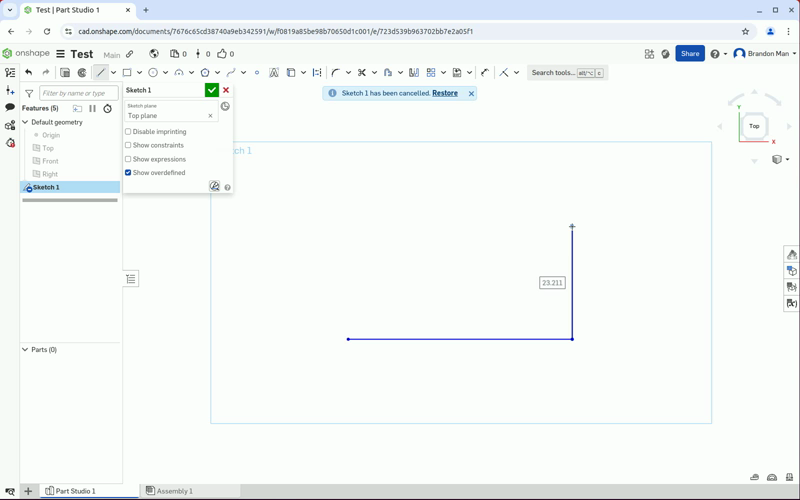
mouse_move(348, 226)
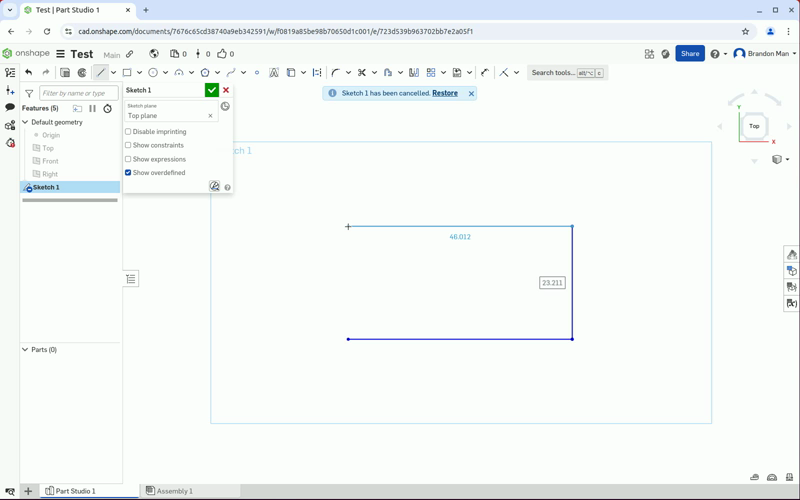
click(348, 226)
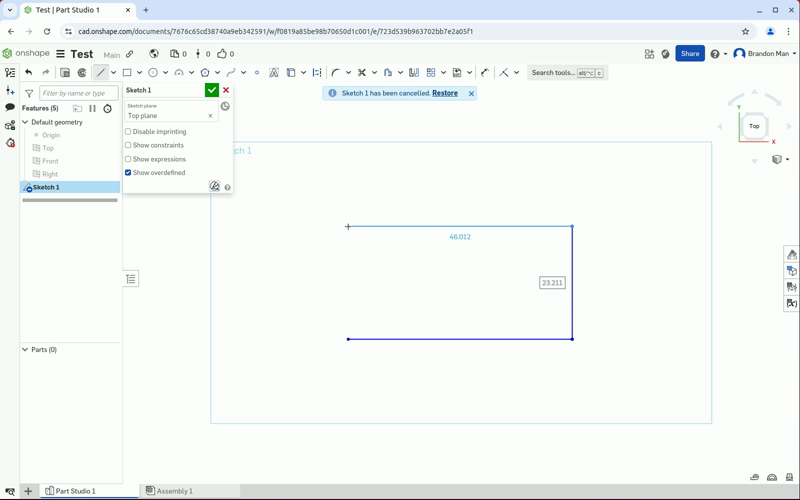
key_up(shift)
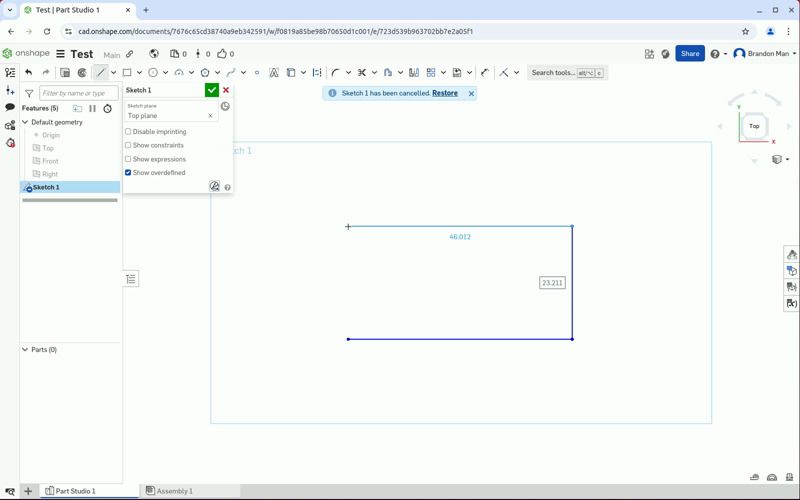
key_down(shift)
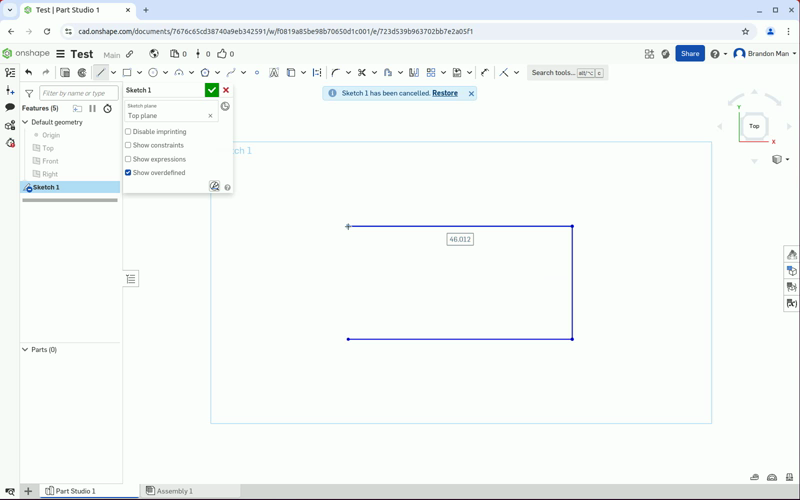
mouse_move(348, 339)
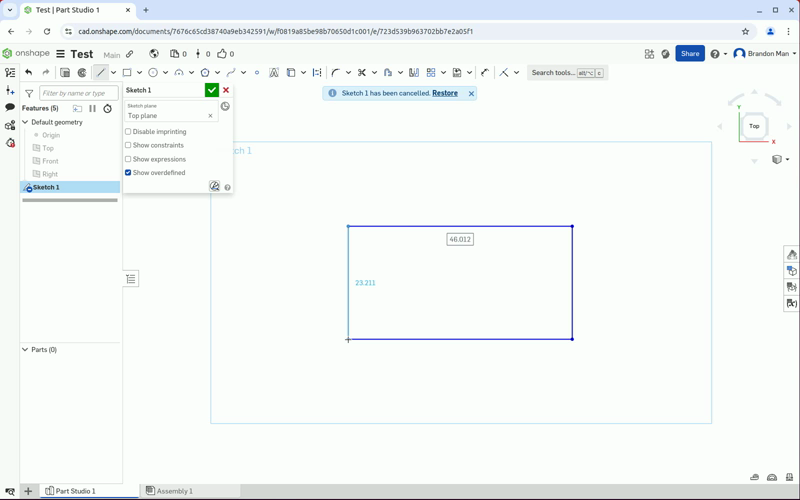
key_up(shift)
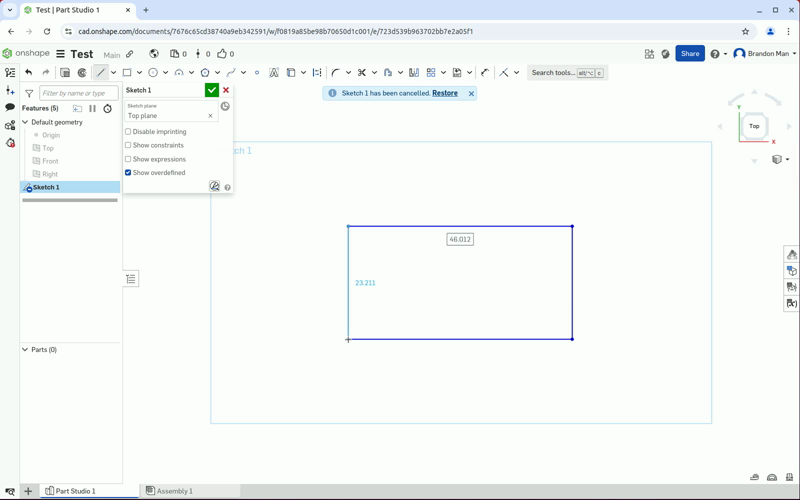
click(348, 339)
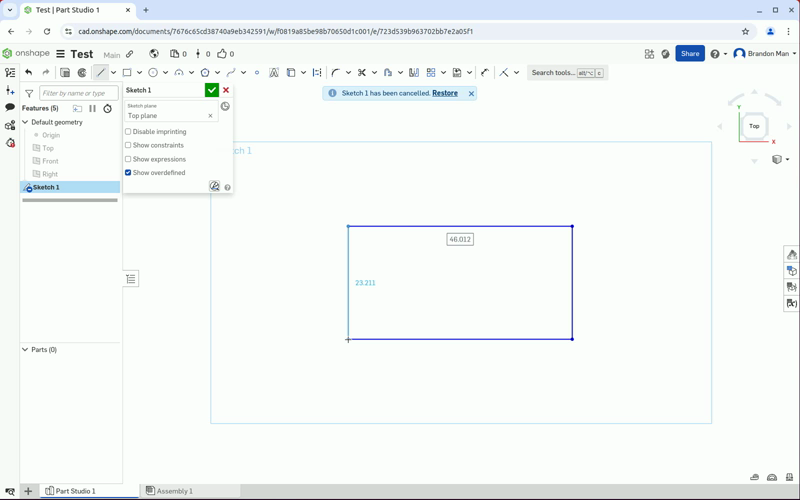
key(esc)
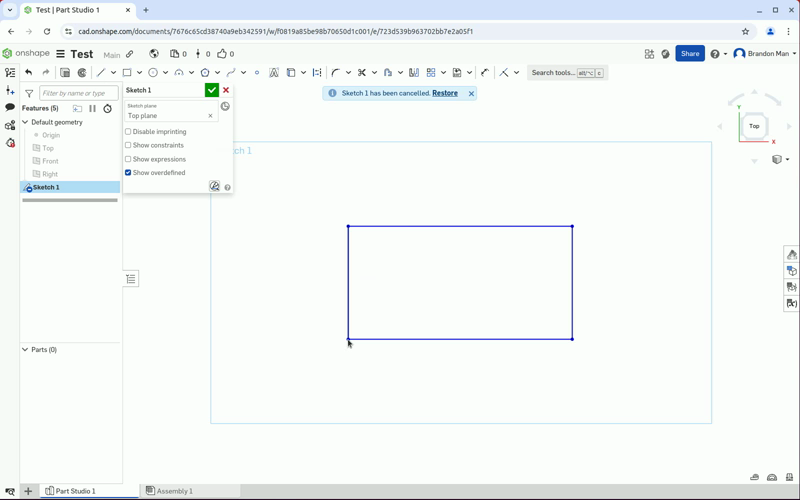
key(c)
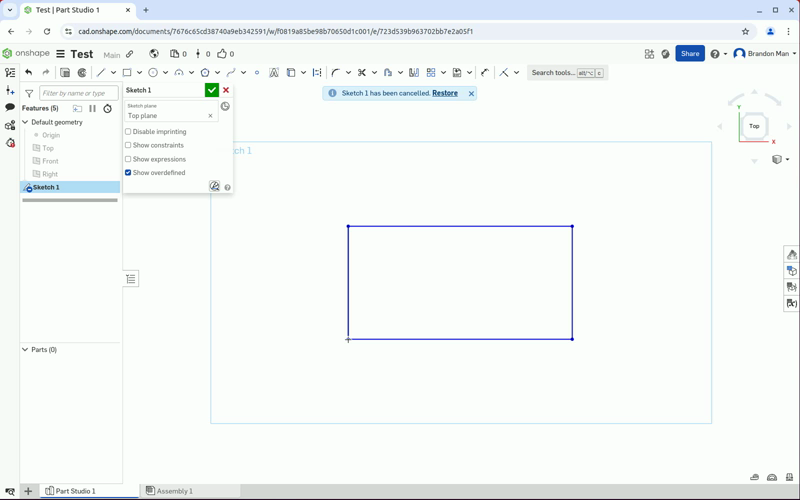
key_down(shift)
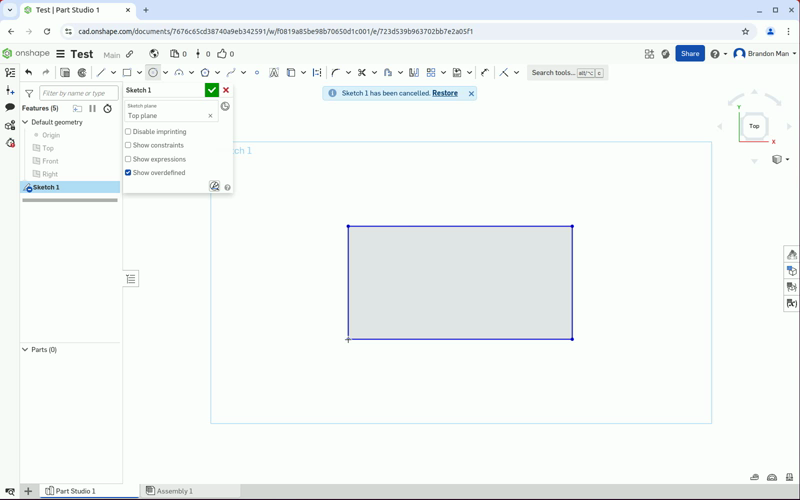
mouse_move(376, 282)
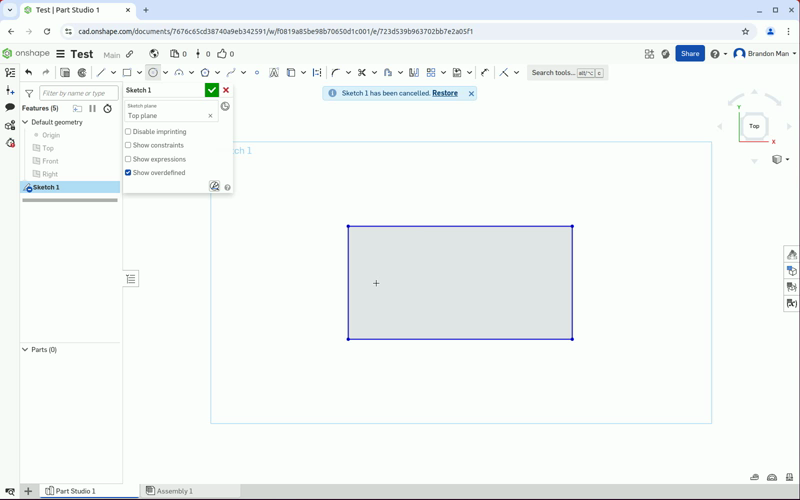
click(376, 282)
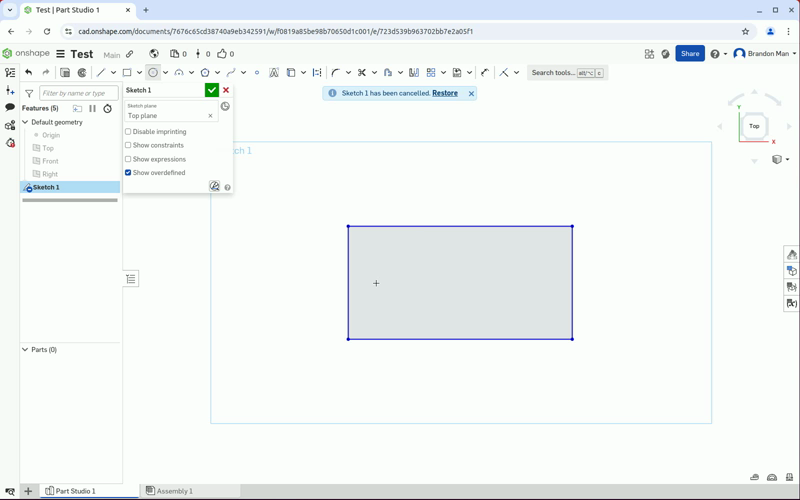
key_up(shift)
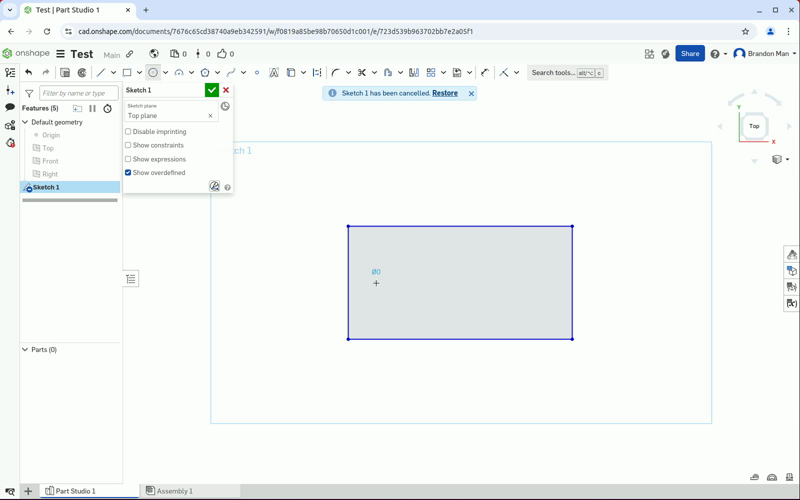
mouse_move(402, 282)
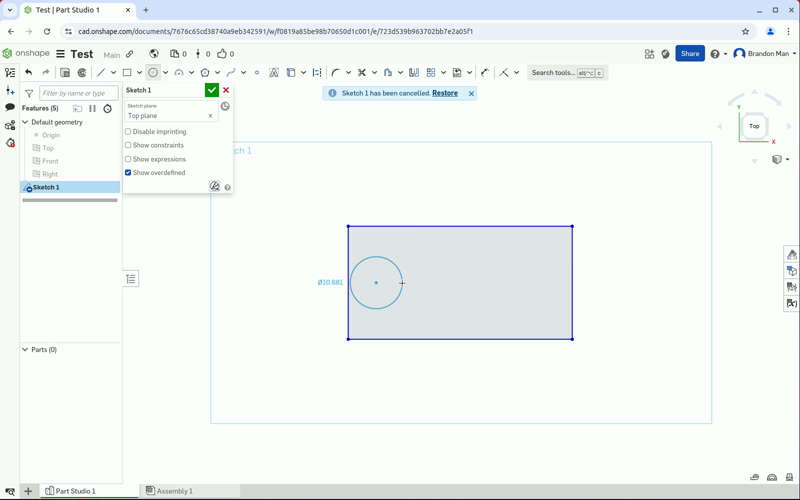
click(402, 282)
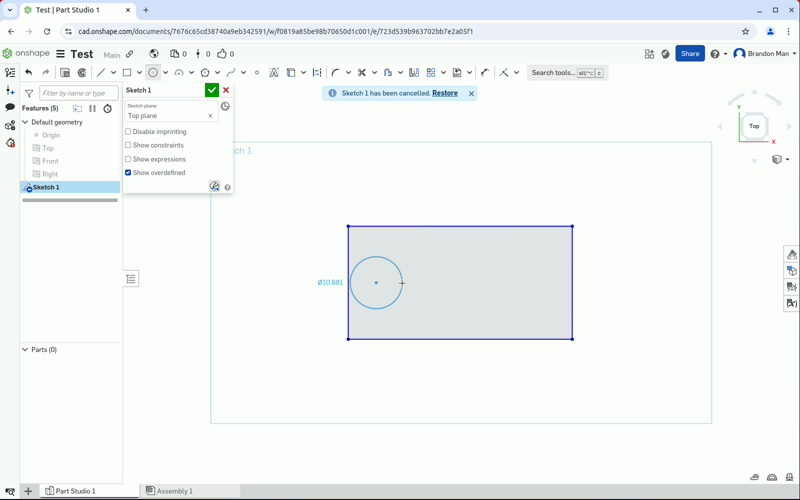
key(esc)
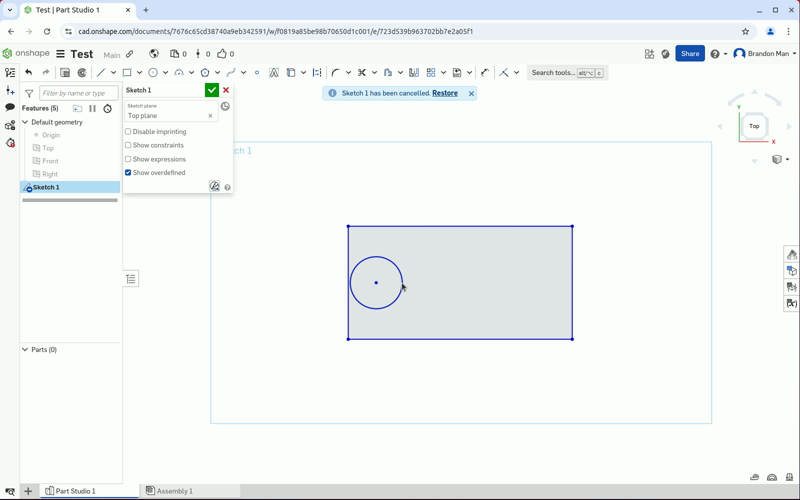
key(c)
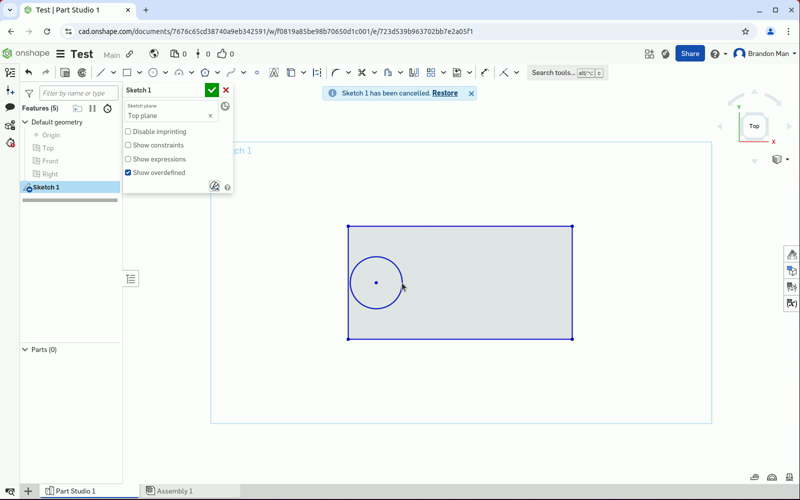
key_down(shift)
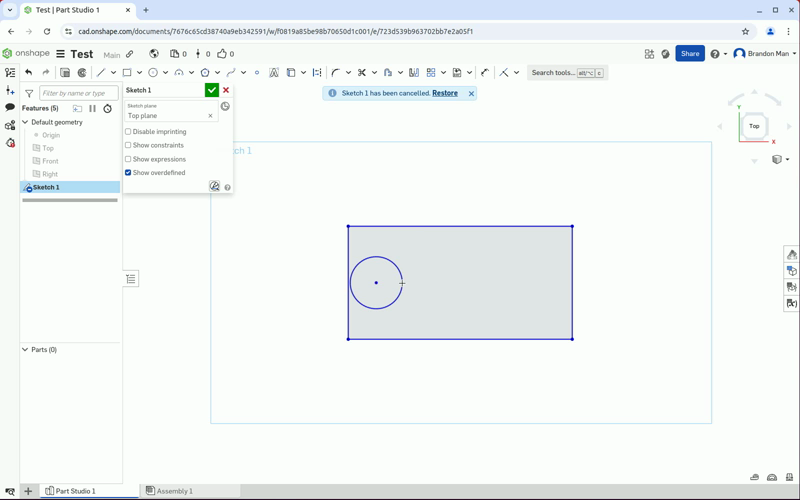
mouse_move(461, 282)
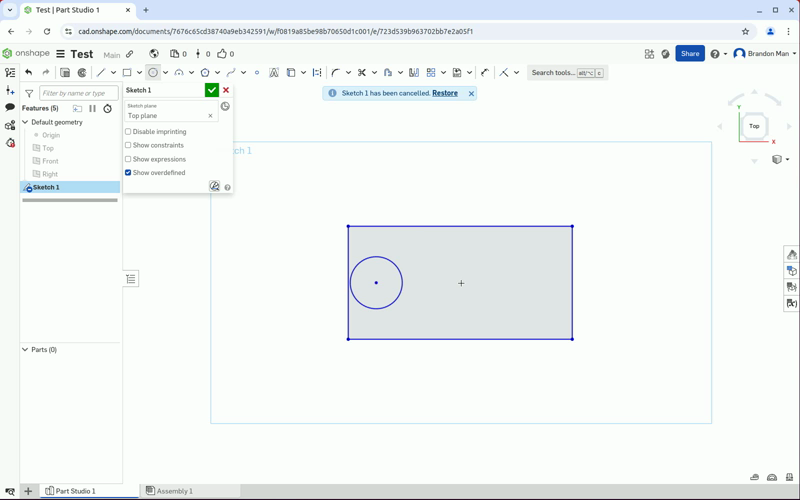
click(461, 282)
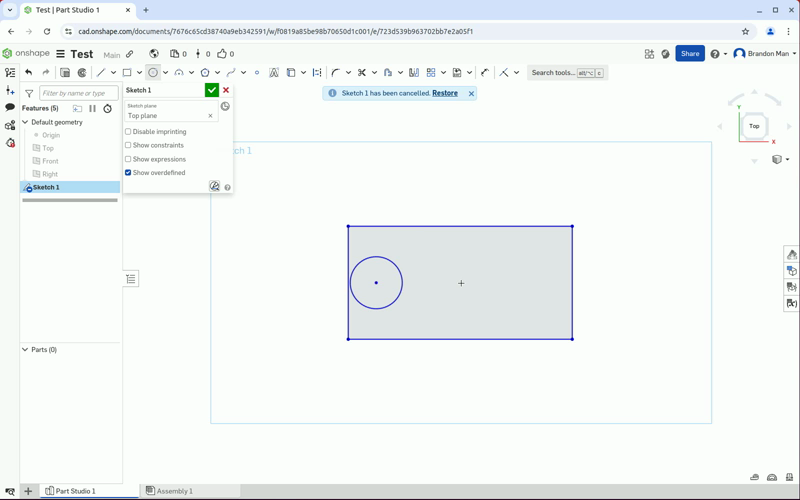
key_up(shift)
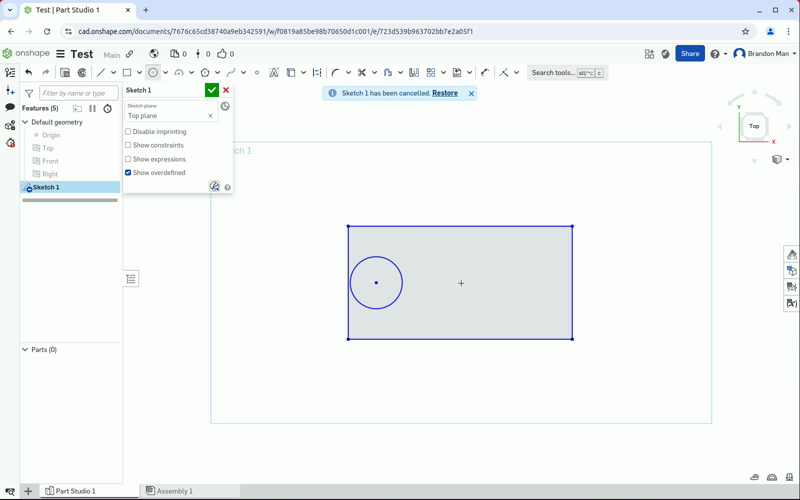
mouse_move(487, 282)
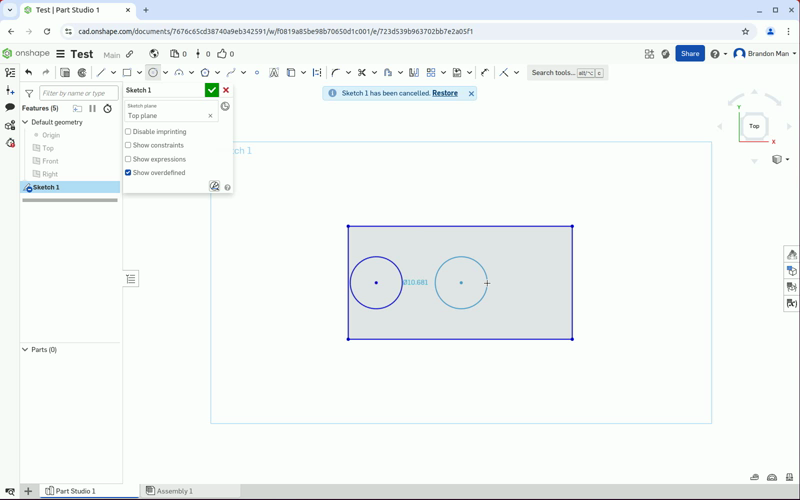
click(487, 282)
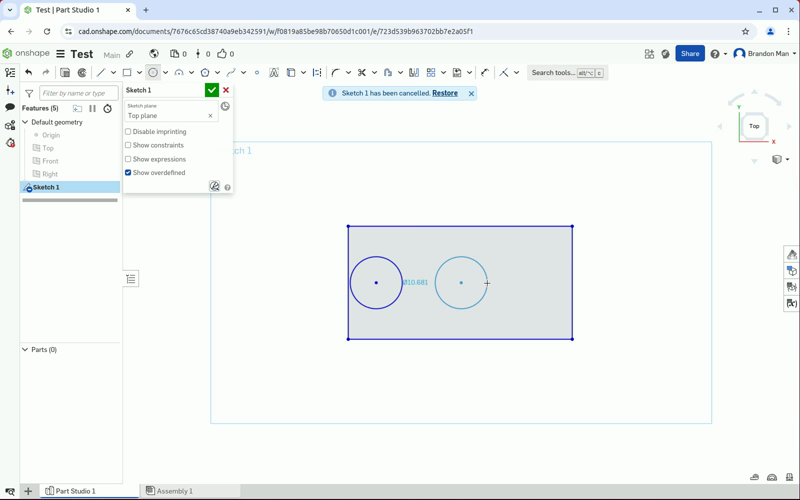
key(esc)
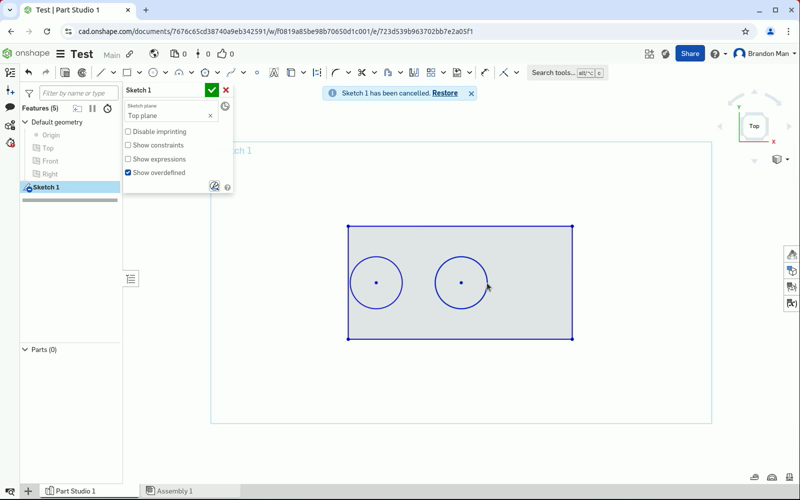
key(c)
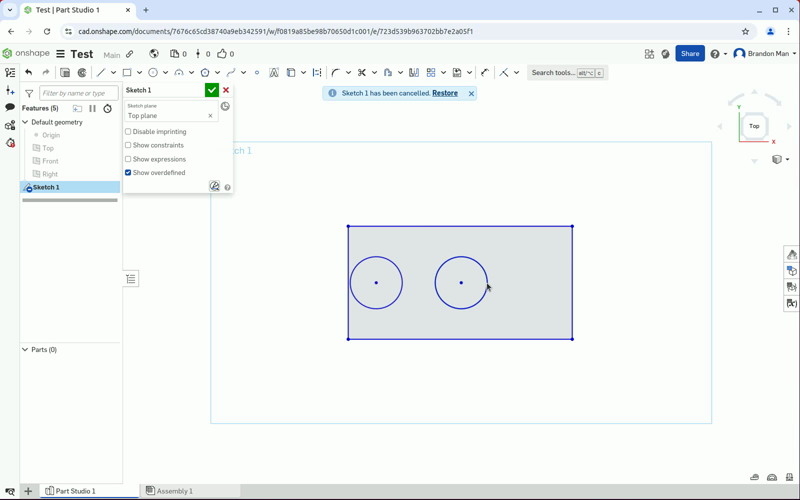
key_down(shift)
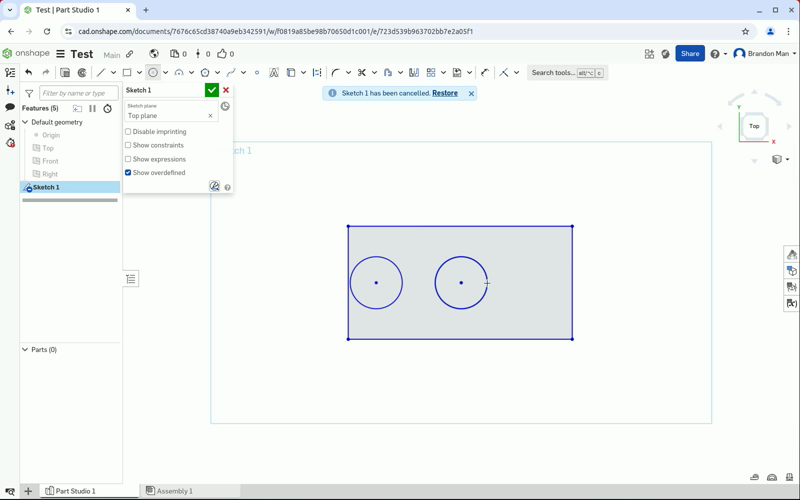
mouse_move(543, 282)
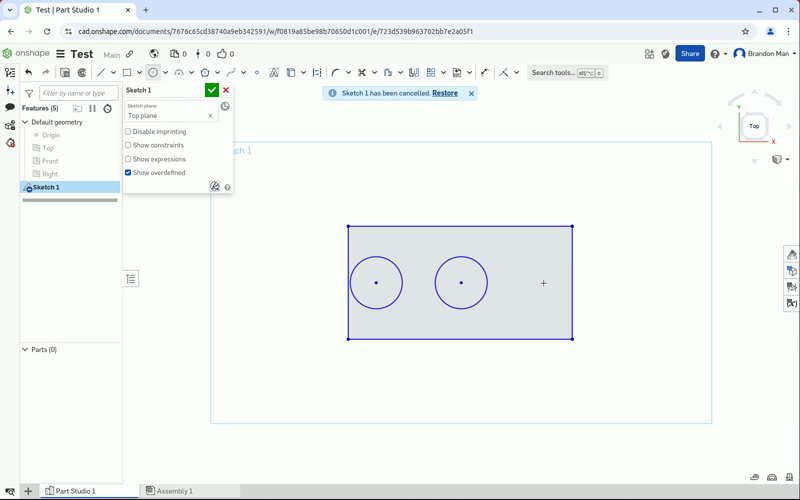
click(543, 282)
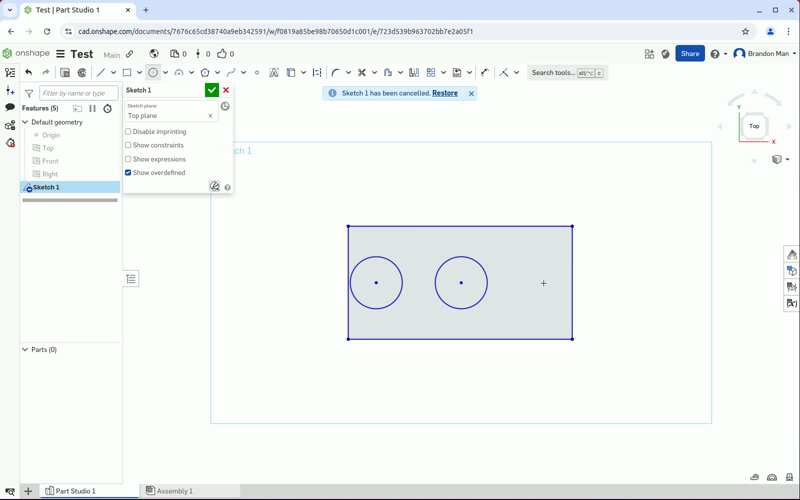
key_up(shift)
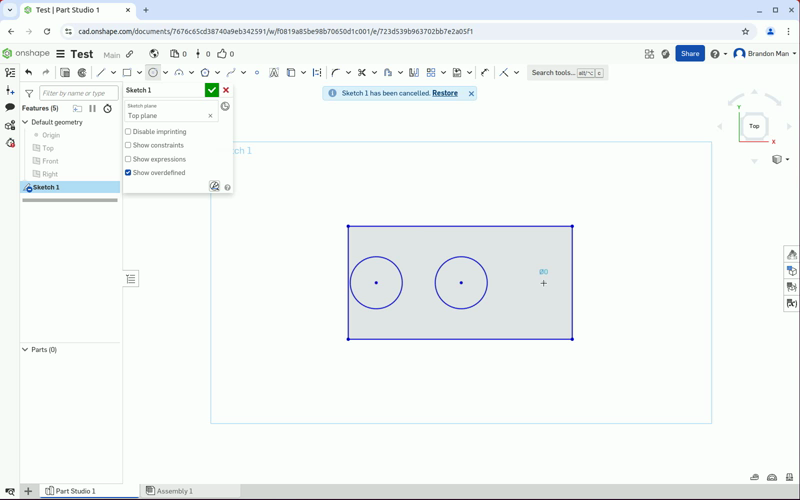
mouse_move(569, 282)
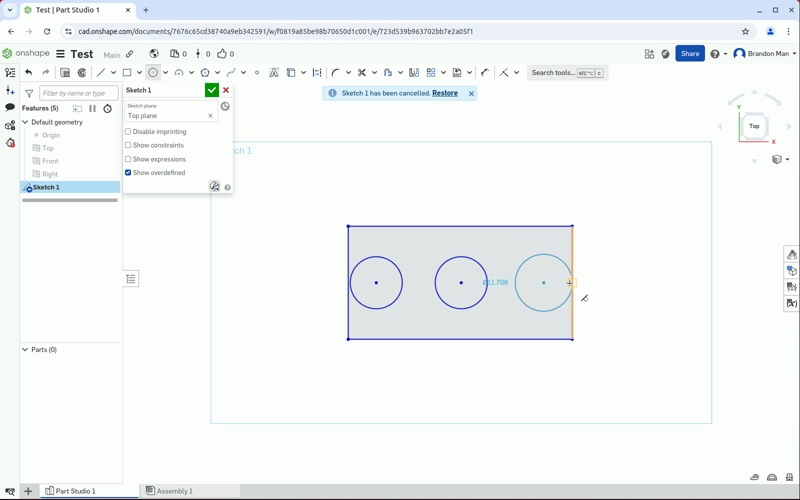
click(569, 282)
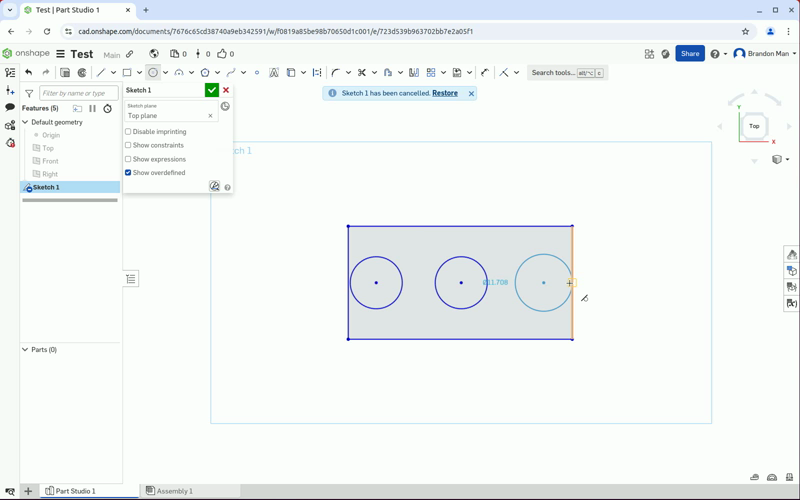
key(esc)
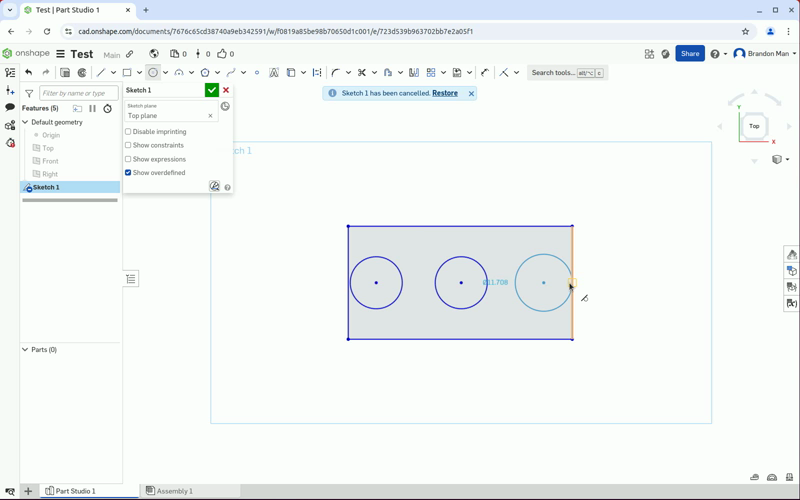
mouse_move(557, 246)
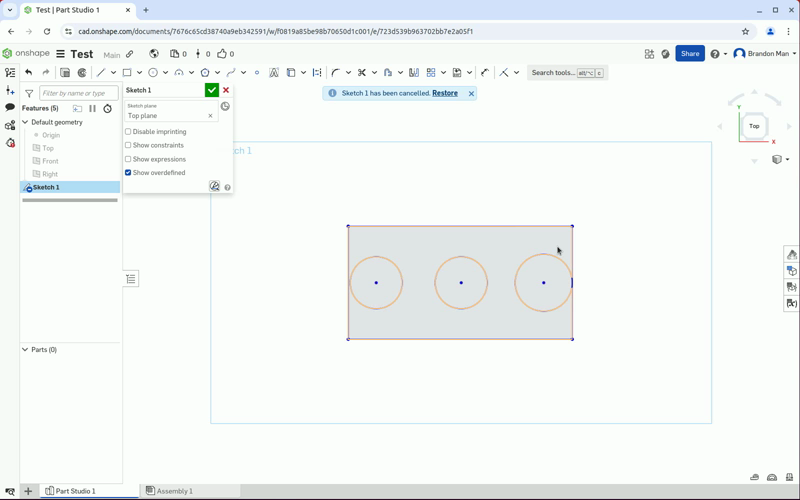
click(557, 246)
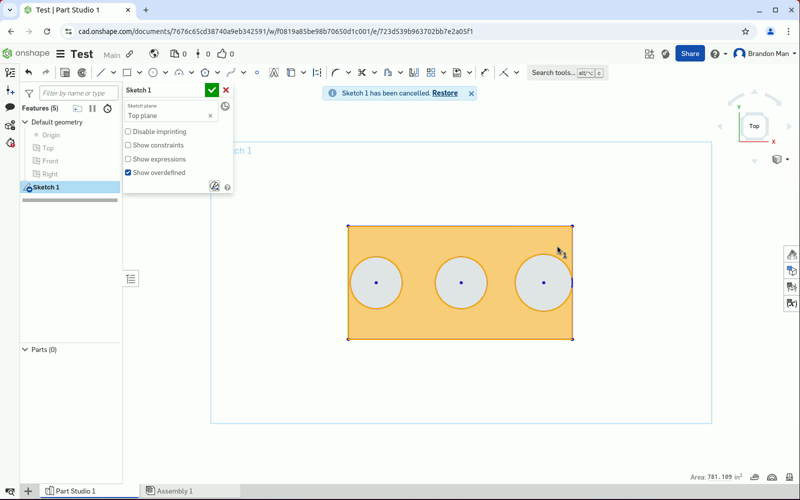
mouse_move(73, 352)
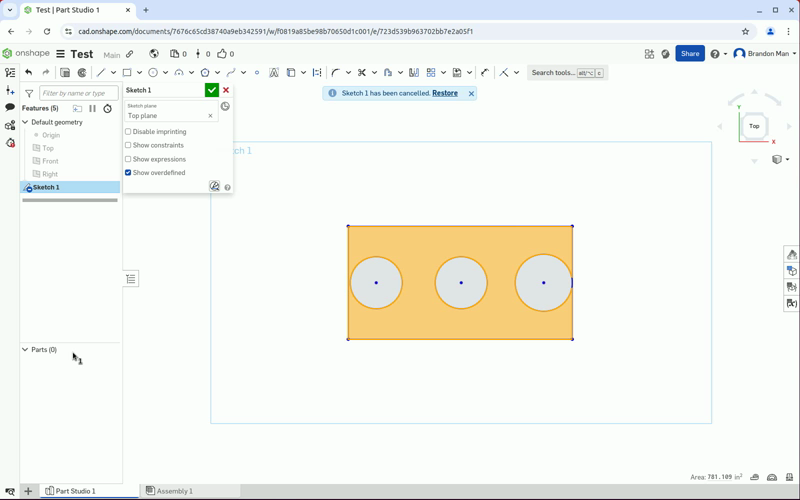
key(shift+y)
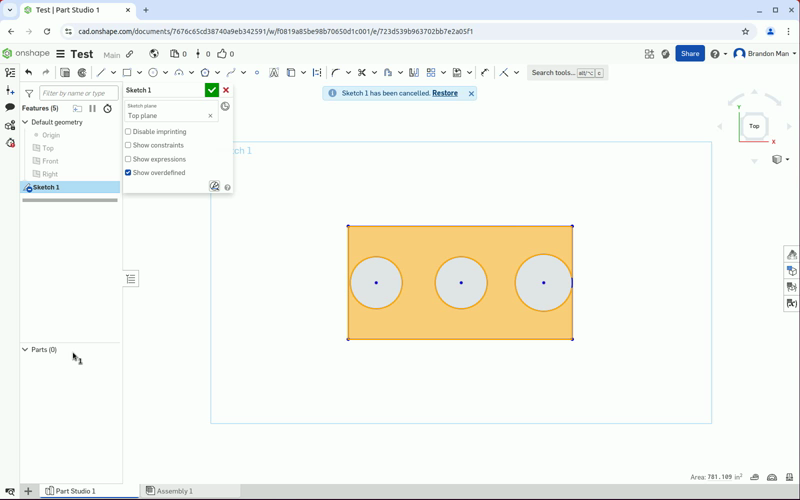
key(shift+e)
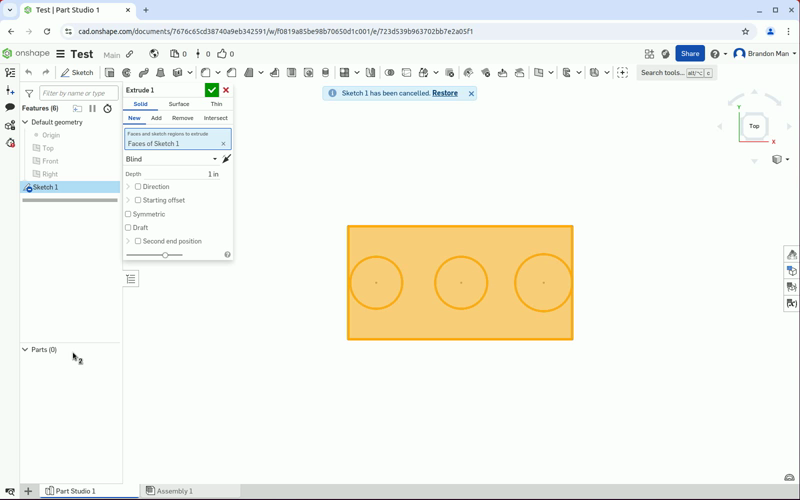
mouse_move(143, 106)
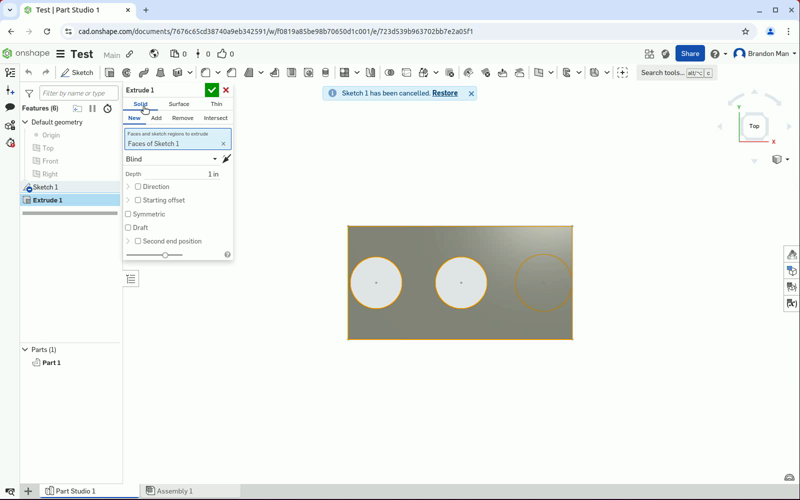
click(143, 106)
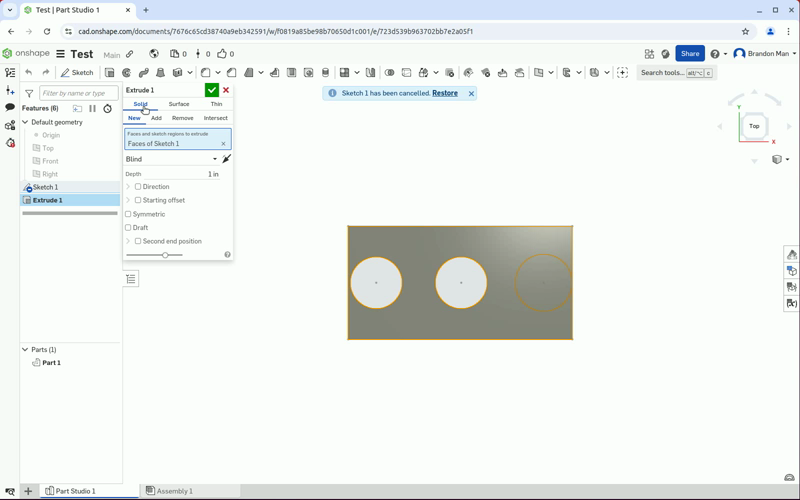
mouse_move(137, 120)
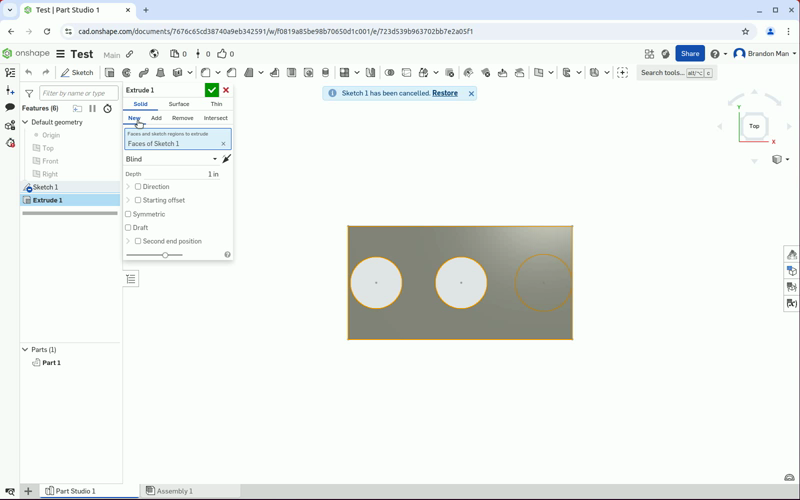
click(137, 120)
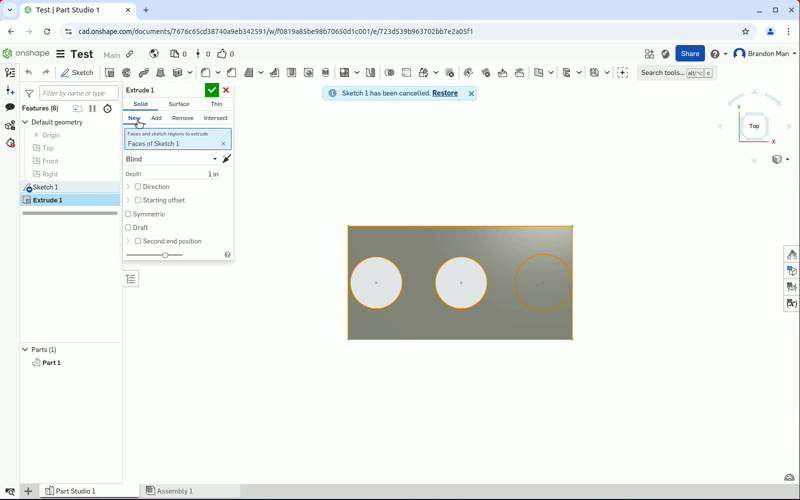
key(tab, 4)
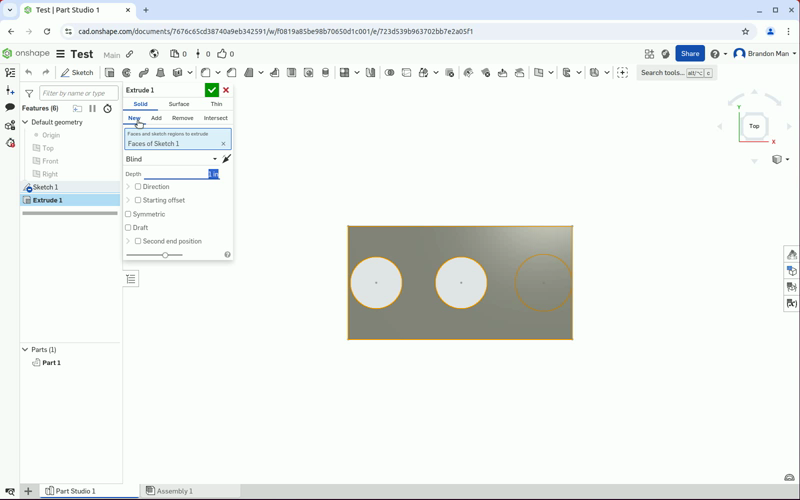
text(17.813)
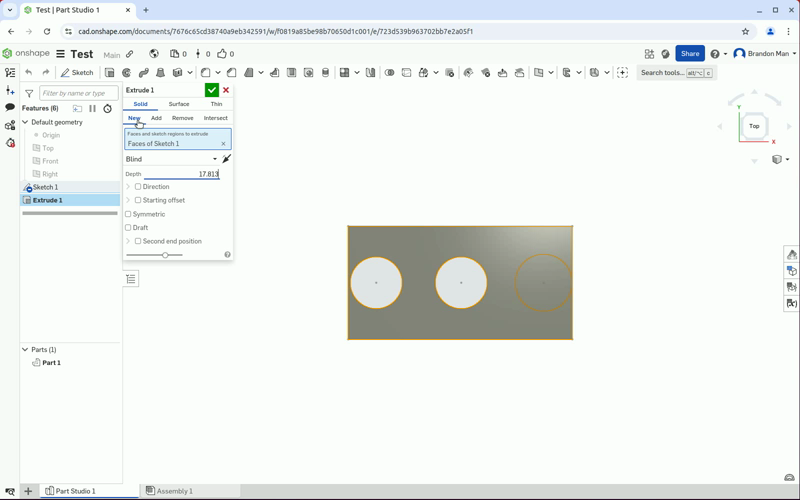
key(enter)
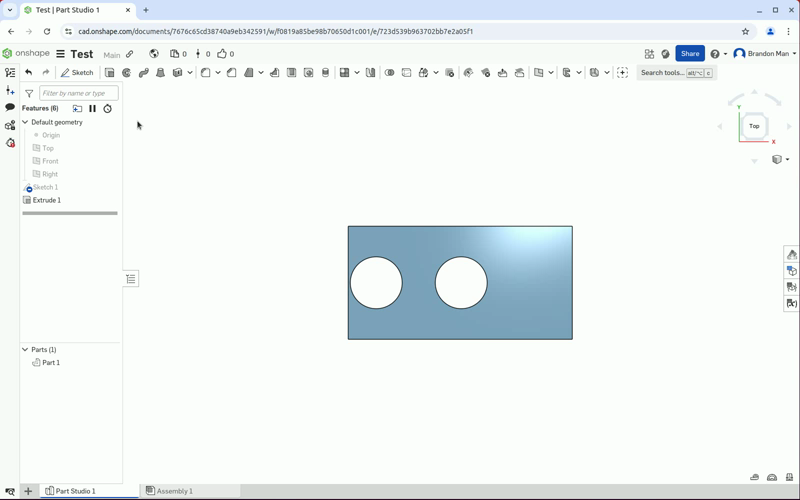
key(shift+h)
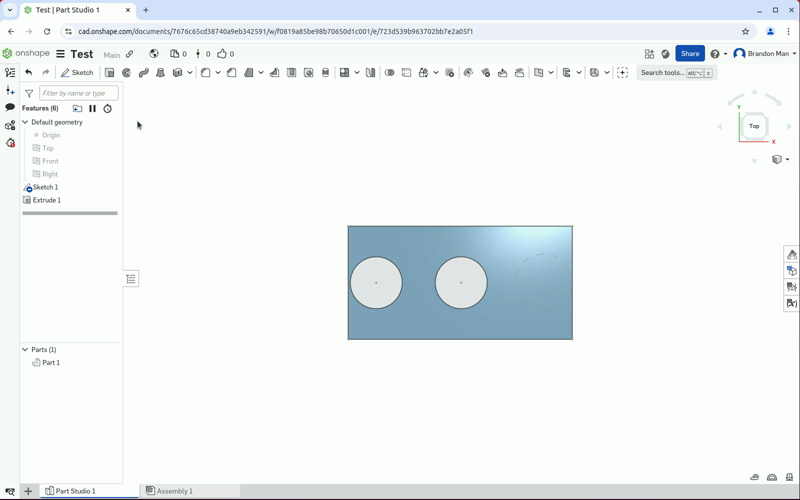
key(shift+h)
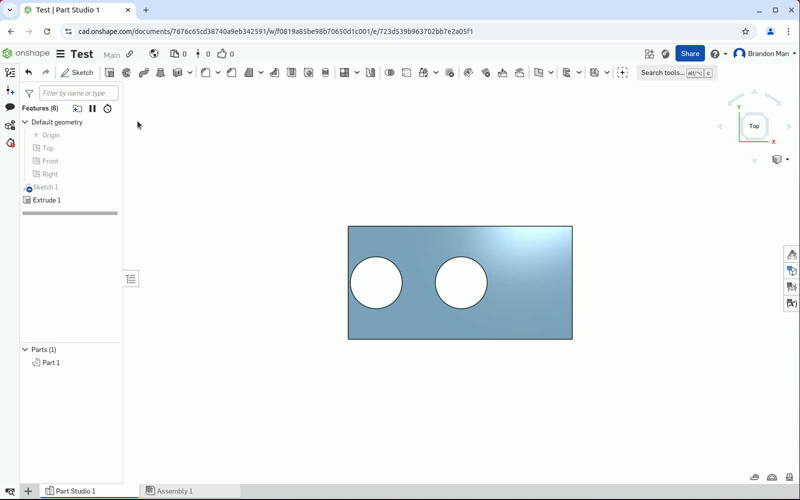
mouse_move(73, 189)
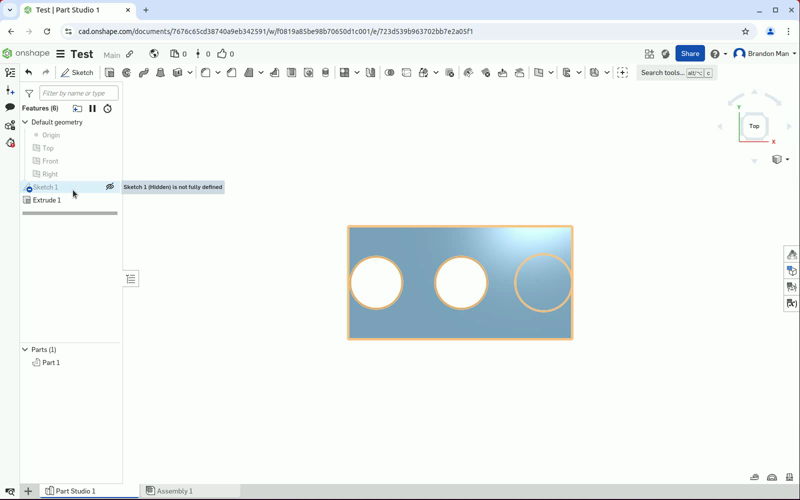
click(73, 189)
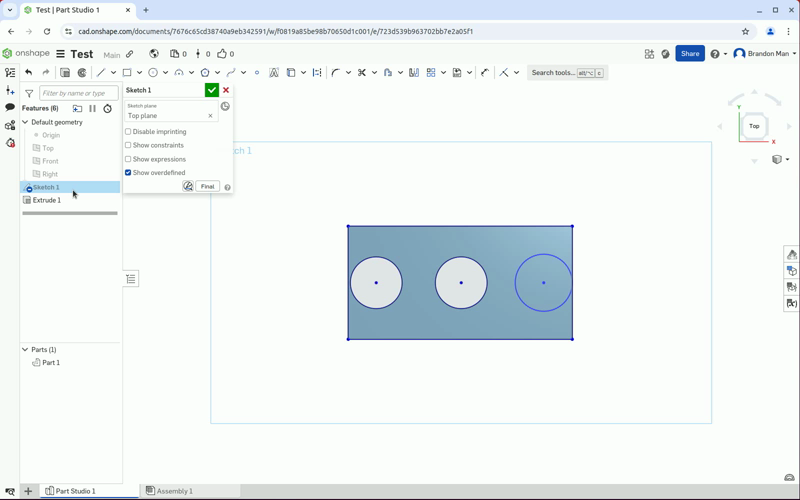
mouse_move(229, 92)
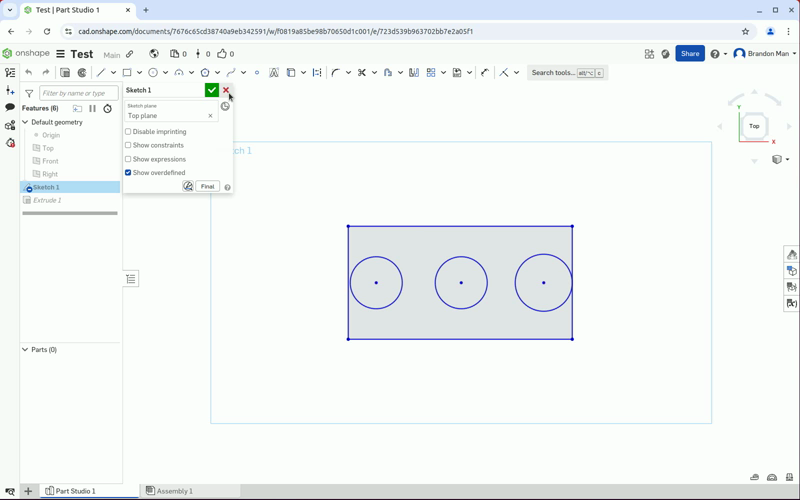
click(229, 92)
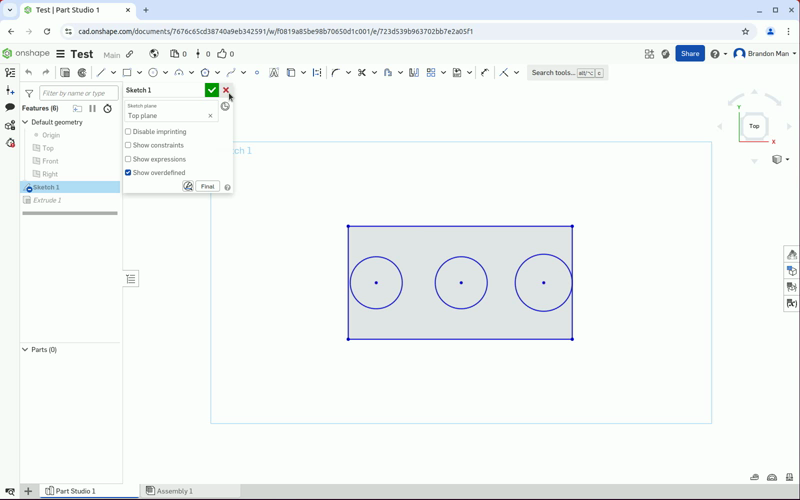
key(shift+s)
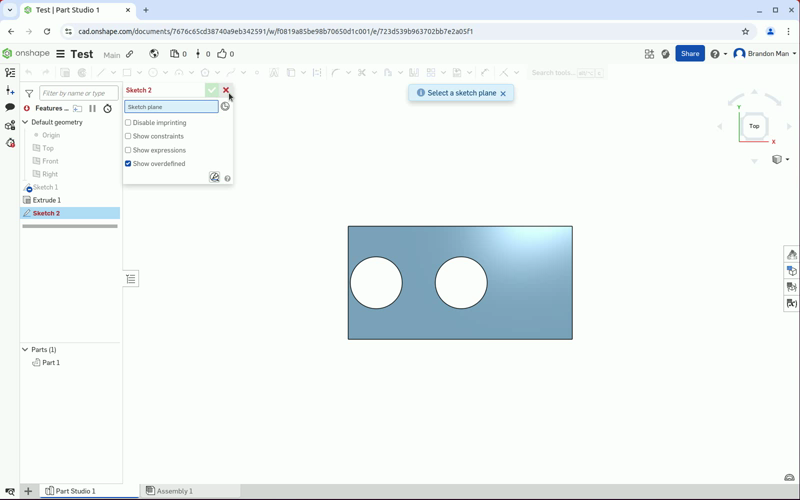
mouse_move(73, 150)
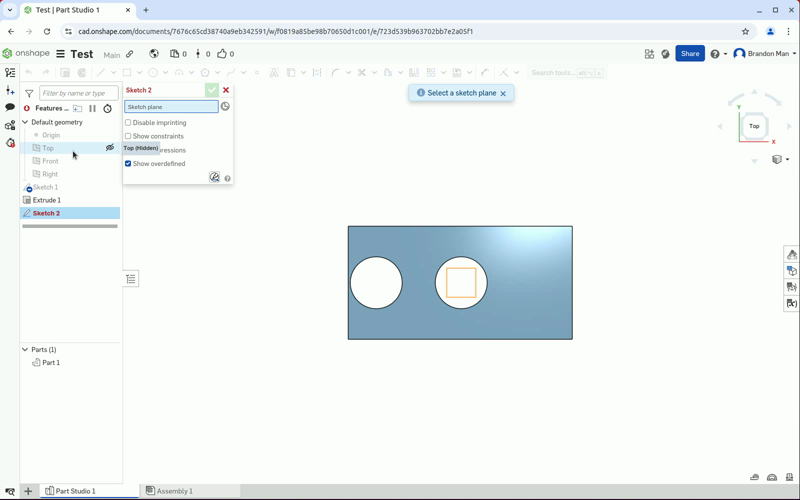
click(73, 150)
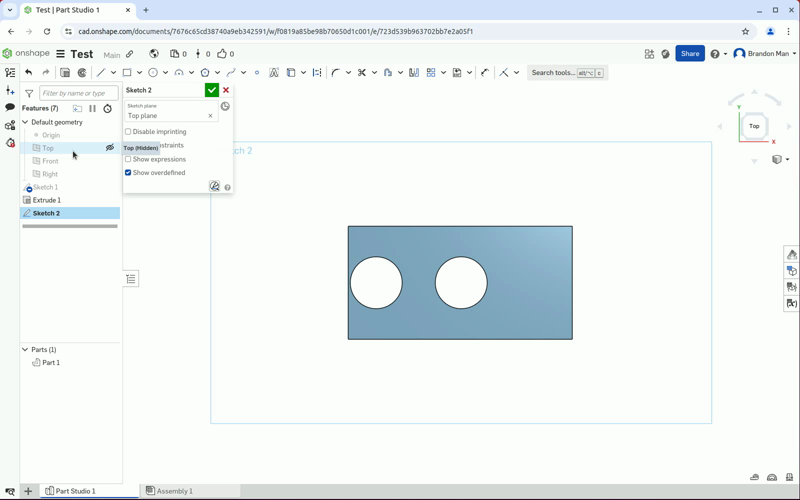
mouse_move(73, 352)
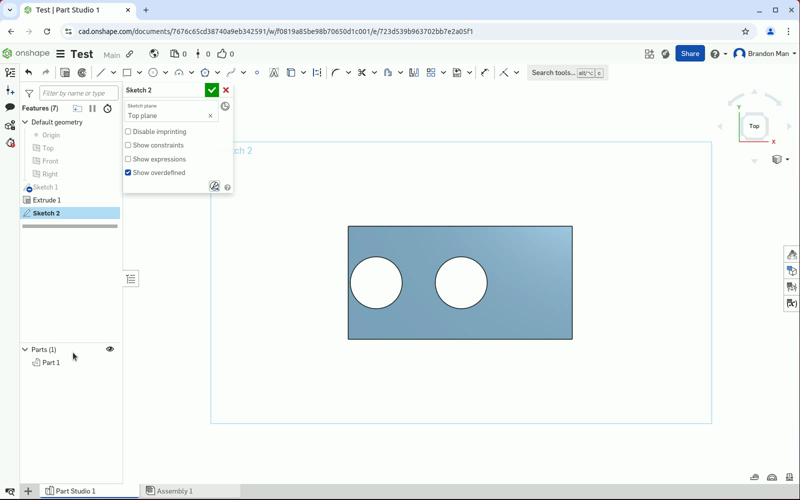
key(y)
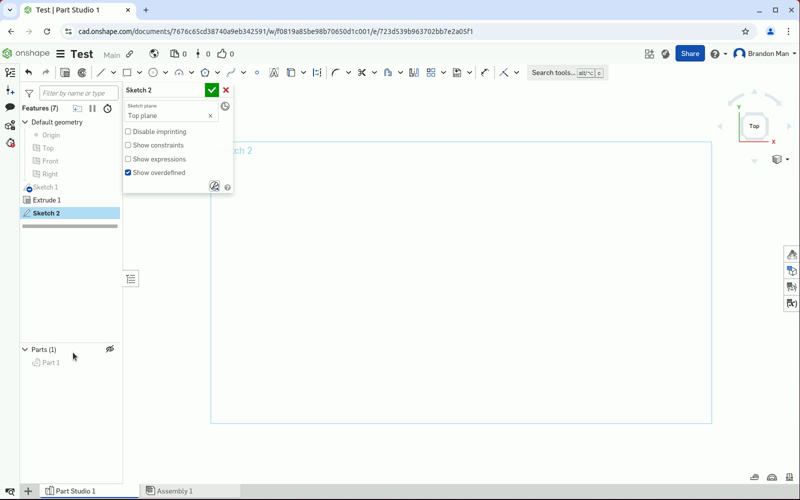
key(c)
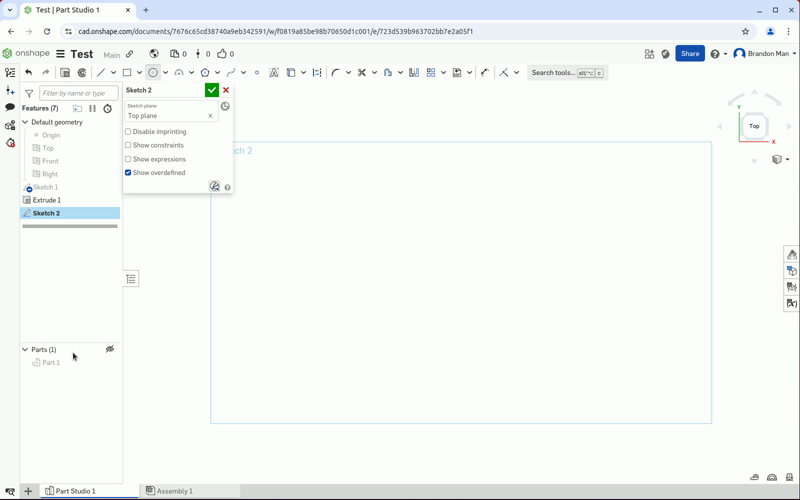
key_down(shift)
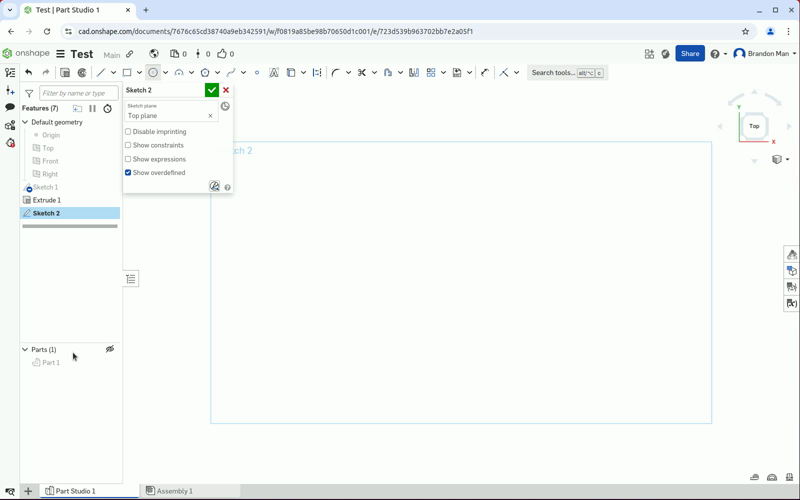
mouse_move(376, 282)
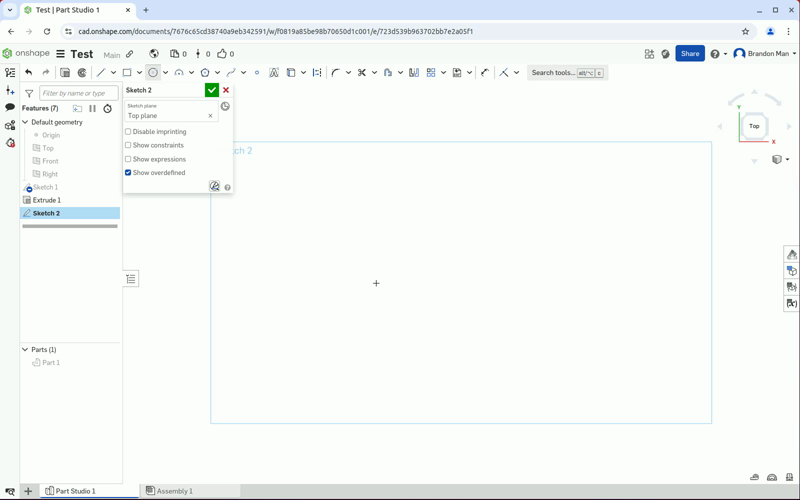
click(376, 282)
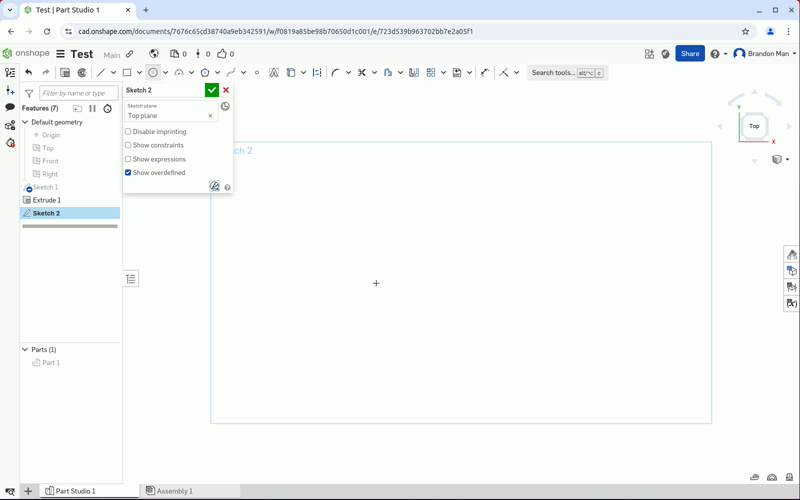
key_up(shift)
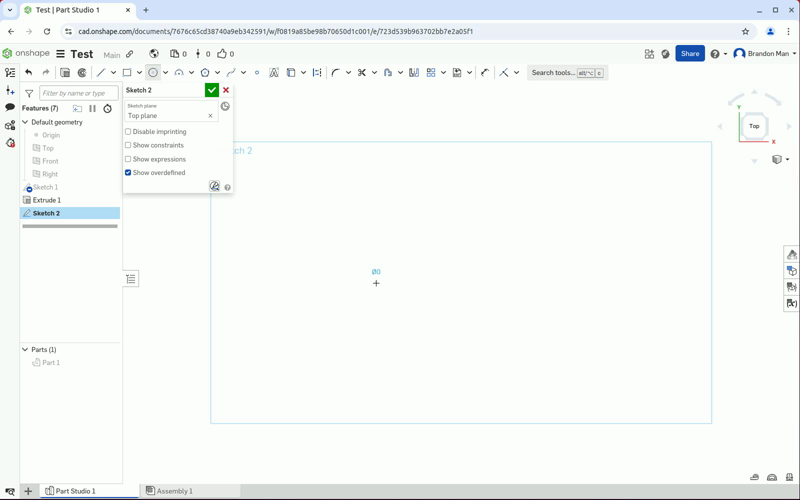
mouse_move(401, 282)
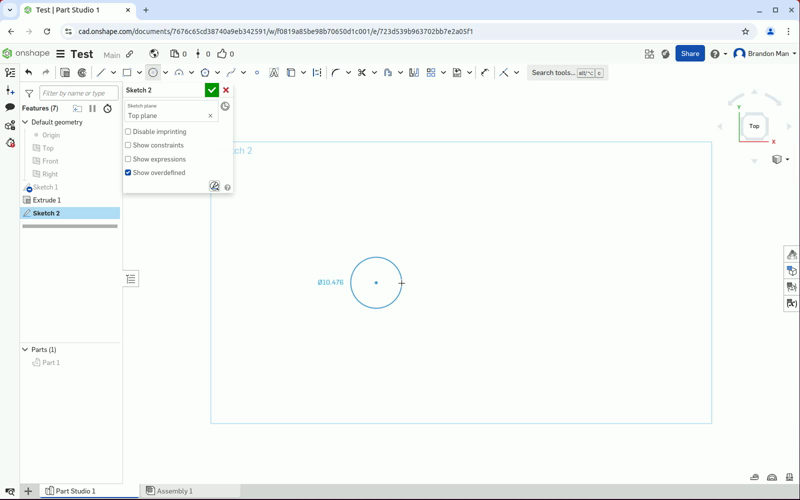
click(401, 282)
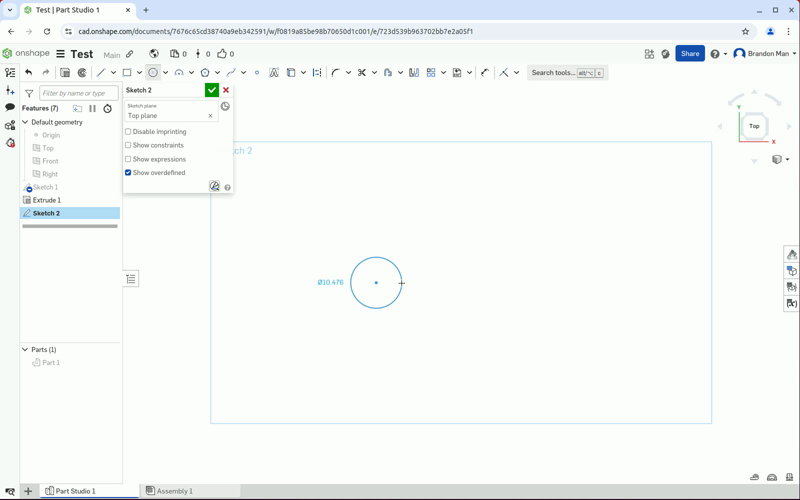
key(esc)
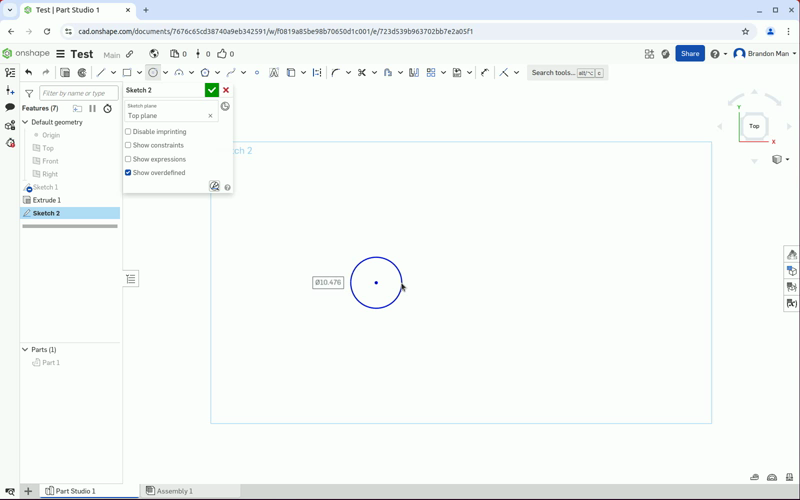
key(c)
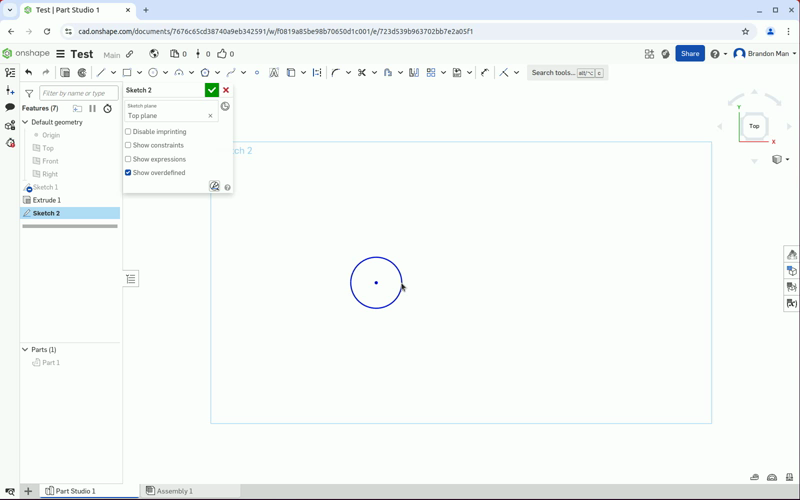
key_down(shift)
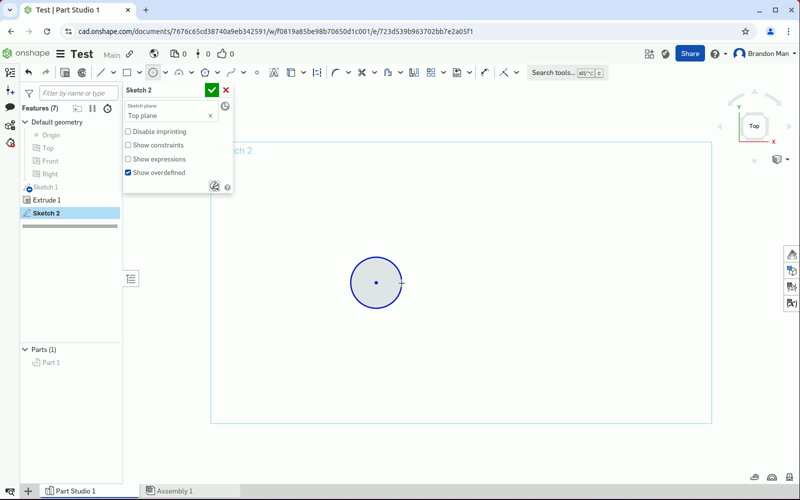
mouse_move(376, 282)
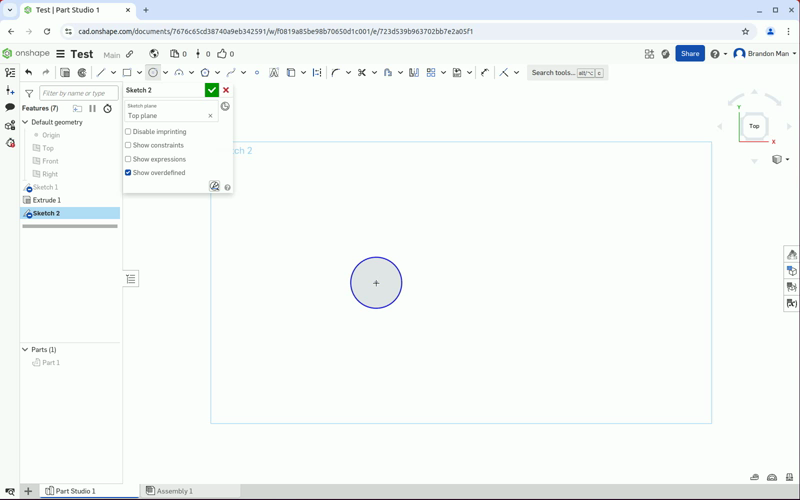
click(376, 282)
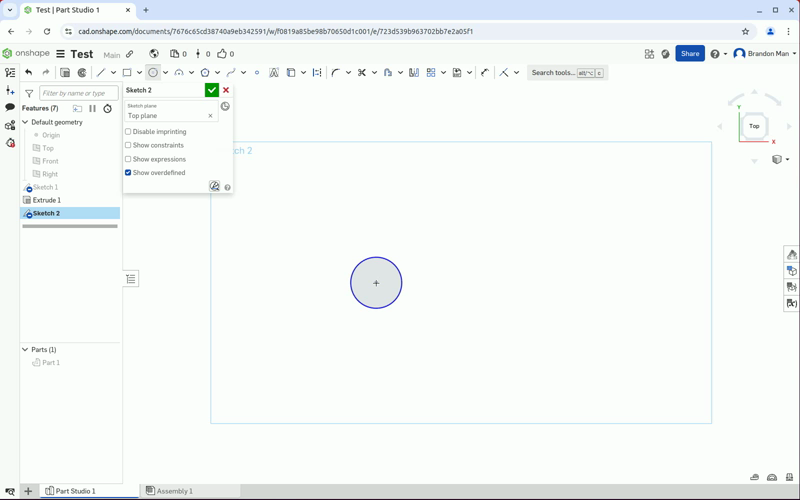
key_up(shift)
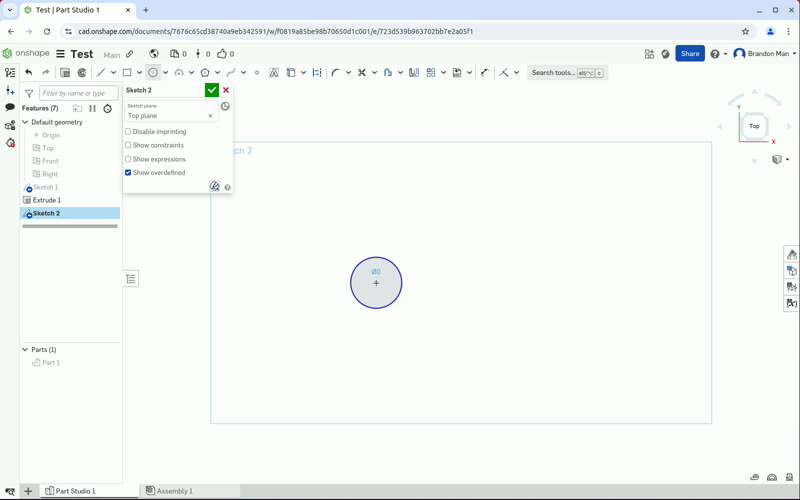
mouse_move(392, 282)
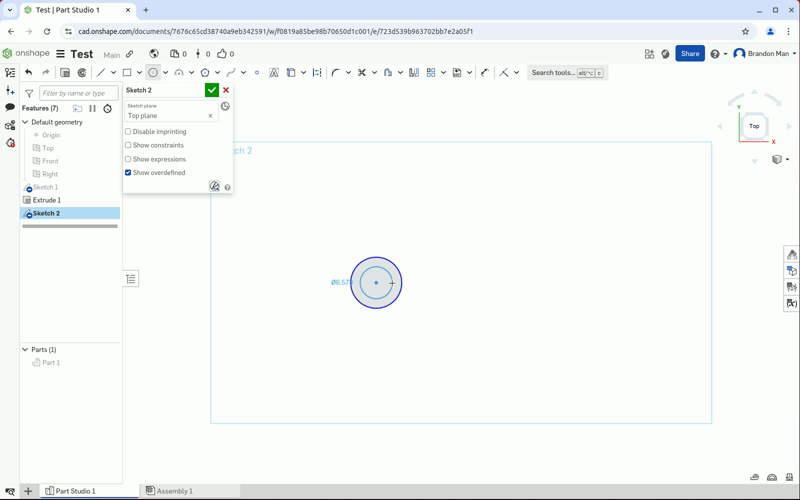
click(392, 282)
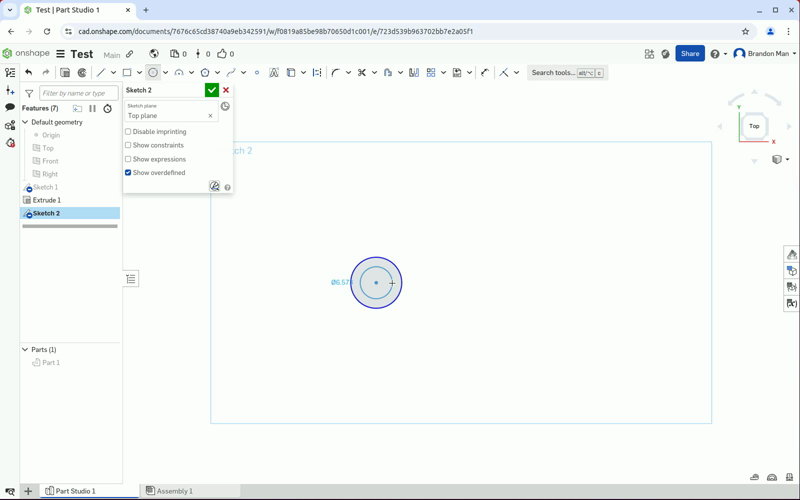
key(esc)
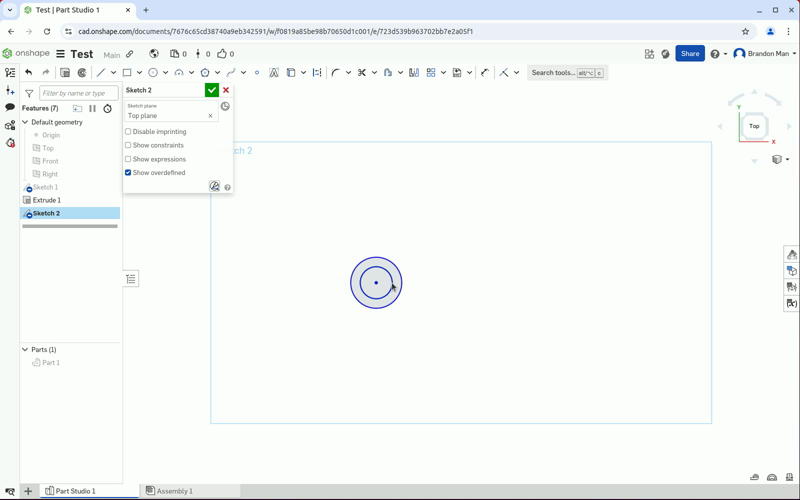
mouse_move(394, 276)
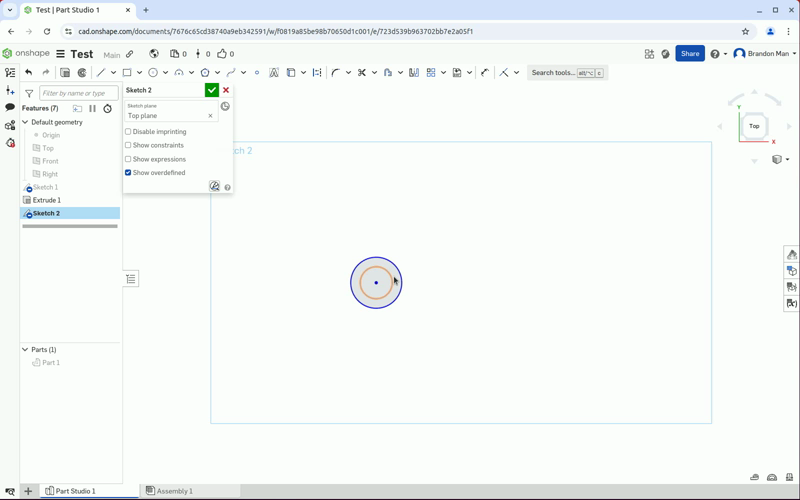
scroll(6)
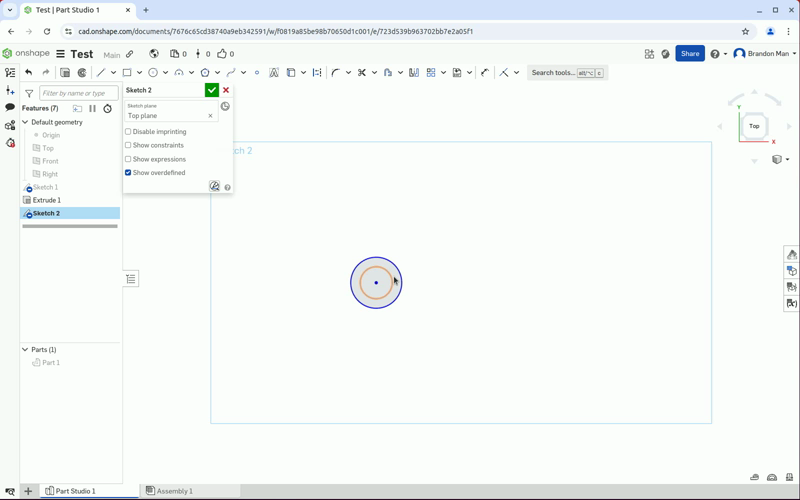
scroll(6)
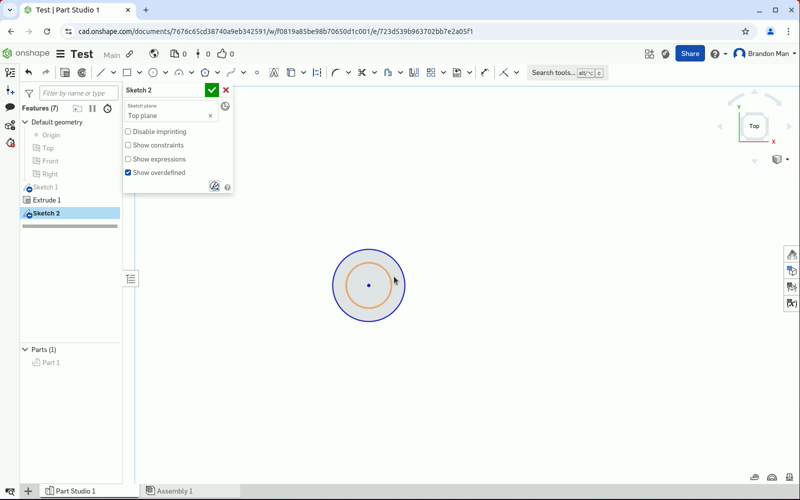
scroll(6)
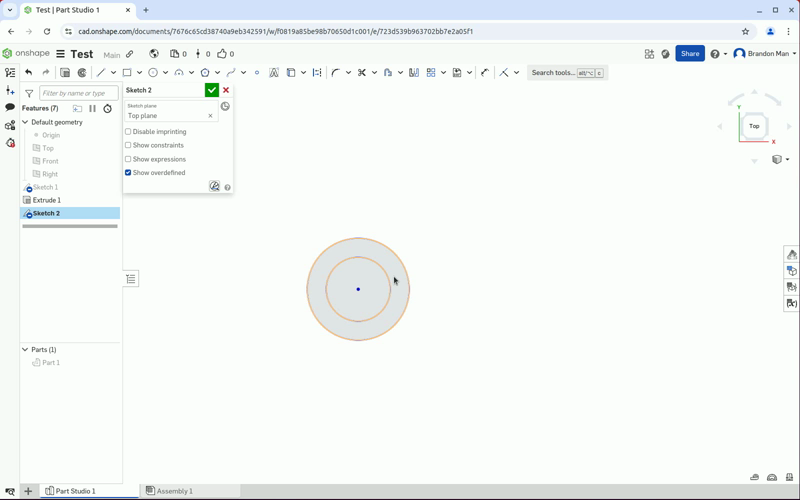
scroll(6)
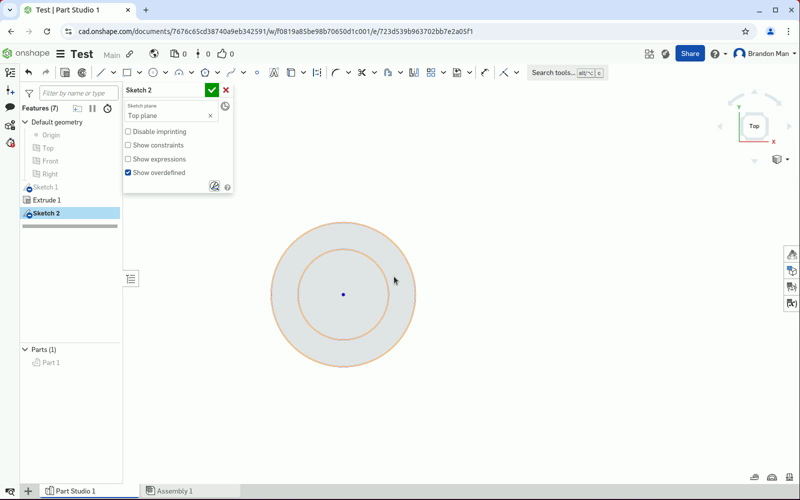
scroll(6)
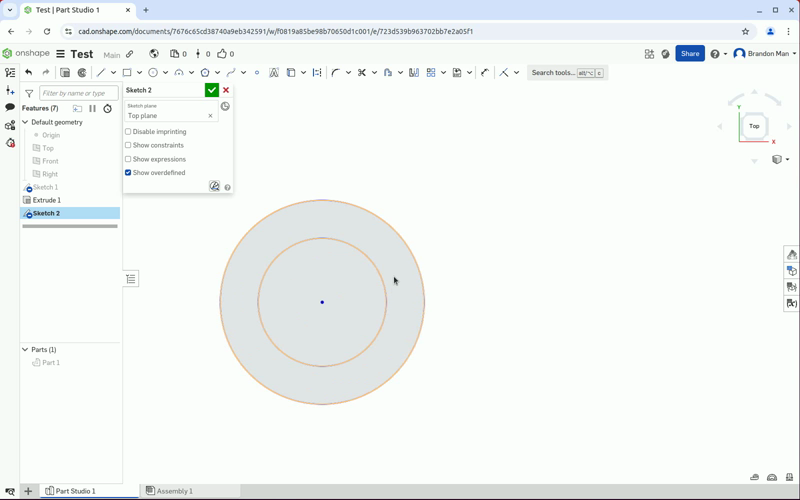
scroll(6)
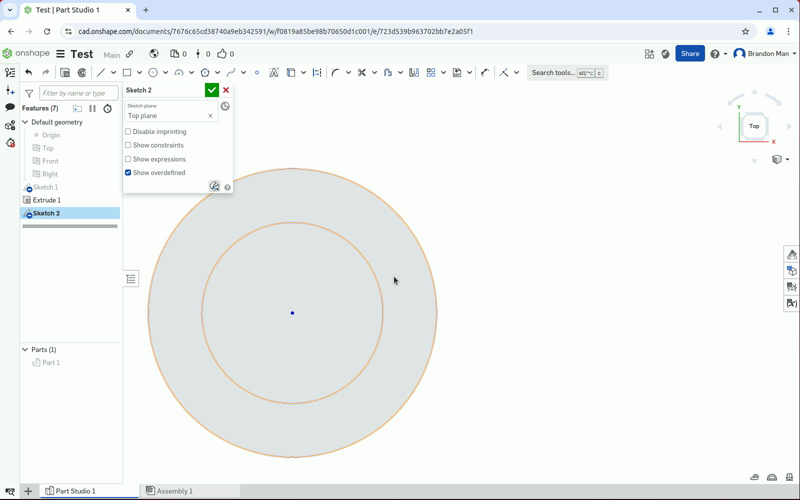
scroll(6)
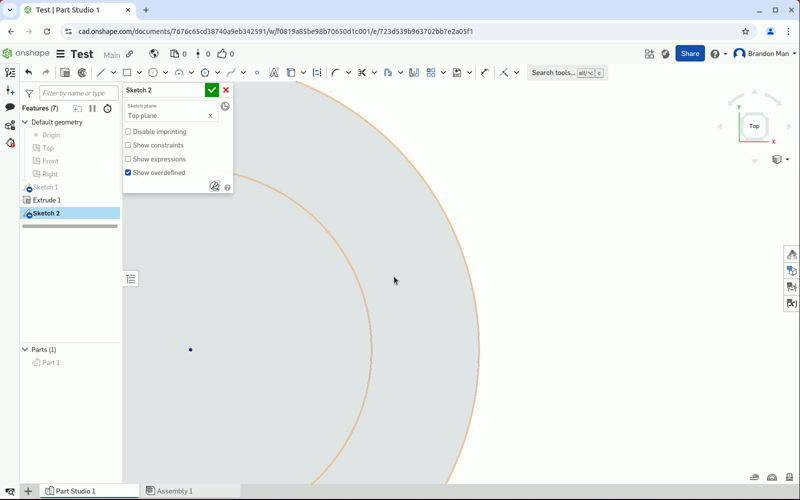
click(394, 276)
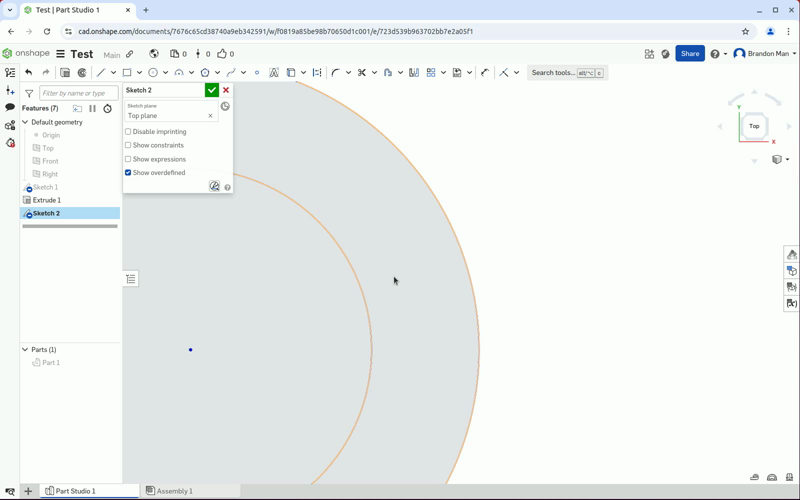
scroll(-6)
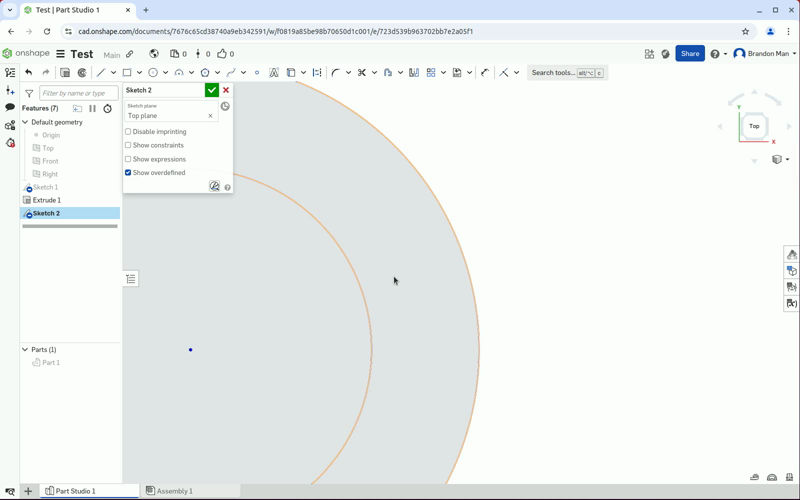
scroll(-6)
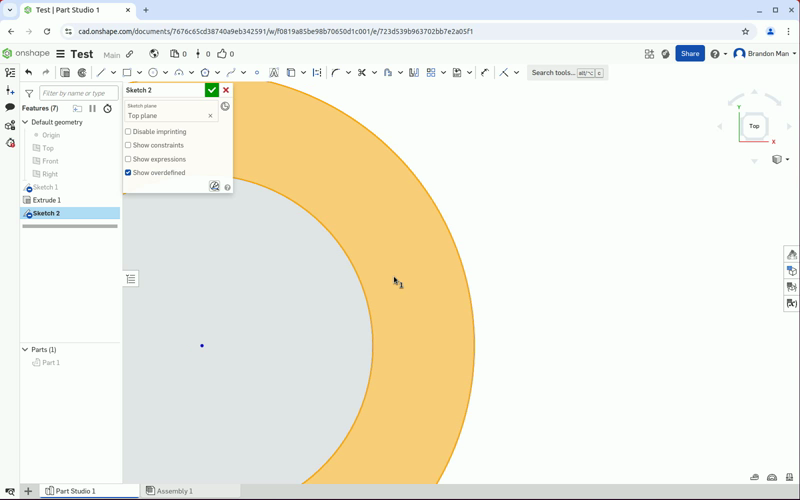
scroll(-6)
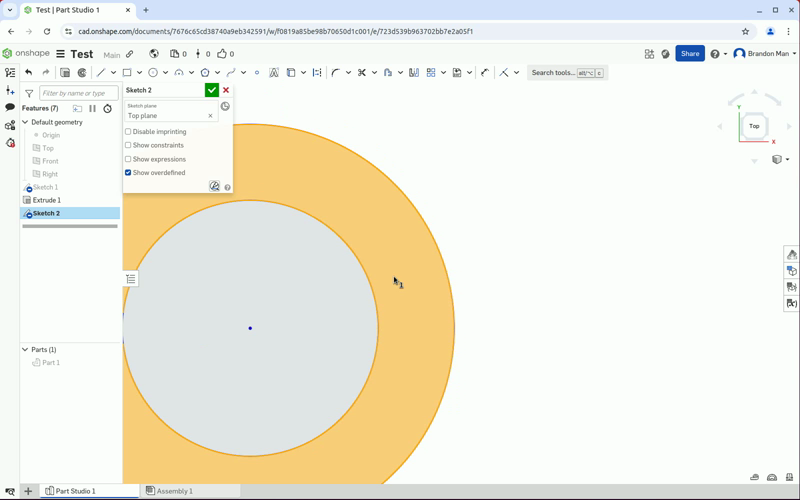
scroll(-6)
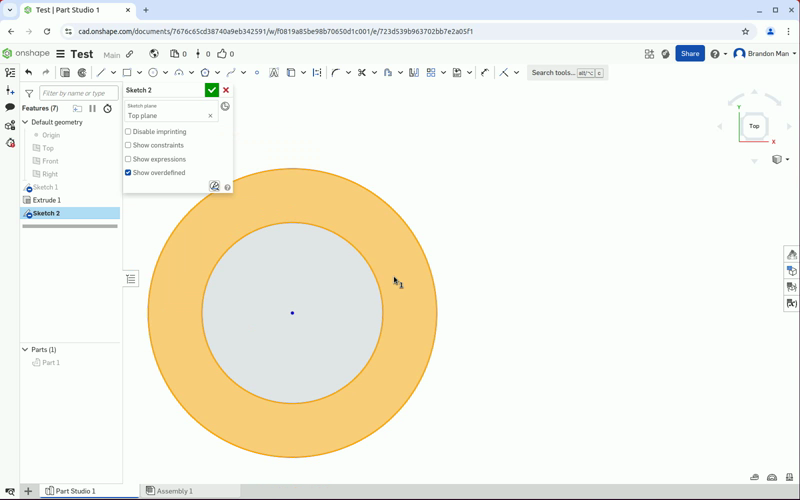
scroll(-6)
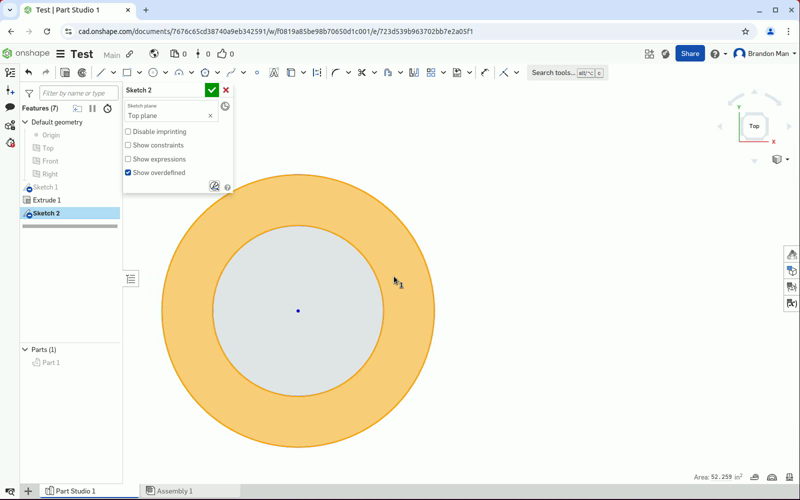
scroll(-6)
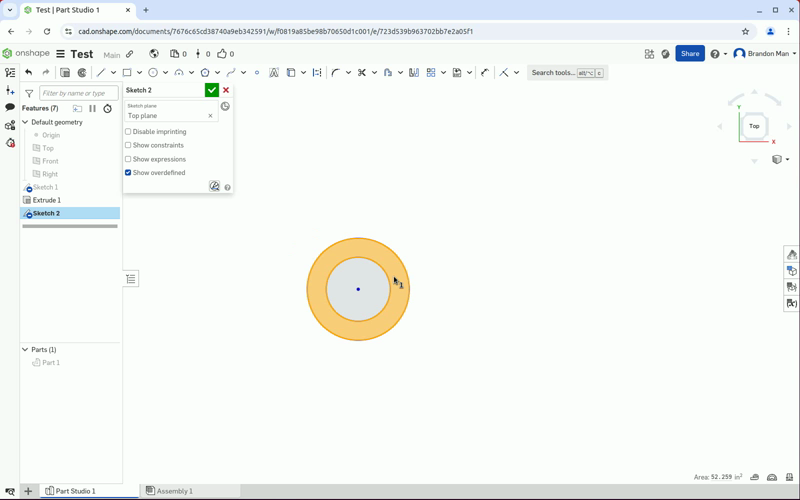
scroll(-6)
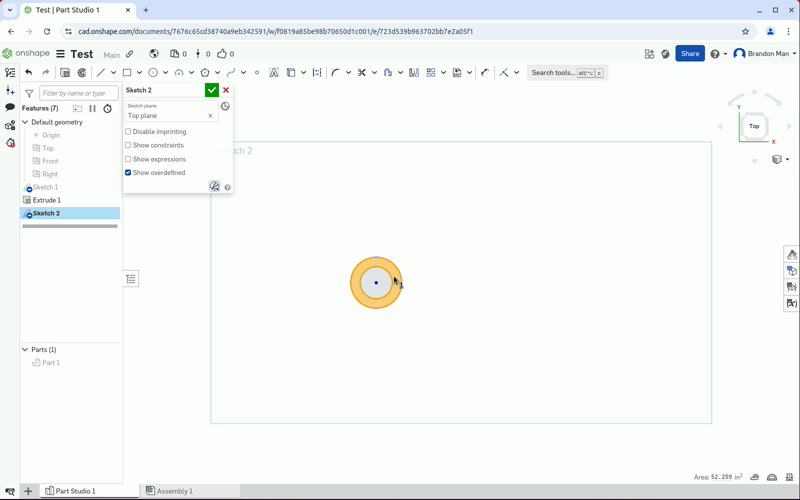
mouse_move(73, 352)
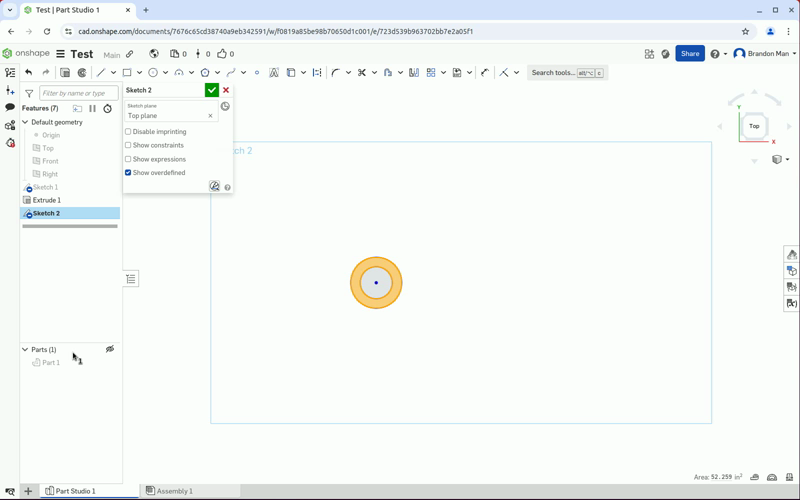
key(shift+y)
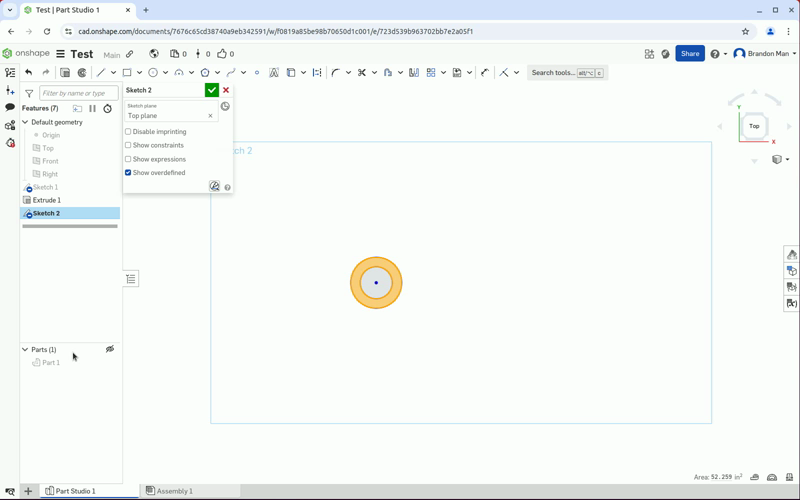
key(shift+e)
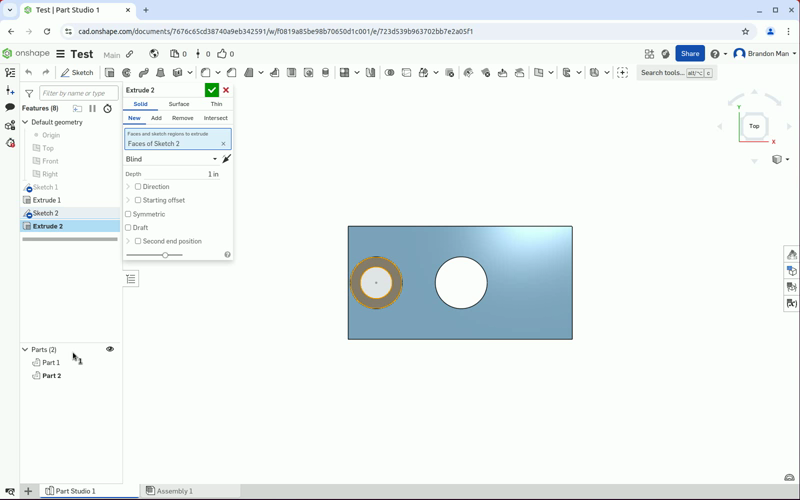
mouse_move(143, 106)
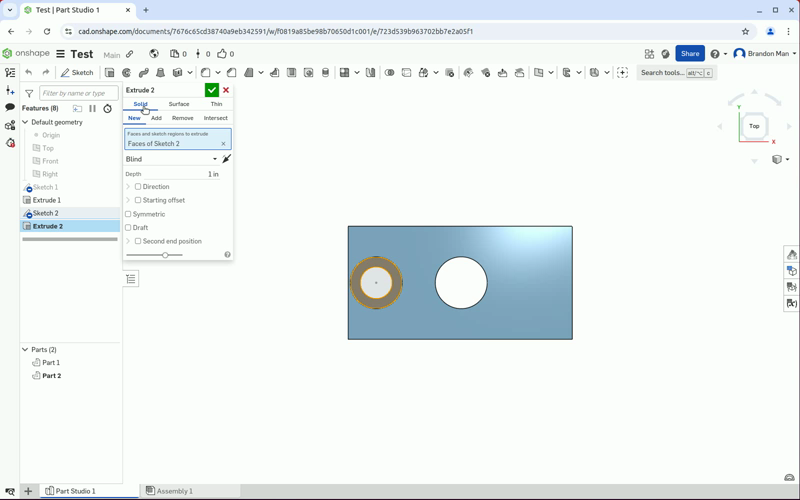
click(143, 106)
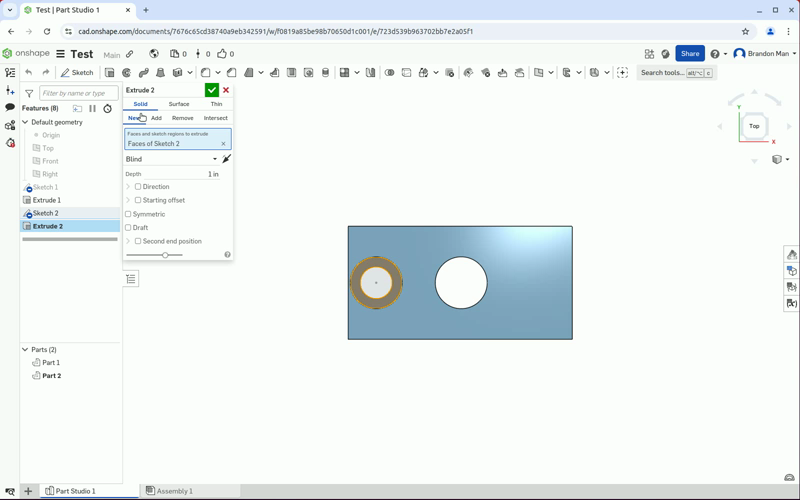
mouse_move(137, 120)
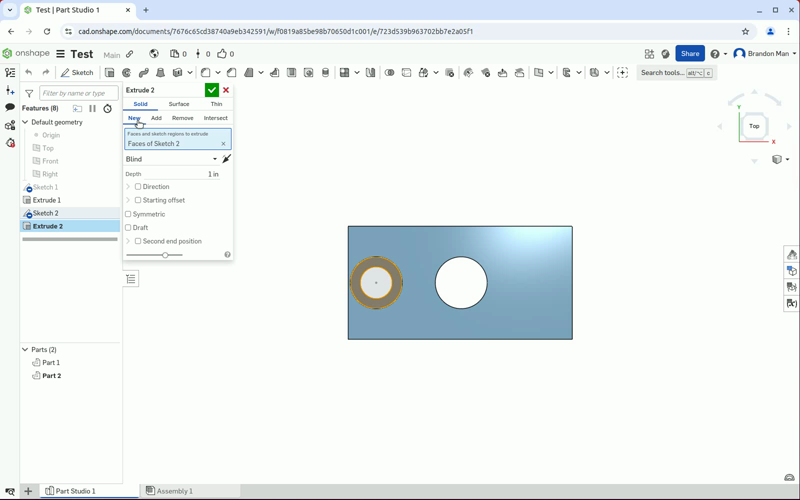
click(137, 120)
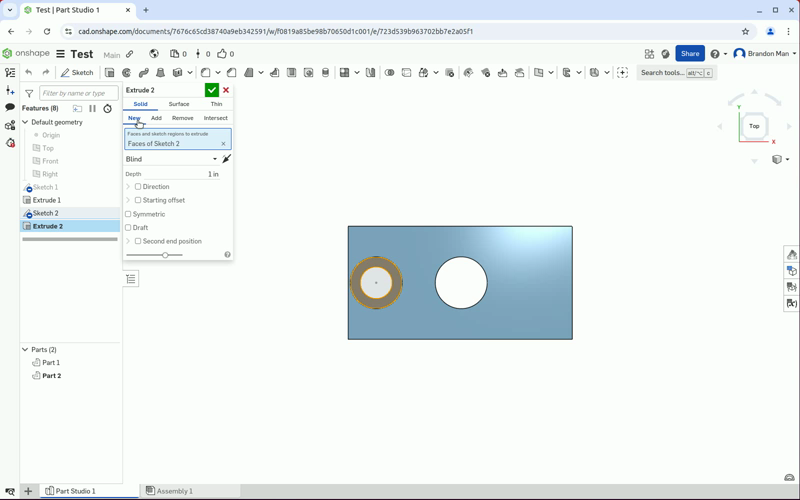
key(tab, 4)
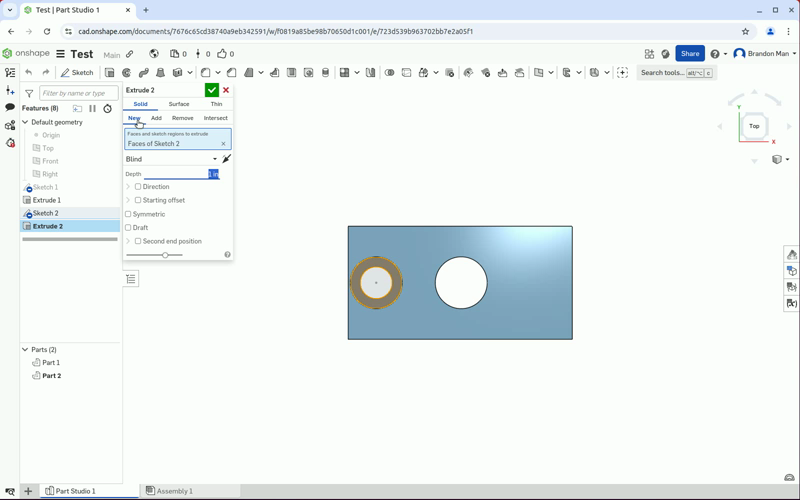
text(17.813)
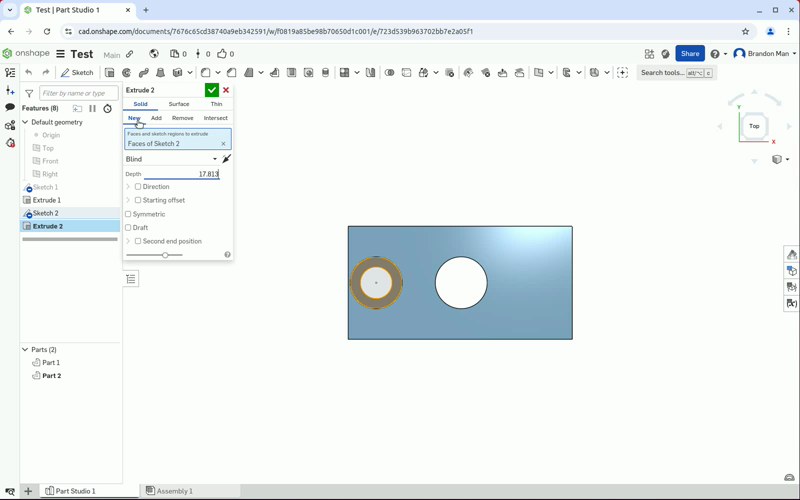
key(tab, 3)
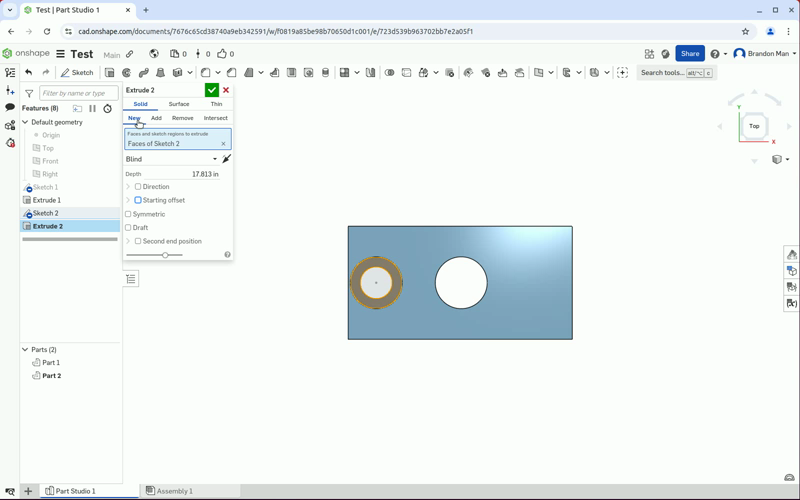
key(tab, 2)
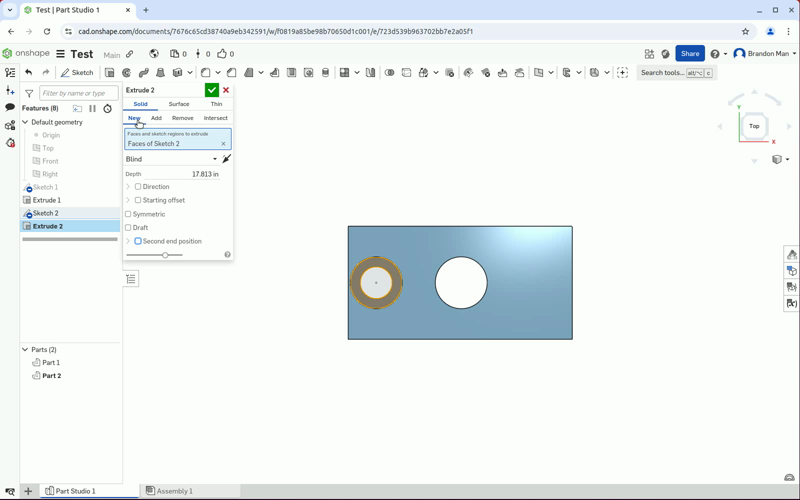
key(space)
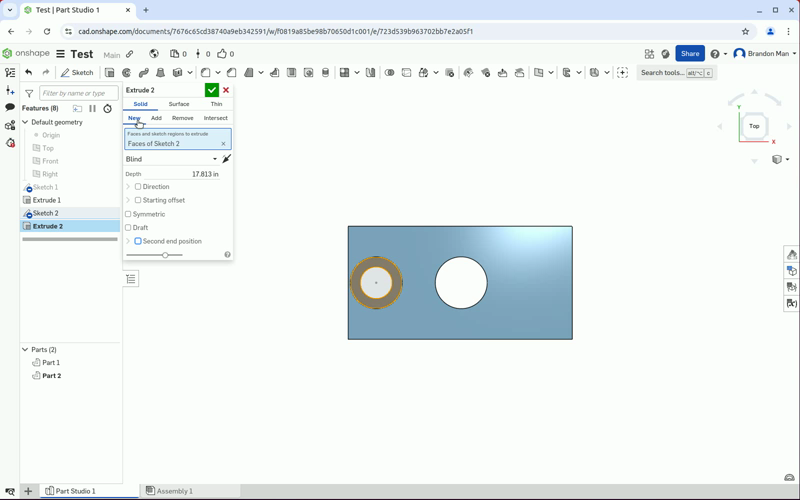
key(tab, 3)
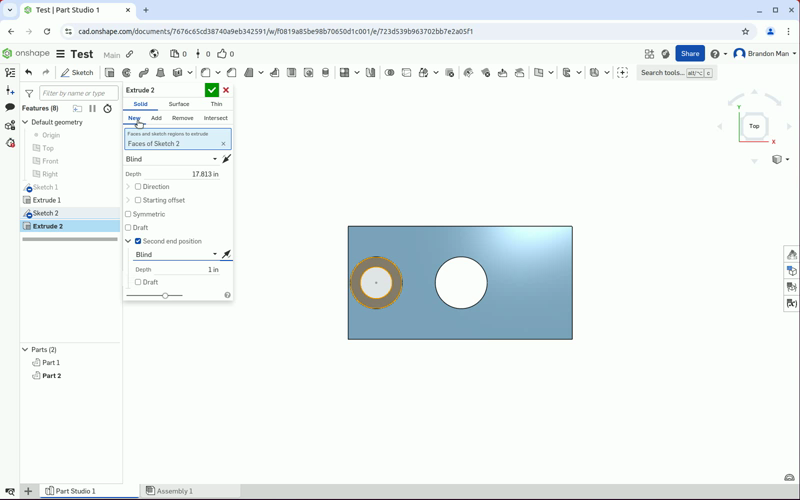
text(12.036)
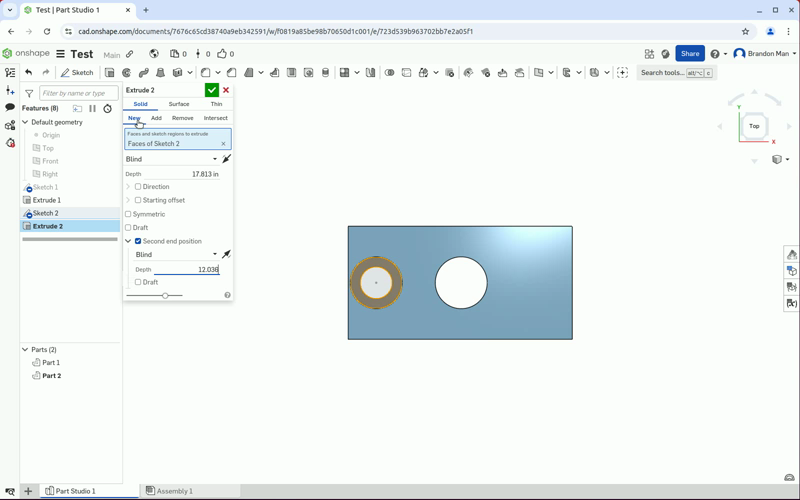
key(enter)
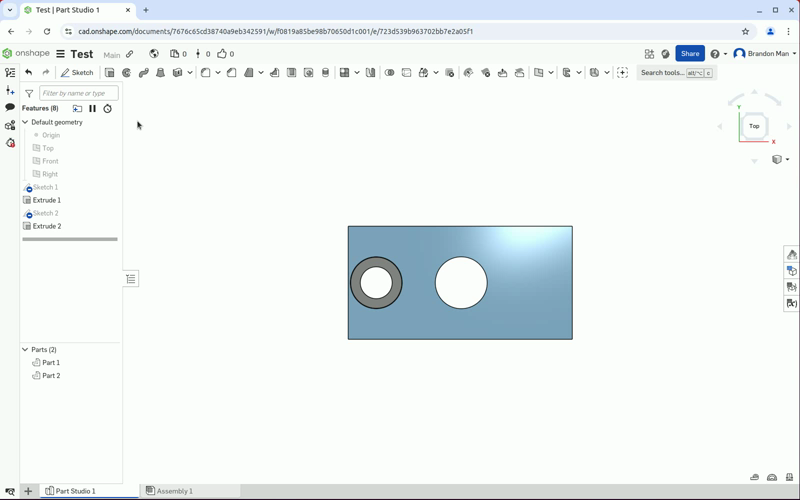
key(shift+h)
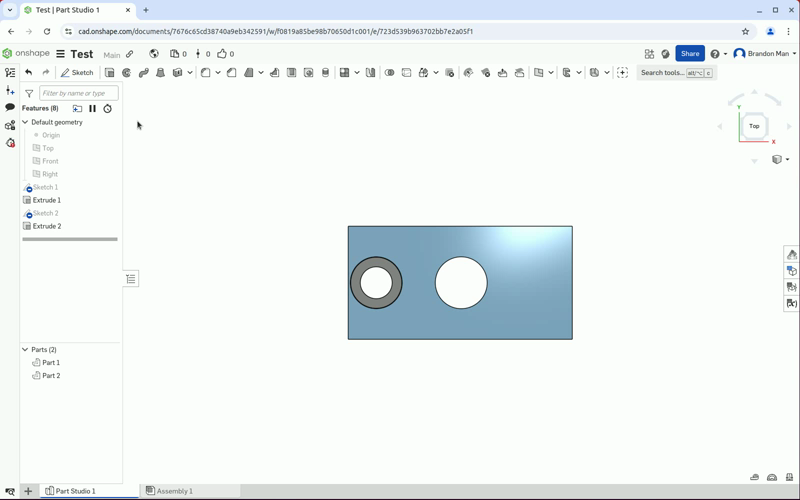
key(shift+h)
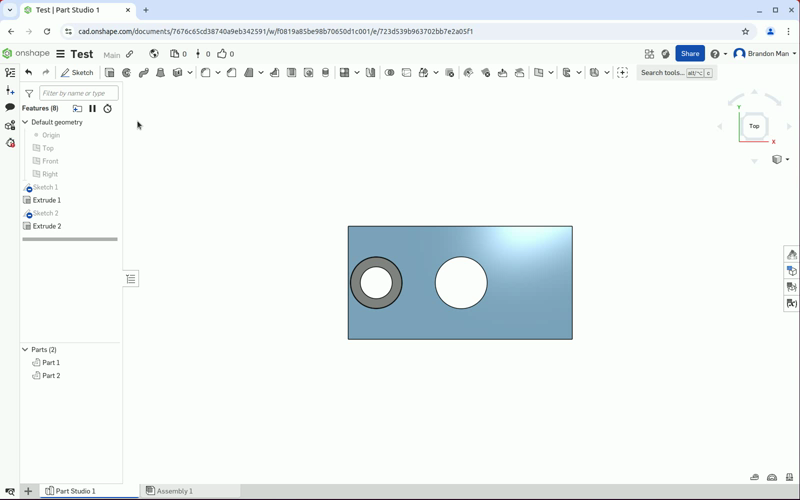
mouse_move(73, 189)
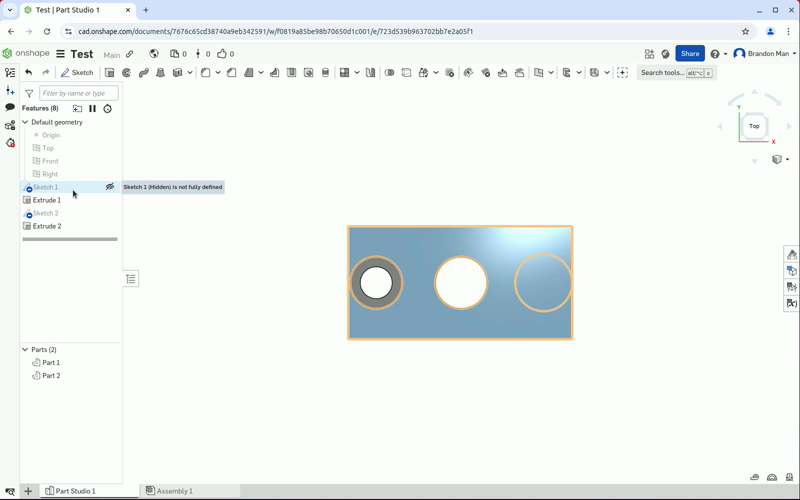
click(73, 189)
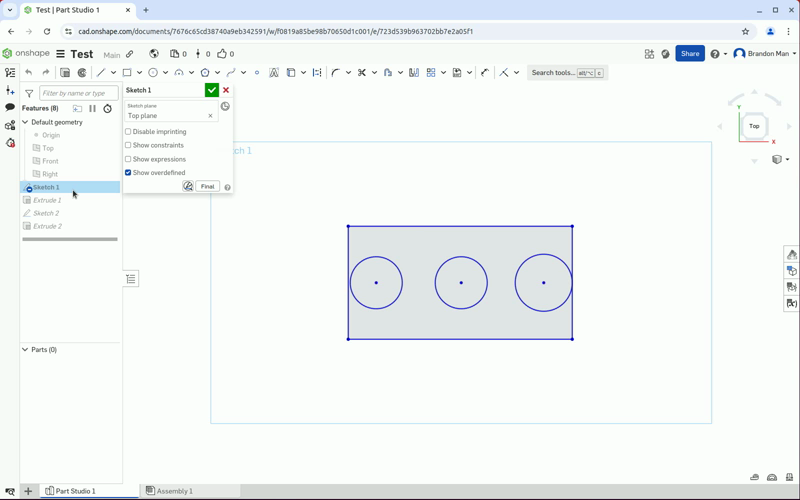
mouse_move(229, 92)
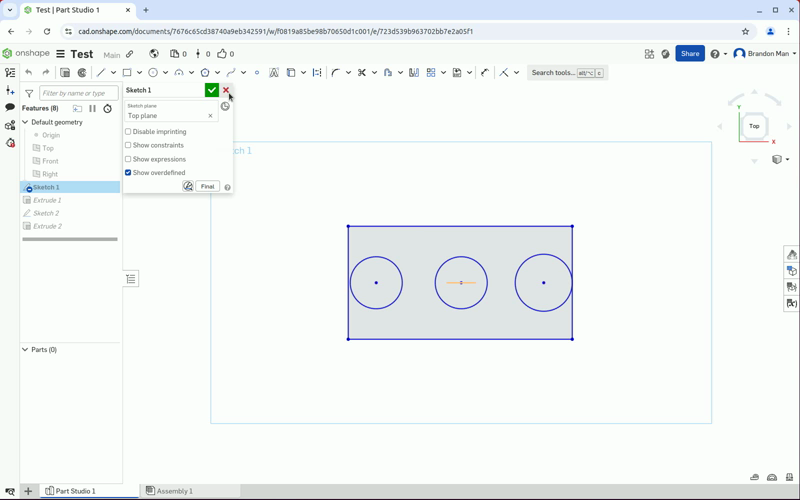
click(229, 92)
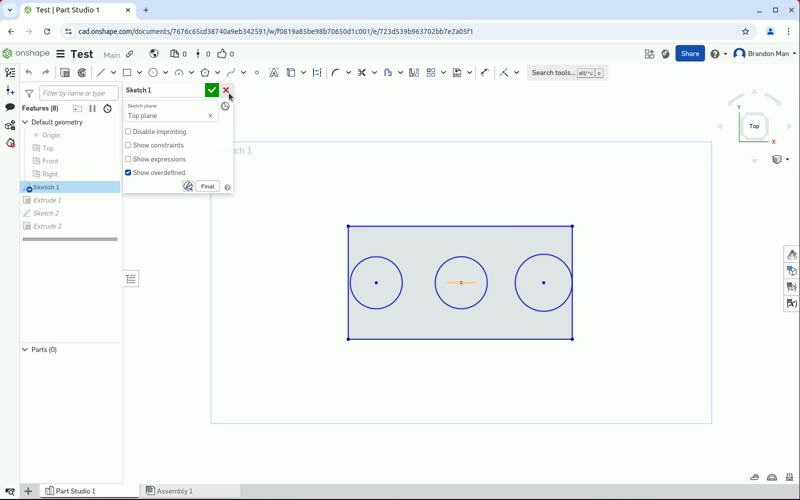
key(shift+s)
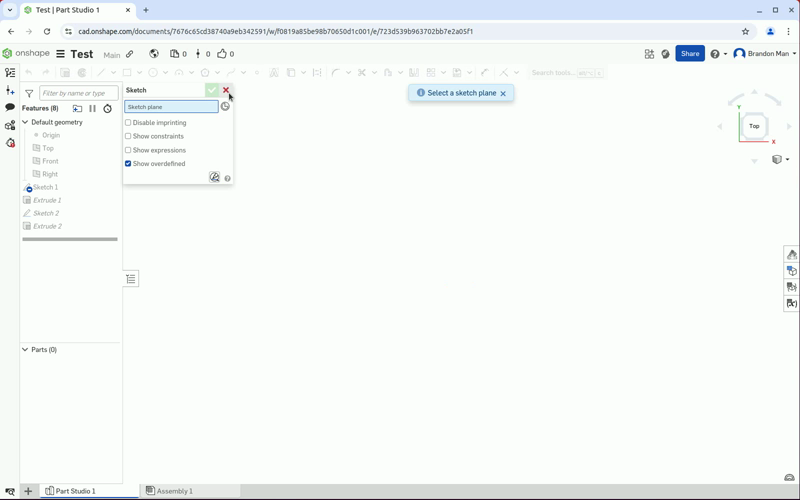
mouse_move(73, 150)
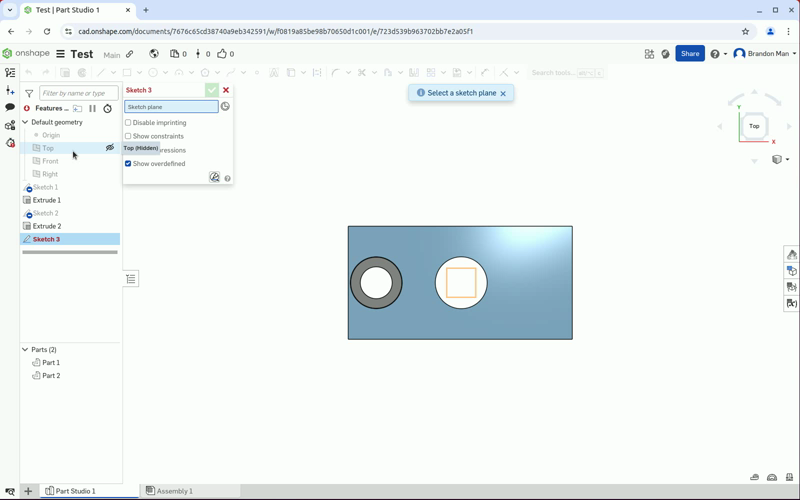
click(73, 150)
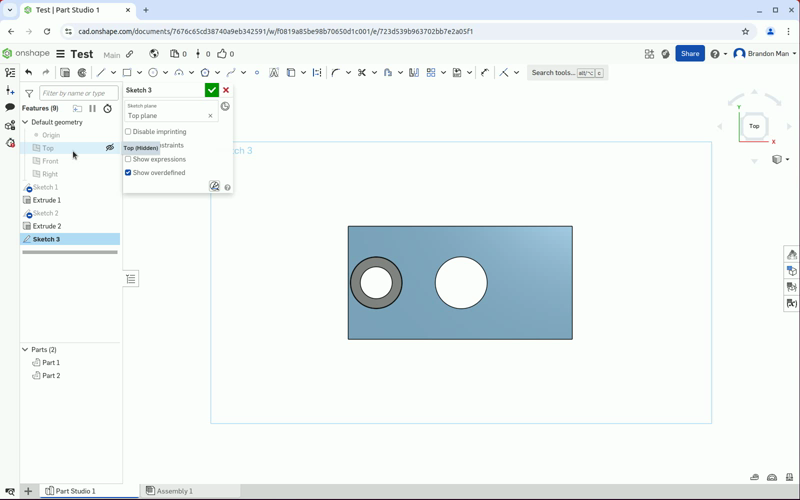
mouse_move(73, 352)
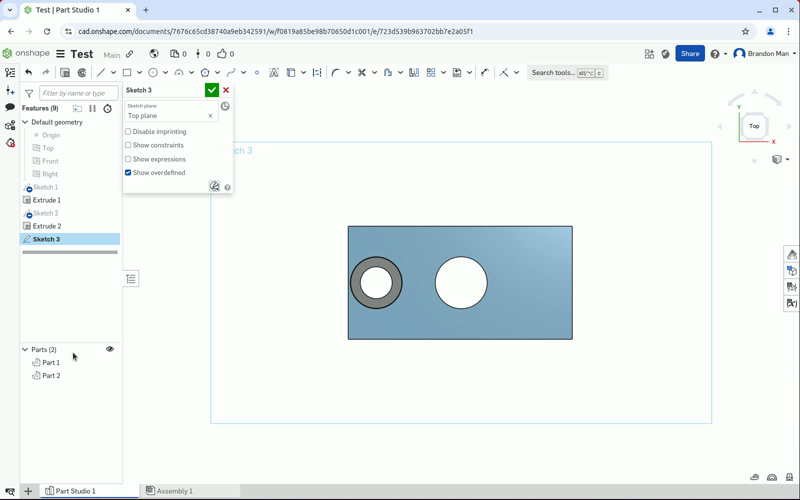
key(y)
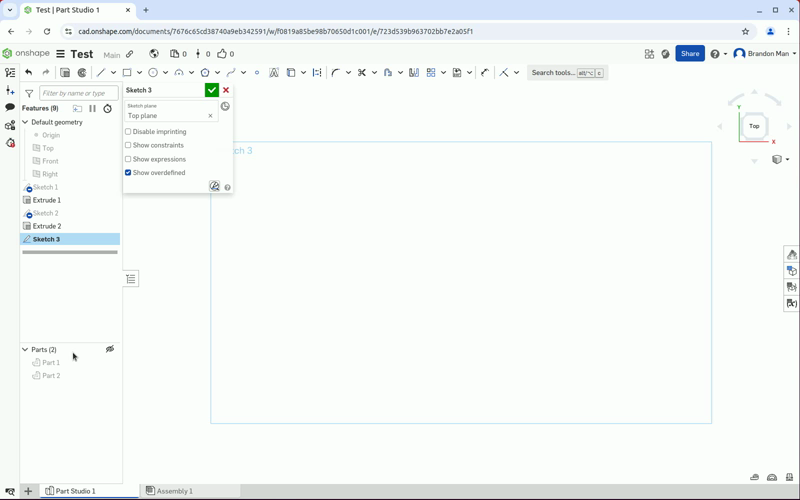
key(c)
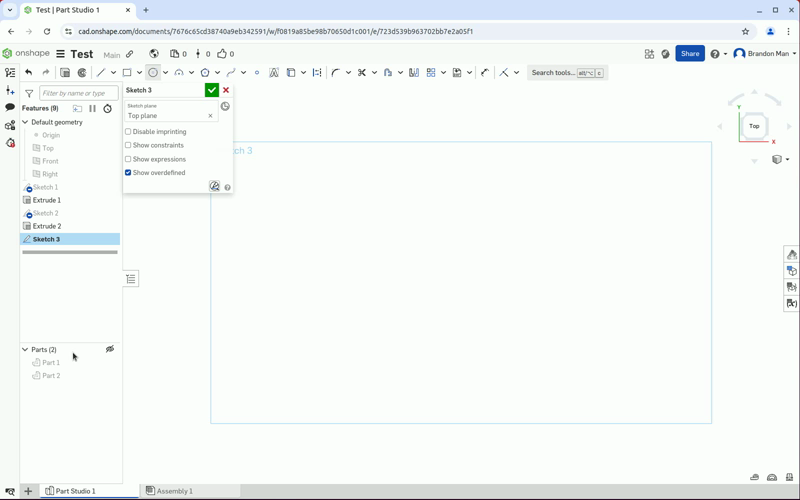
key_down(shift)
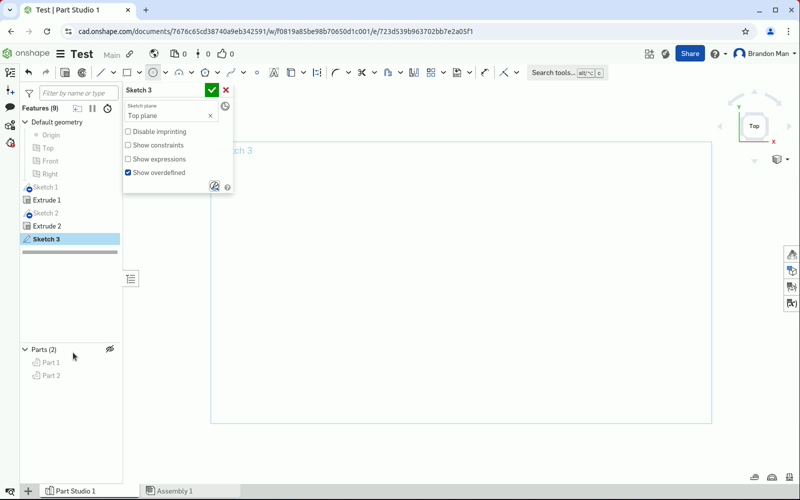
mouse_move(545, 282)
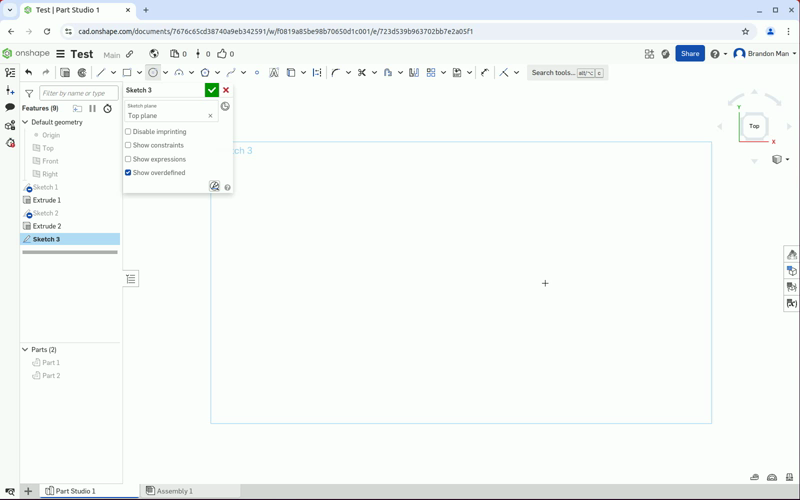
click(545, 282)
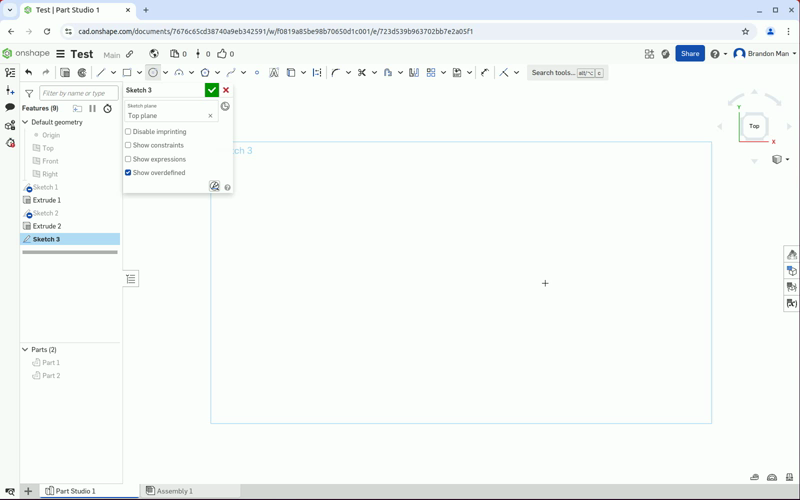
key_up(shift)
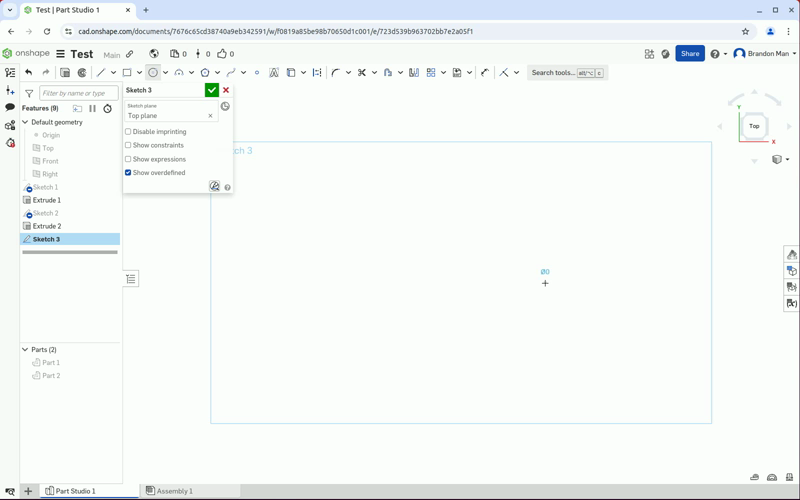
mouse_move(570, 282)
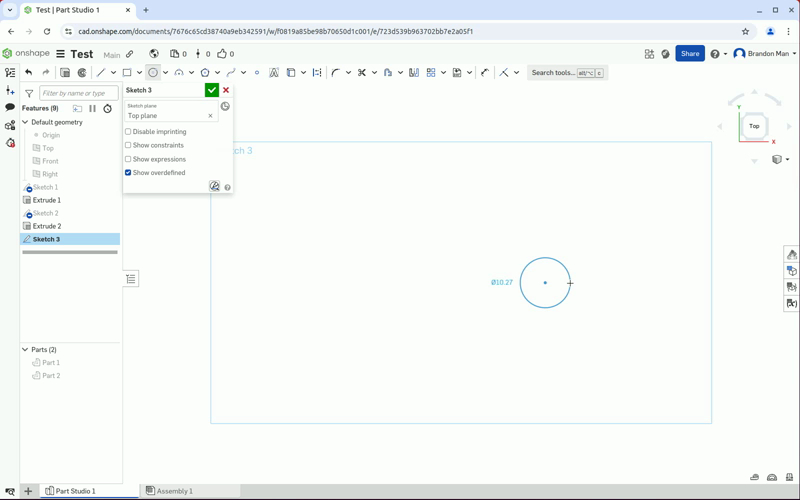
click(570, 282)
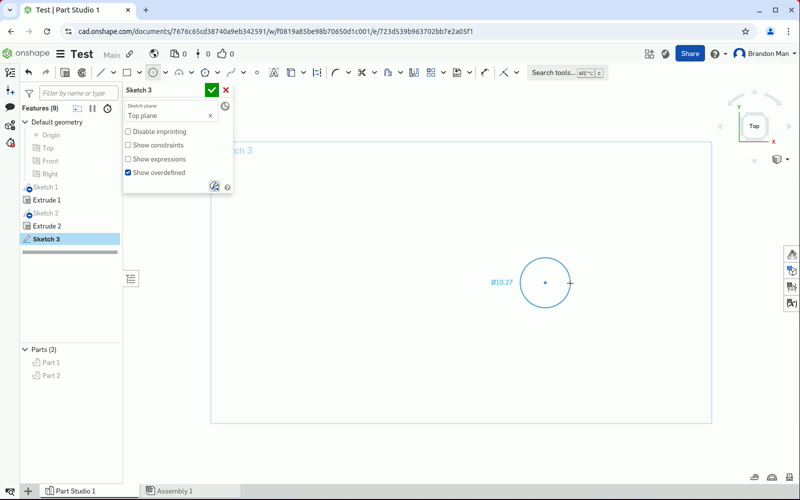
key(esc)
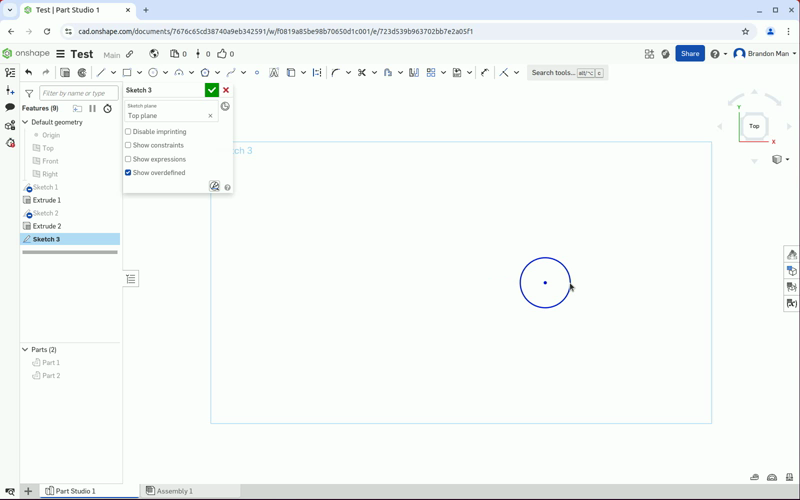
key(c)
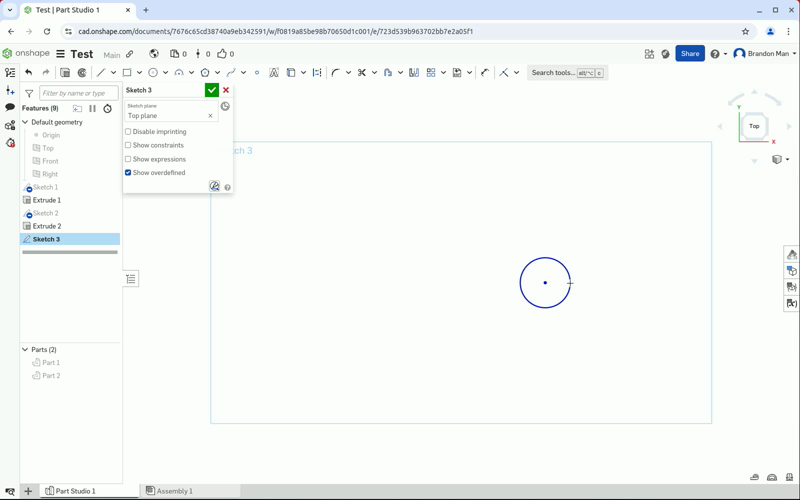
key_down(shift)
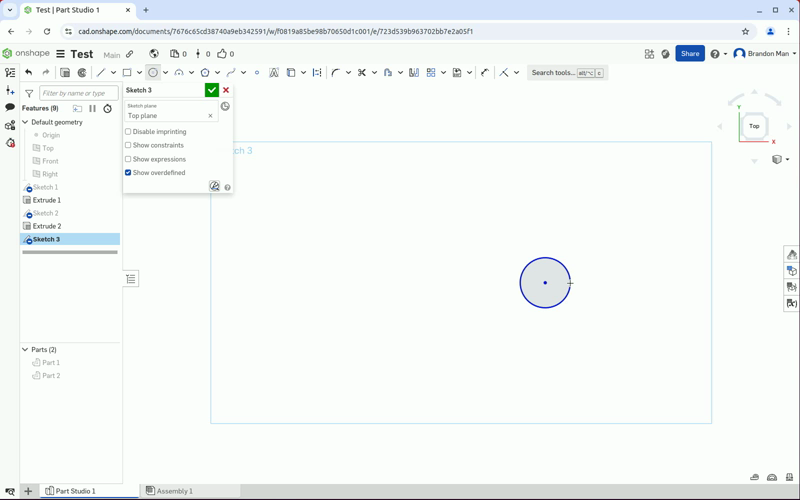
mouse_move(545, 282)
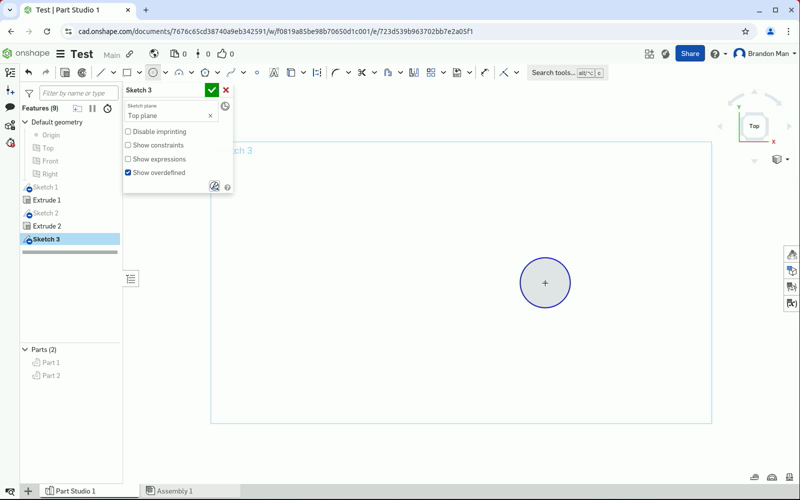
click(545, 282)
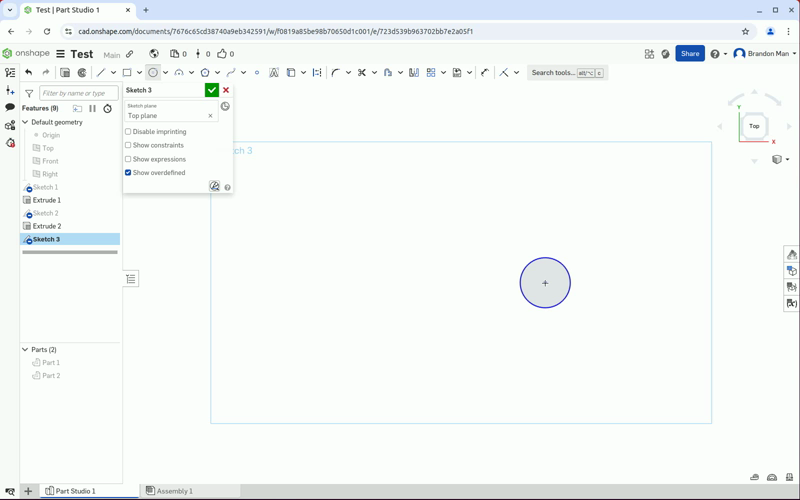
key_up(shift)
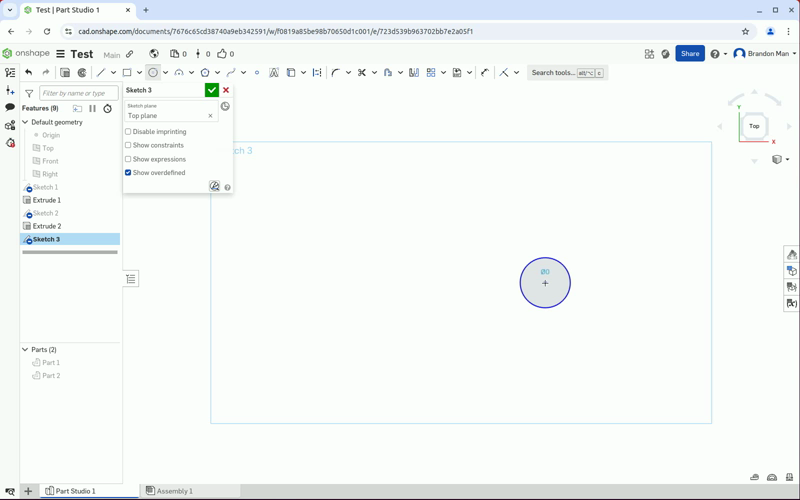
mouse_move(560, 282)
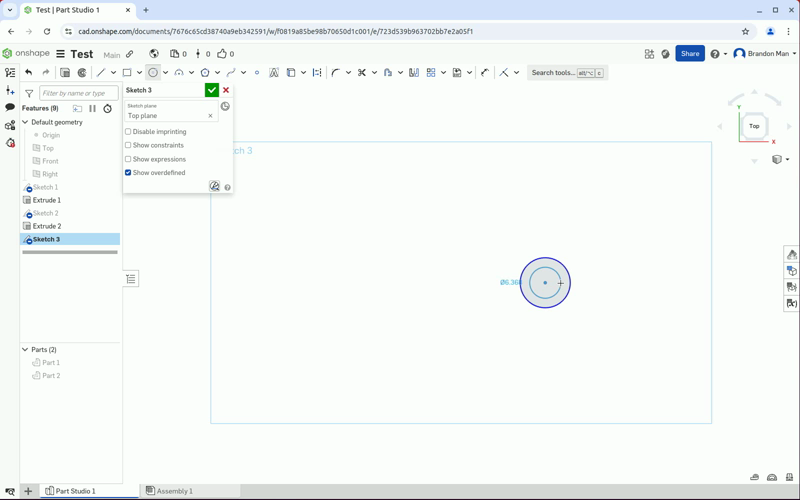
click(560, 282)
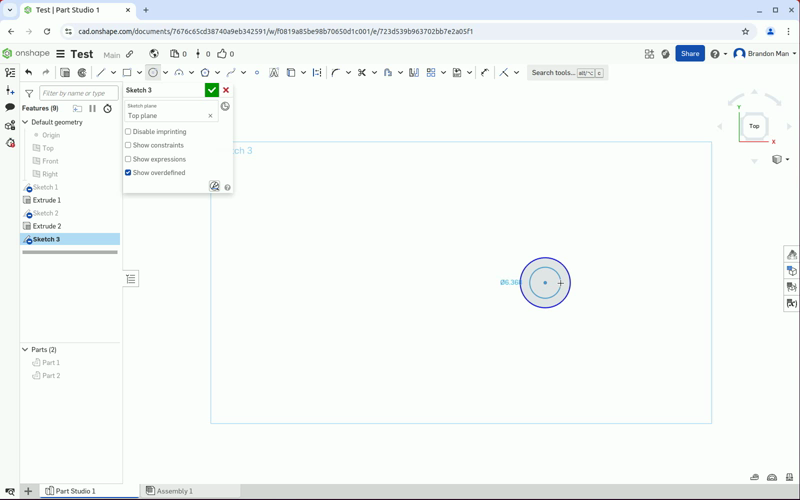
key(esc)
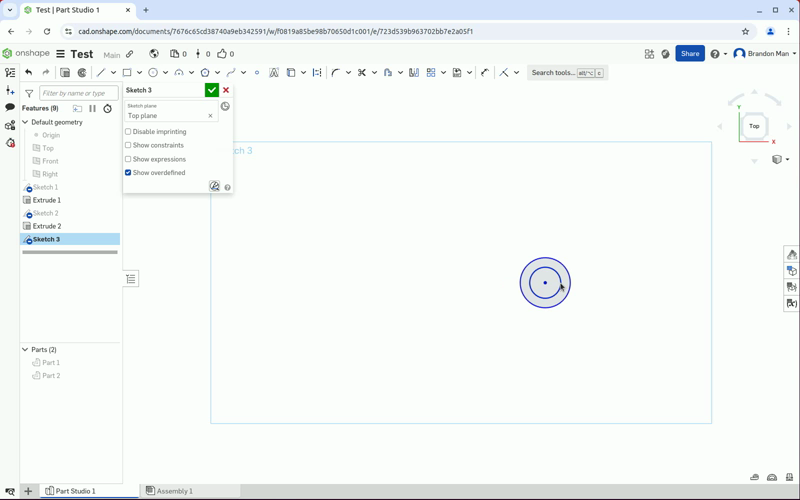
mouse_move(552, 306)
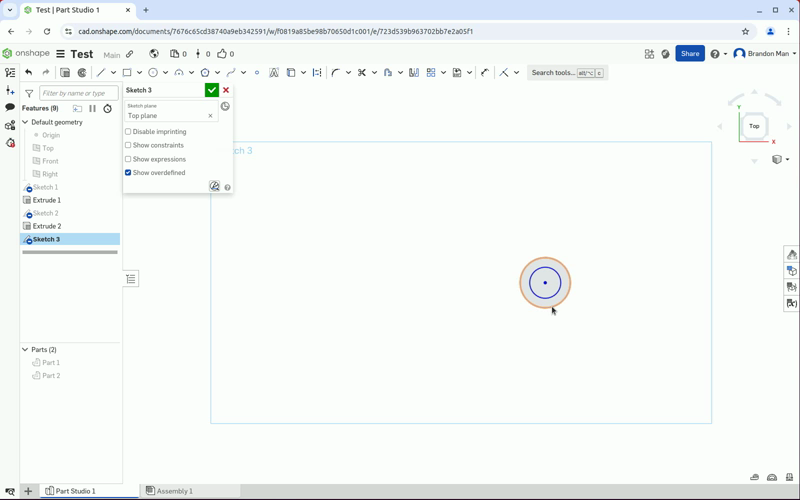
scroll(6)
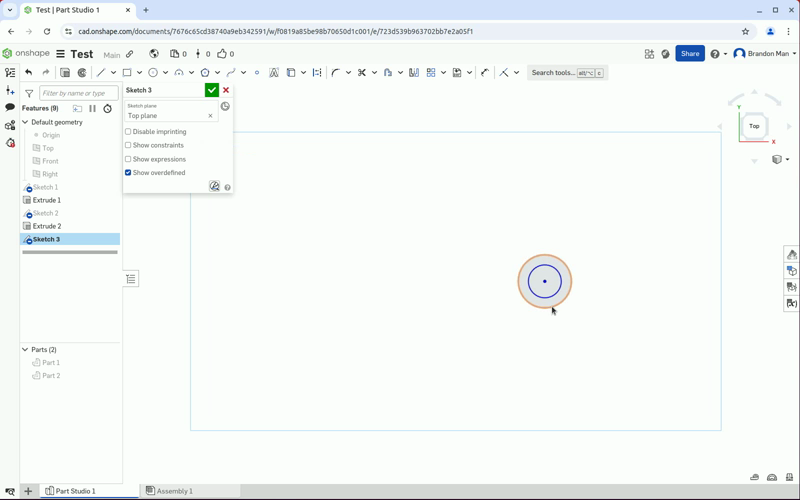
scroll(6)
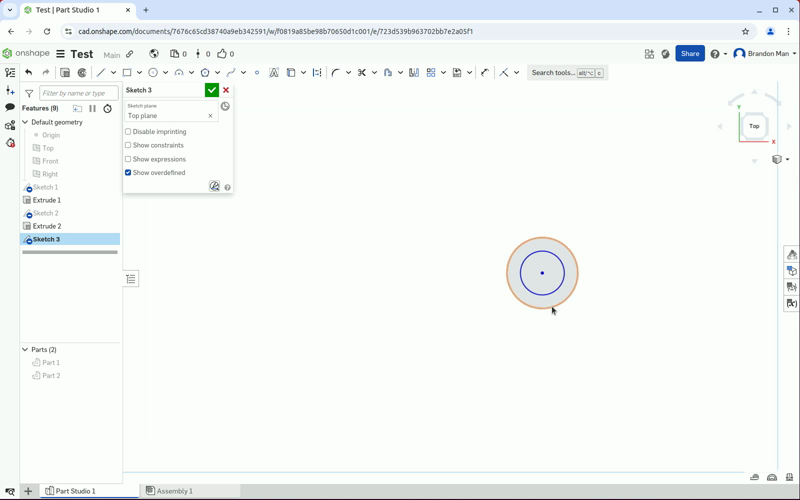
scroll(6)
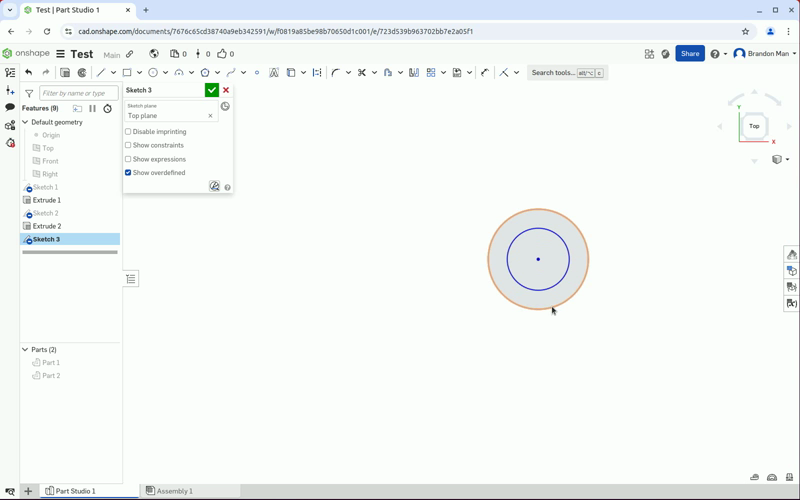
scroll(6)
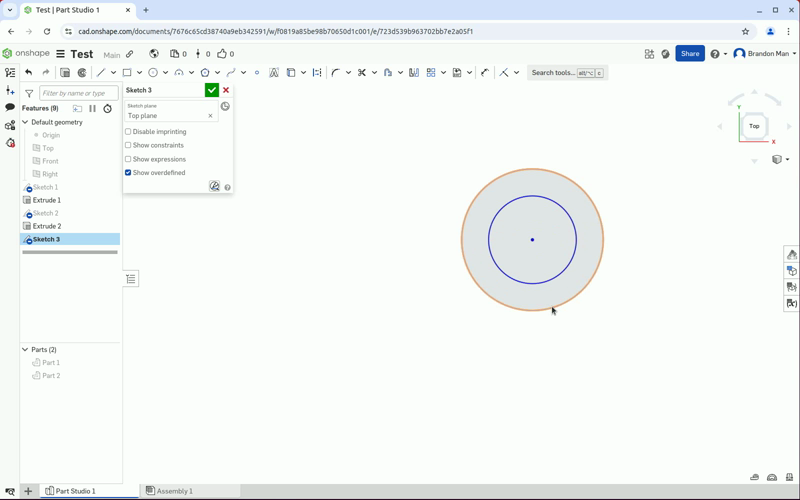
scroll(6)
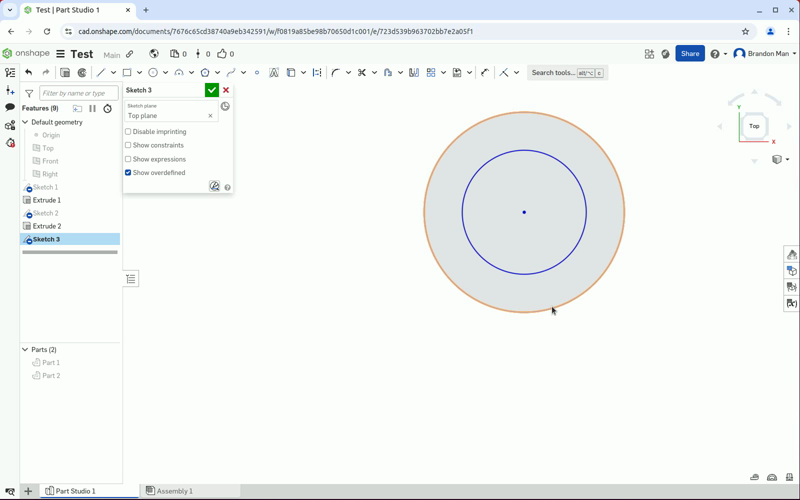
scroll(6)
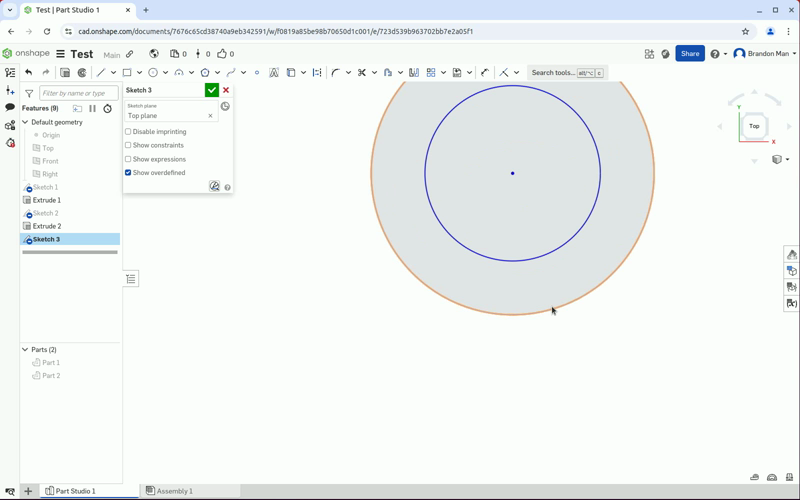
scroll(6)
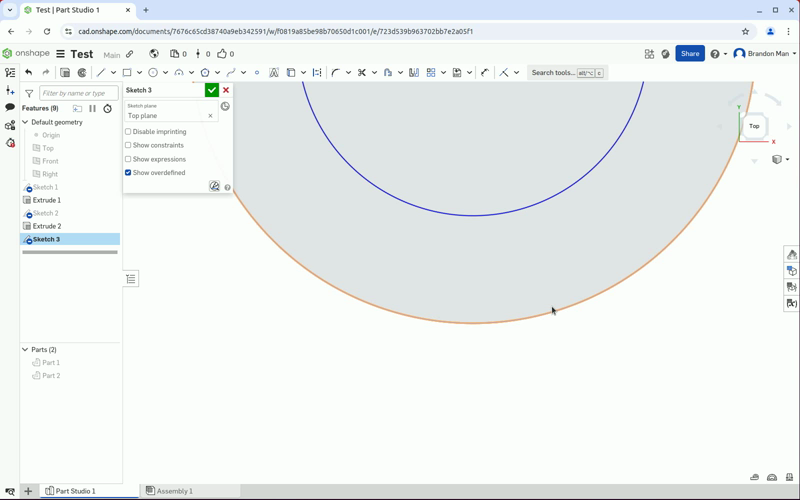
click(552, 306)
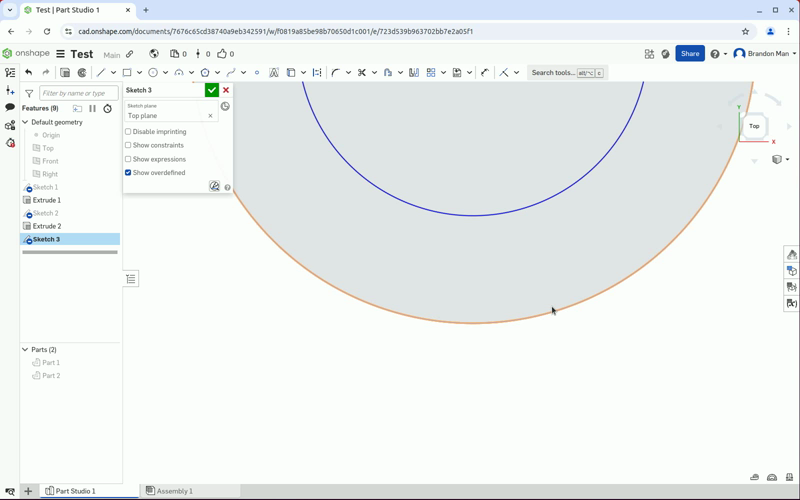
scroll(-6)
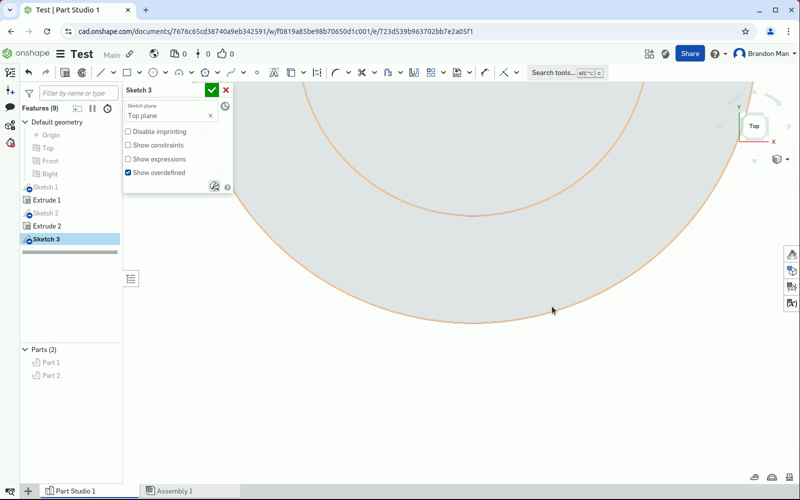
scroll(-6)
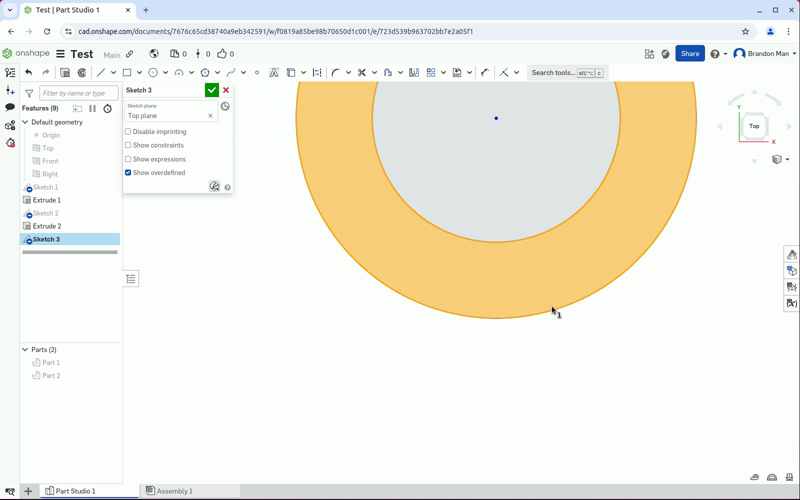
scroll(-6)
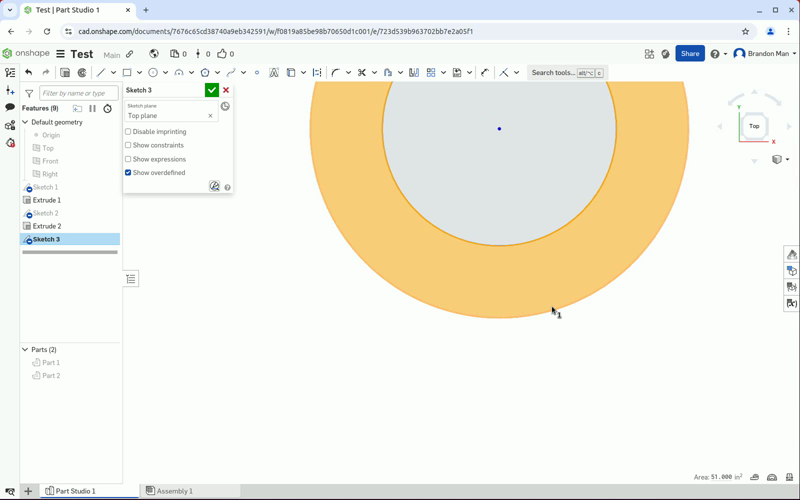
scroll(-6)
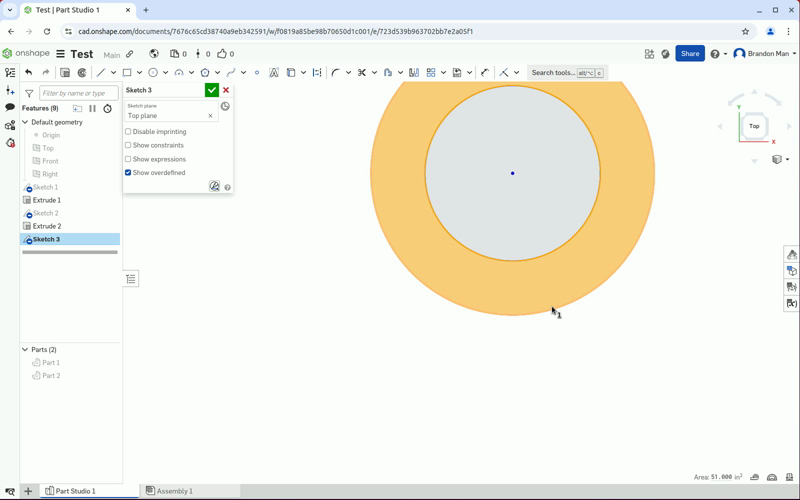
scroll(-6)
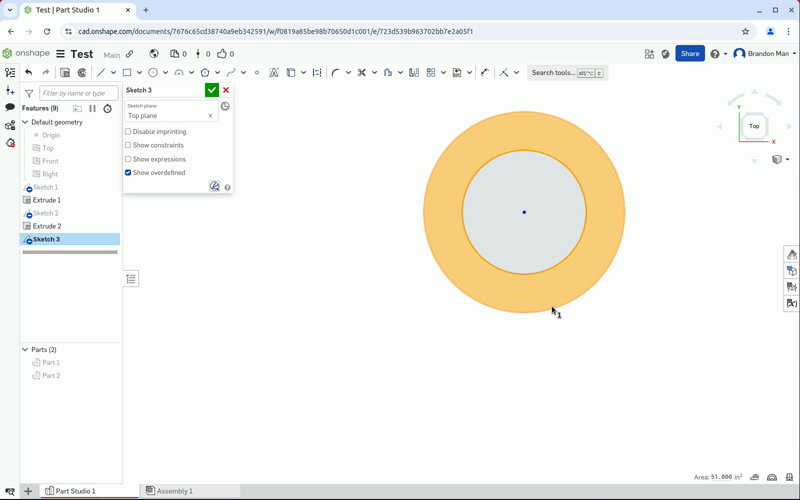
scroll(-6)
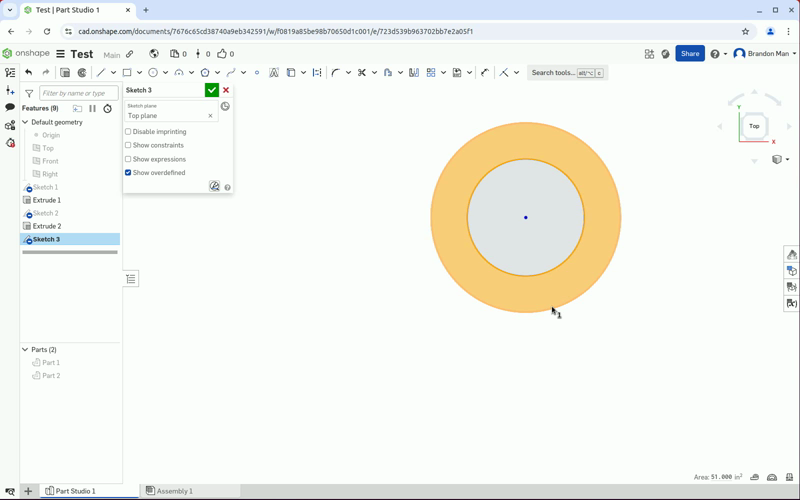
scroll(-6)
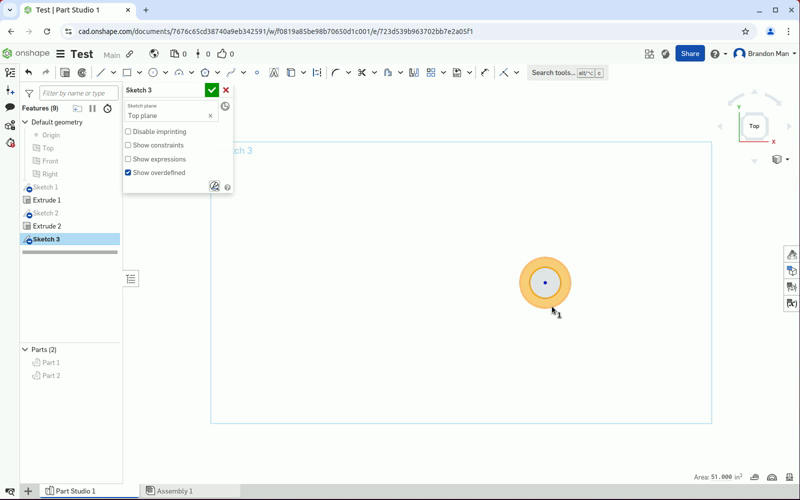
mouse_move(73, 352)
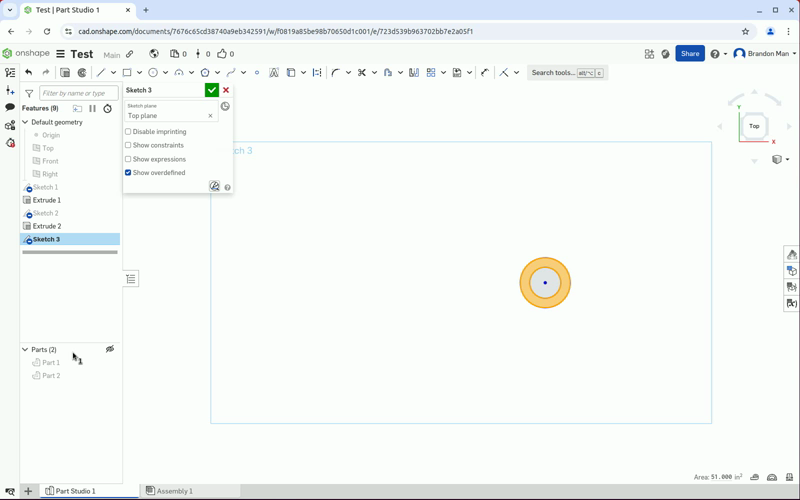
key(shift+y)
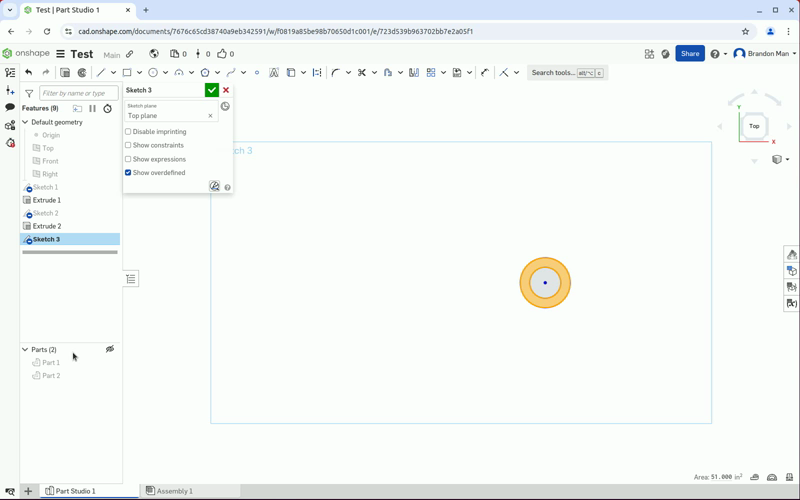
key(shift+e)
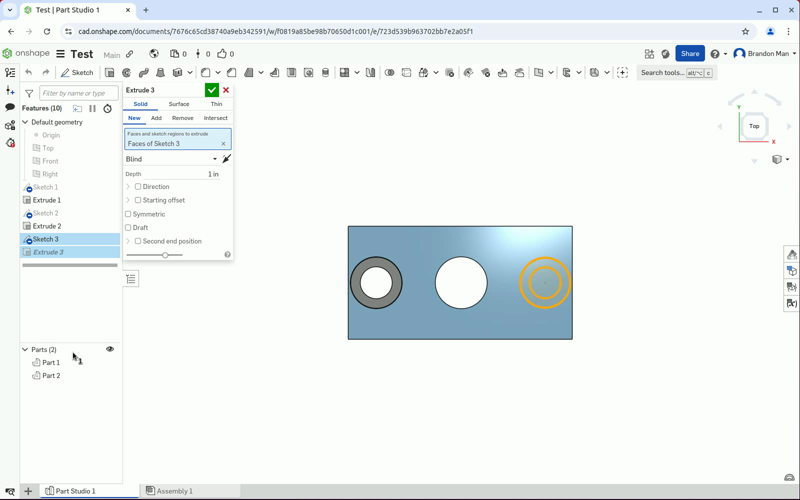
mouse_move(143, 106)
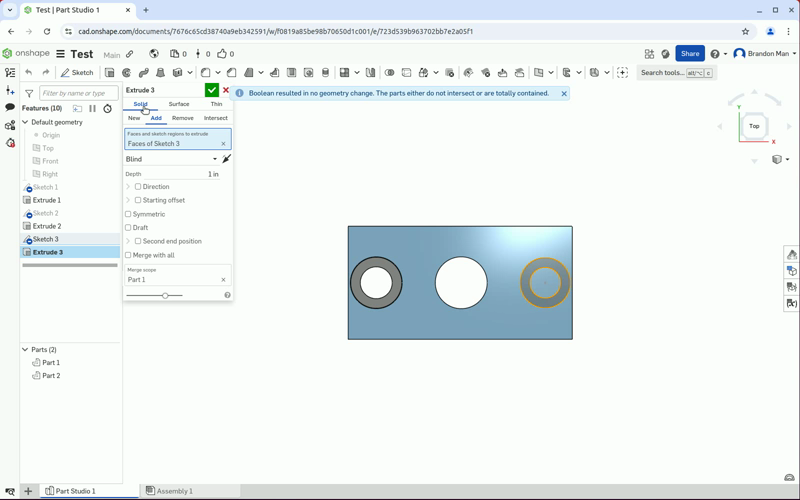
click(143, 106)
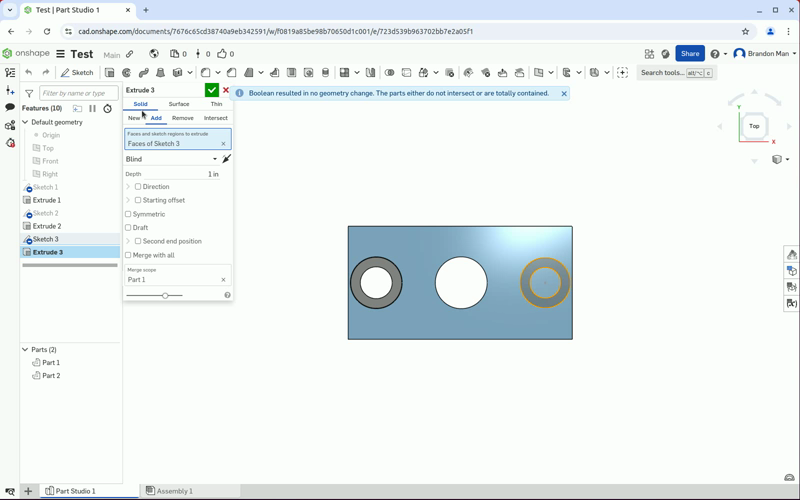
mouse_move(137, 120)
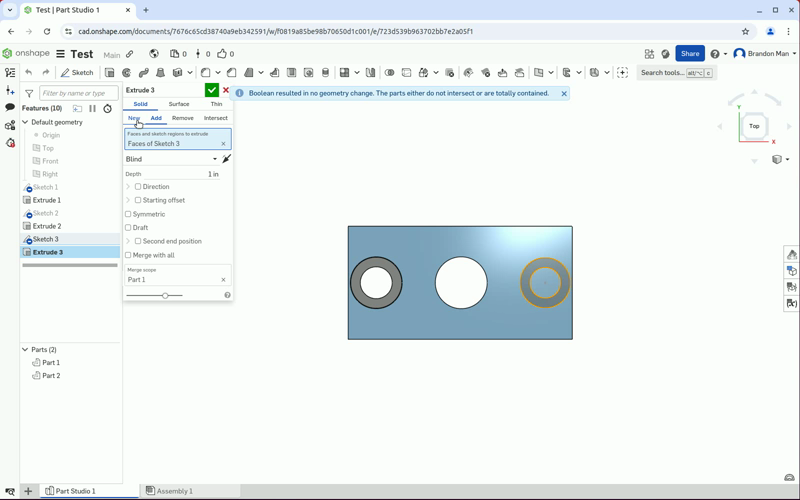
click(137, 120)
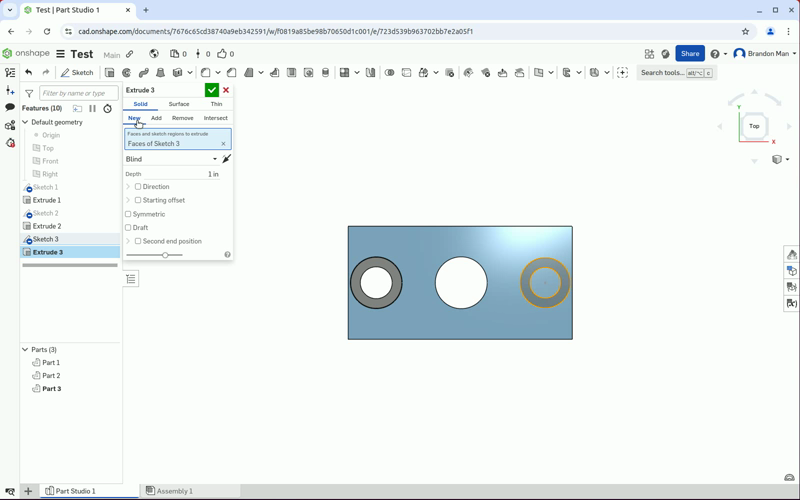
key(tab, 4)
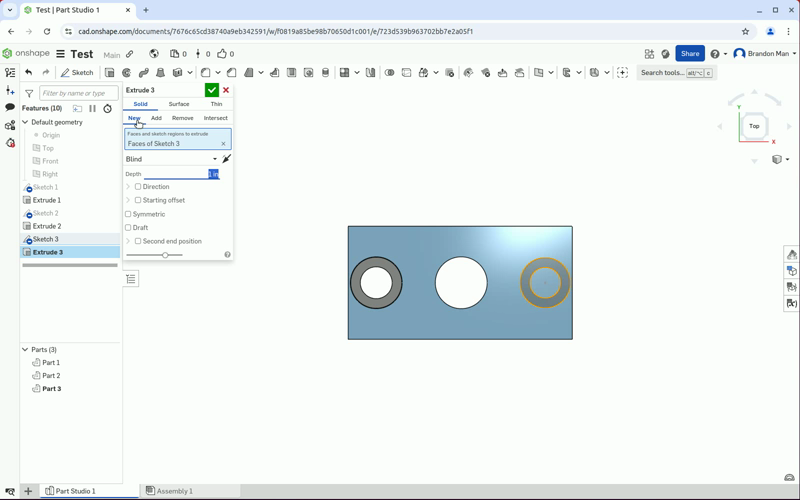
text(17.813)
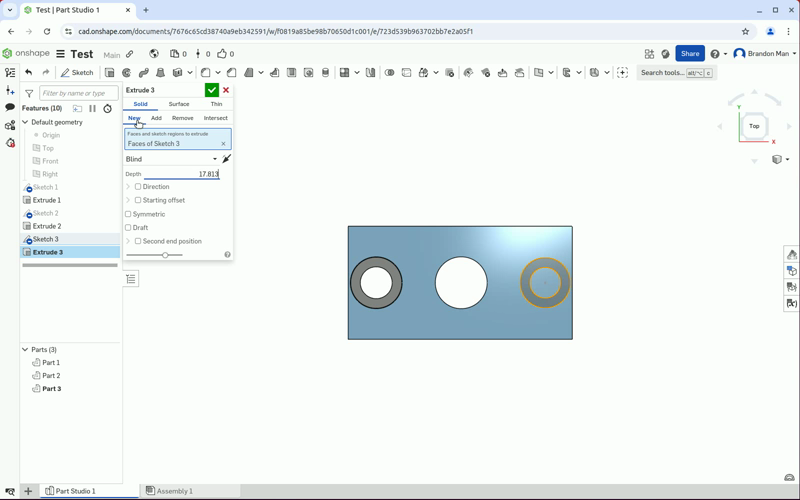
key(tab, 3)
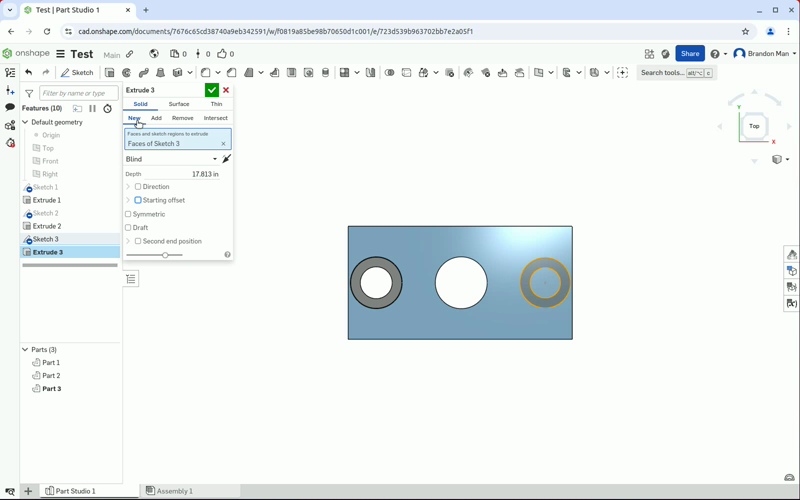
key(tab, 2)
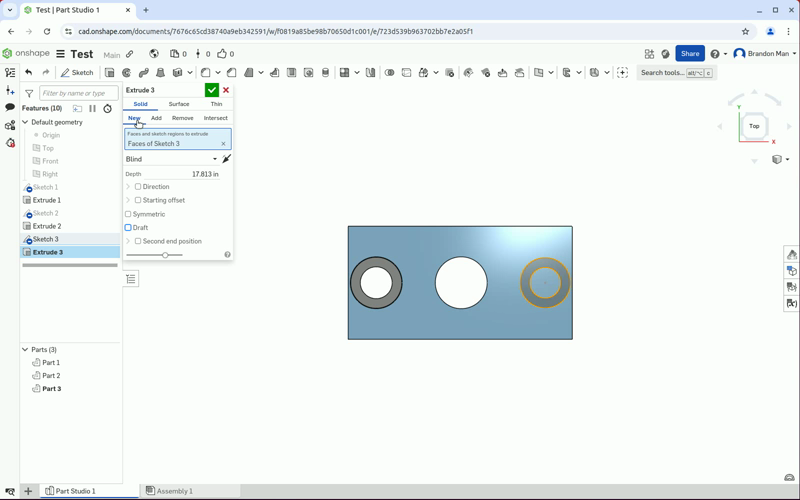
key(space)
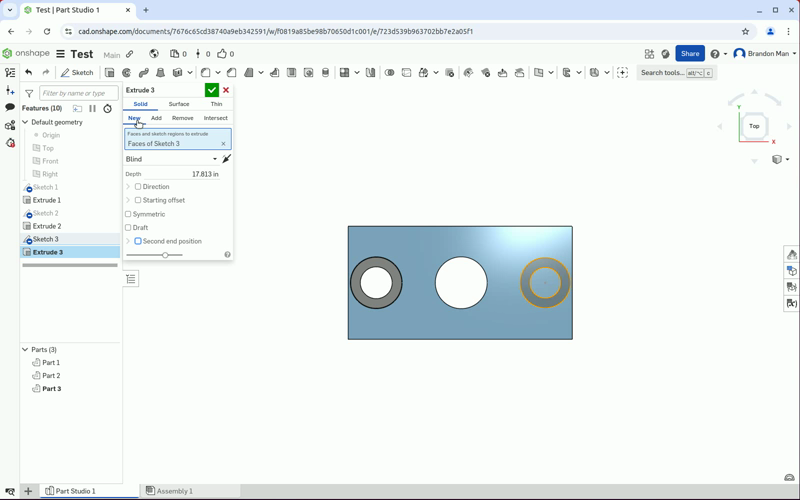
key(tab, 3)
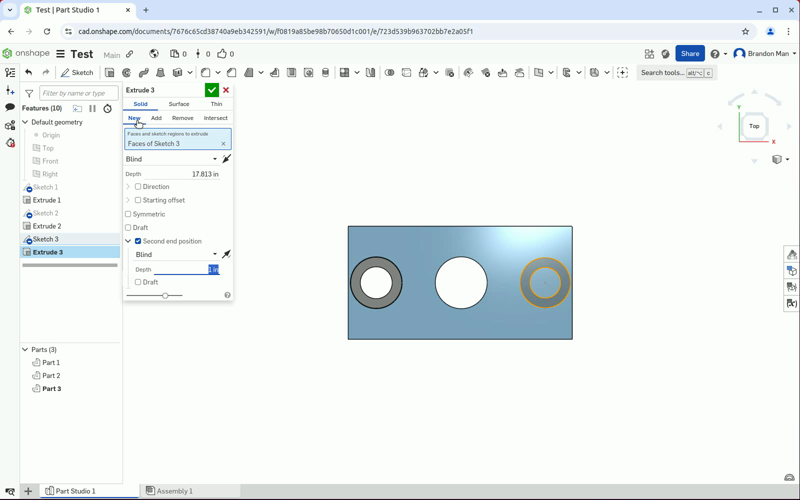
text(12.036)
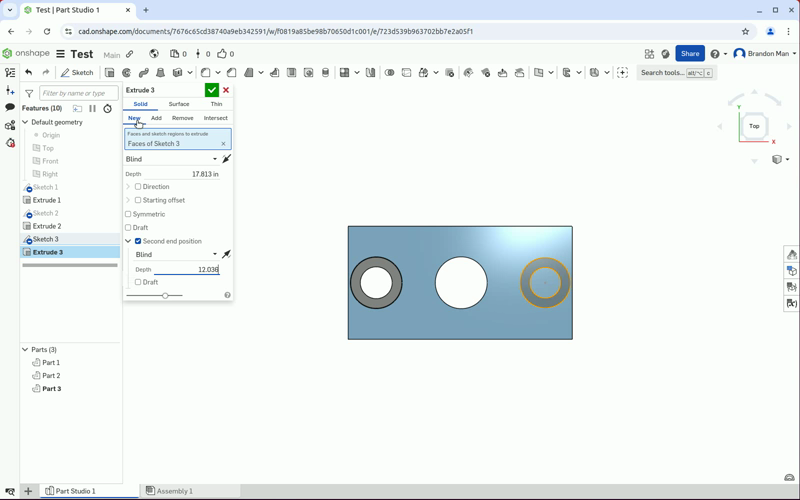
key(enter)
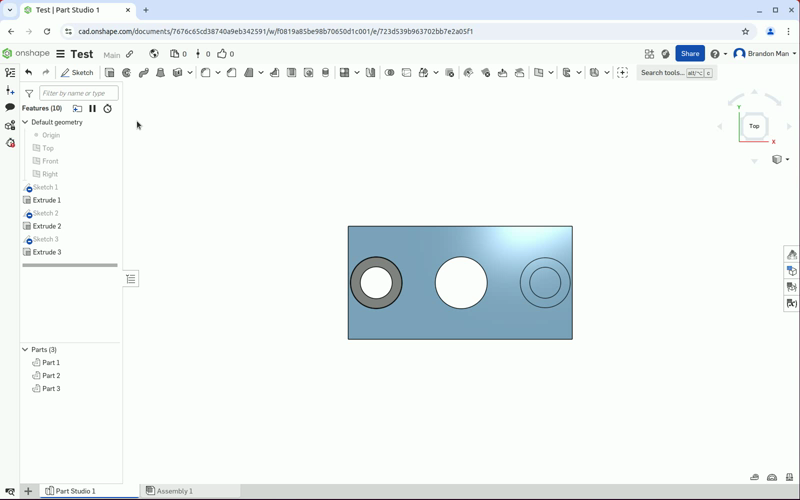
key(shift+h)
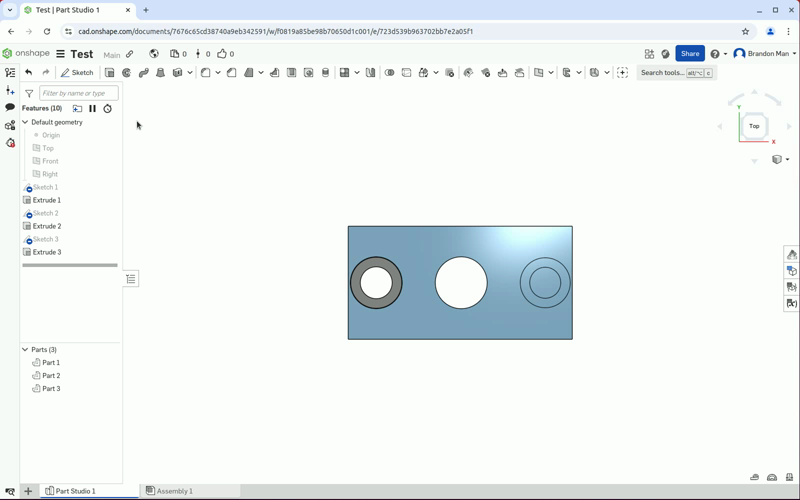
key(shift+h)
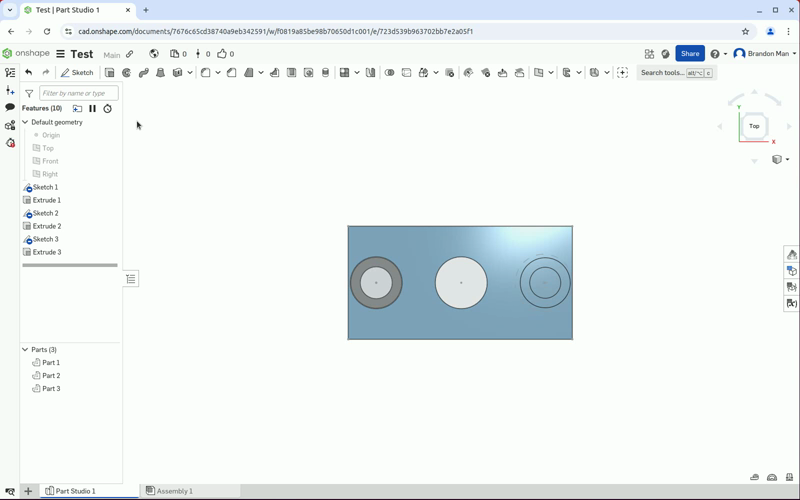
key(shift+7)
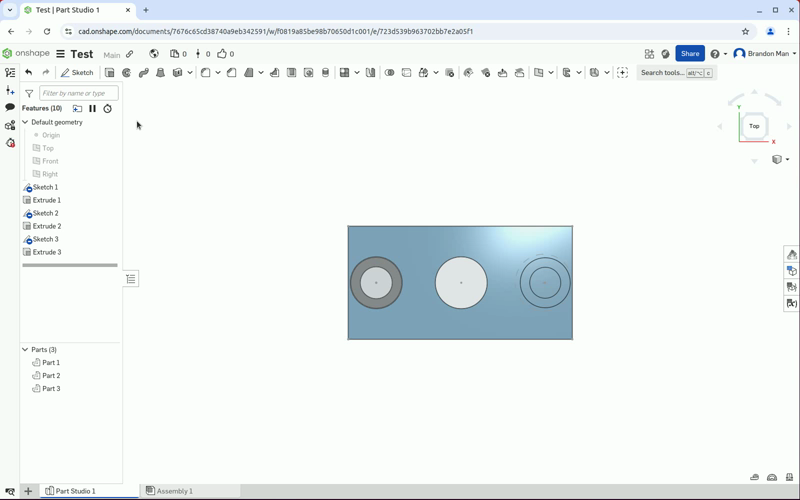
key(up, 3)
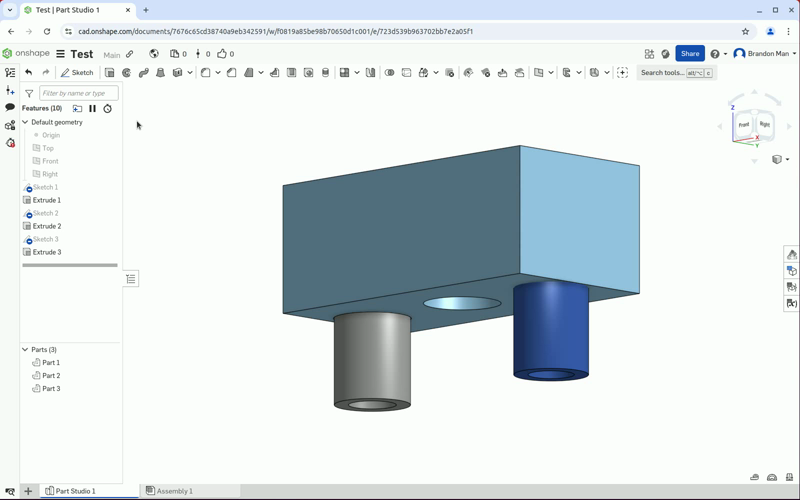
key(left, 3)
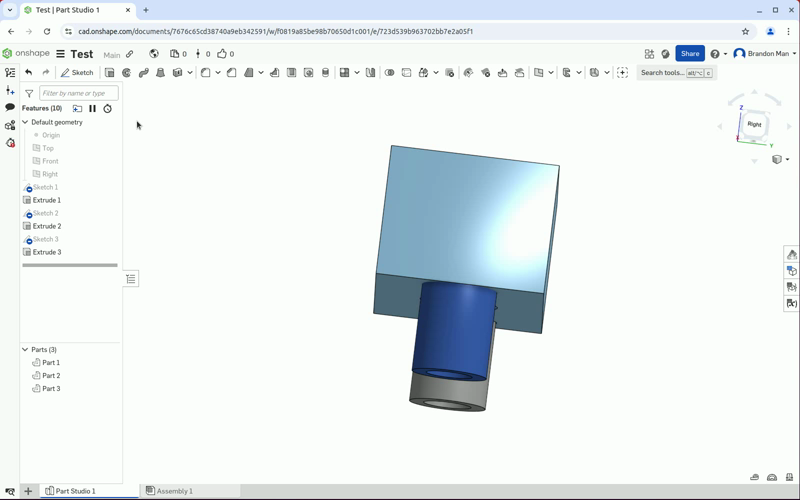
key(right, 3)
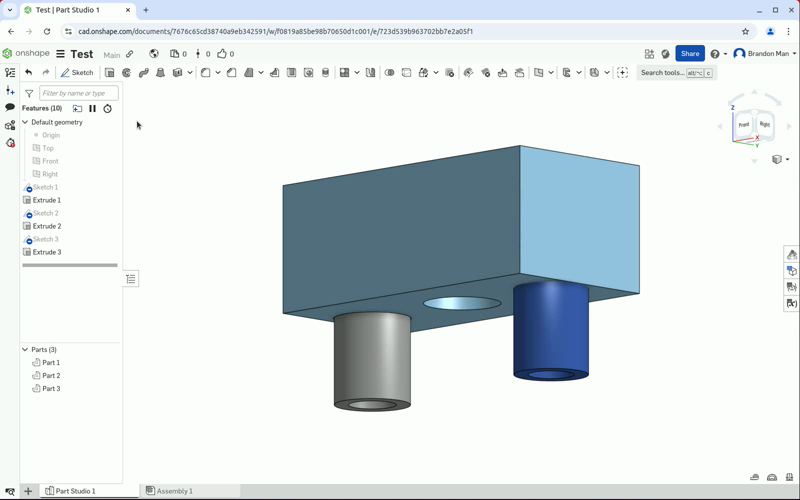
key(down, 3)
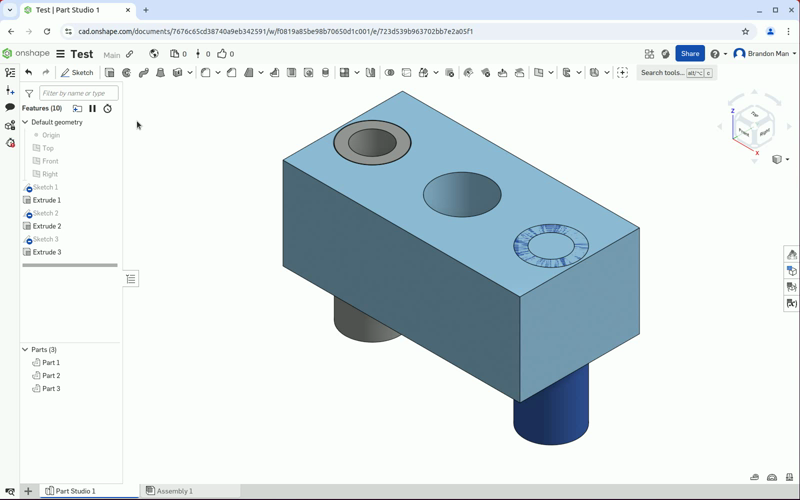
mouse_move(73, 189)
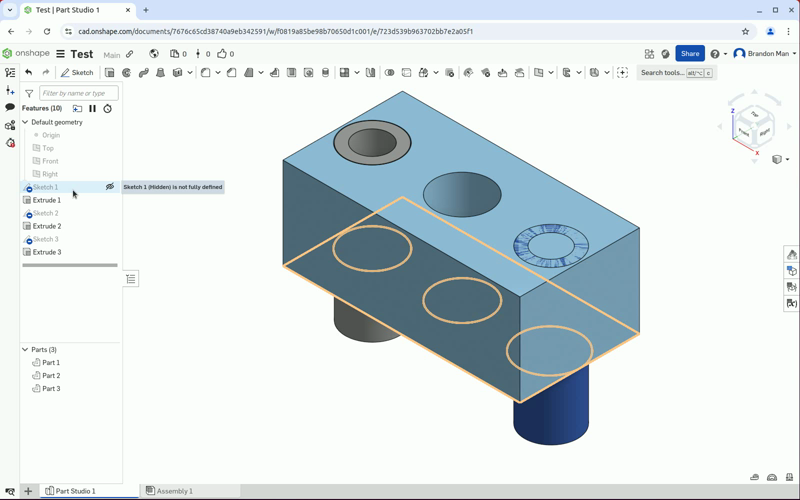
click(73, 189)